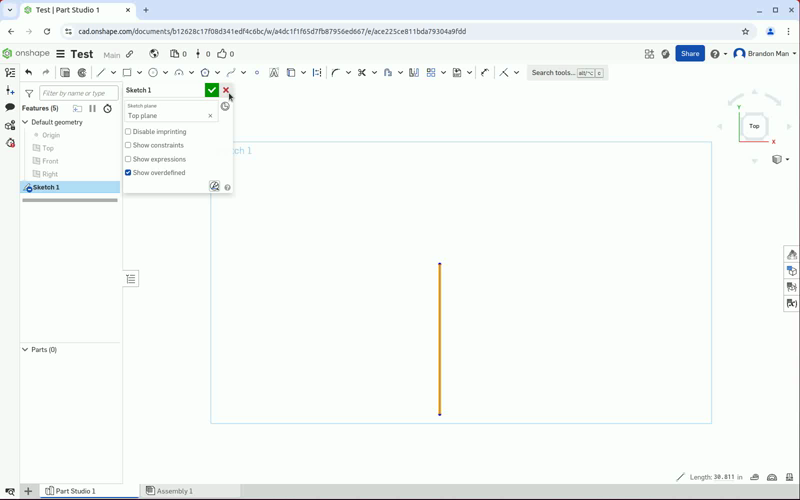
key(shift+h)
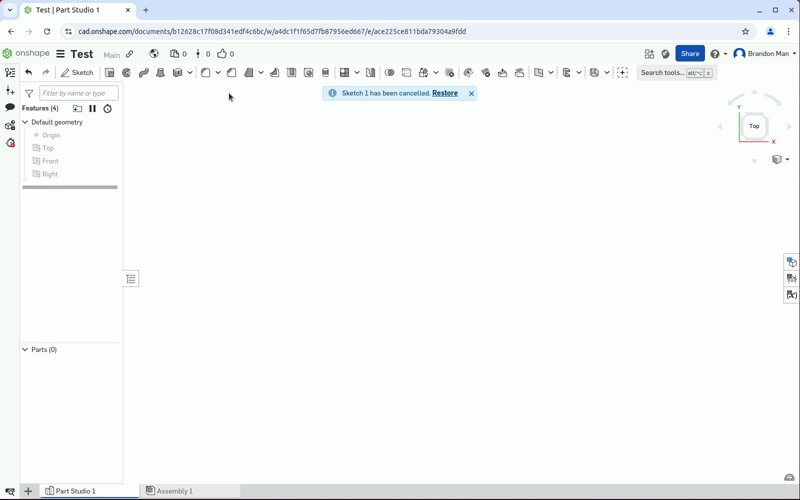
mouse_move(73, 352)
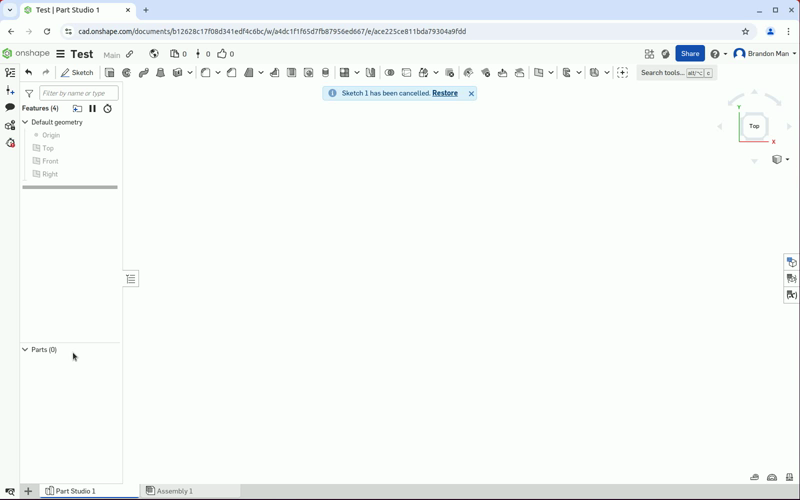
key(y)
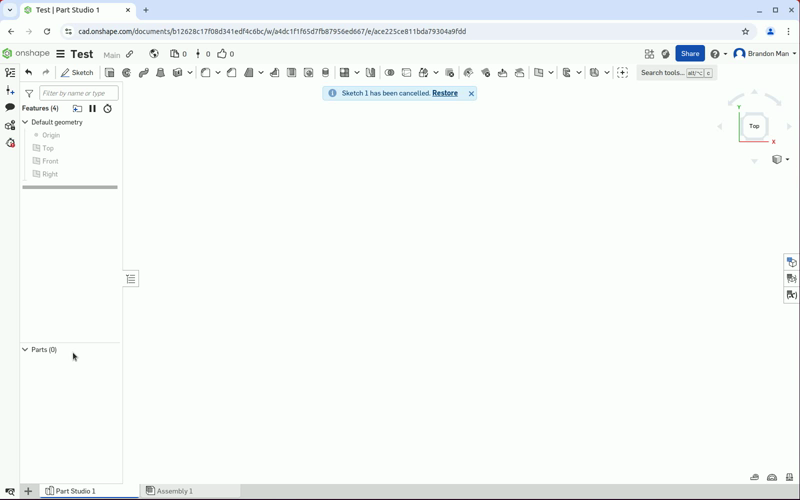
key(shift+p)
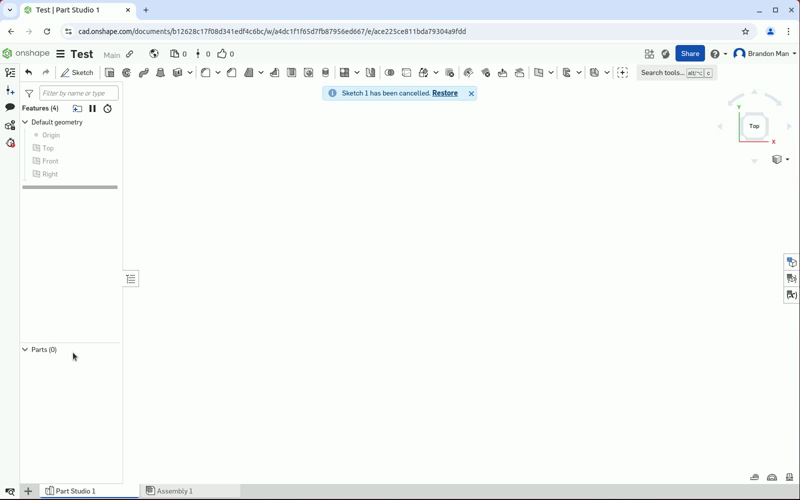
key(space)
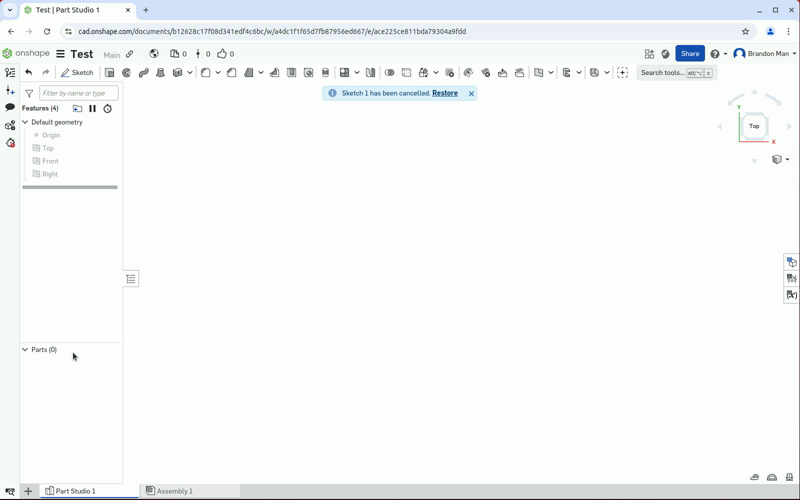
key_down(shift)
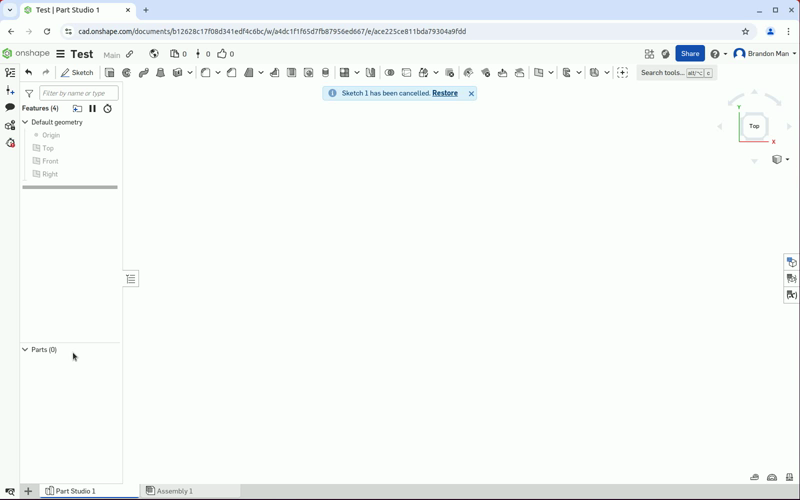
key(up)
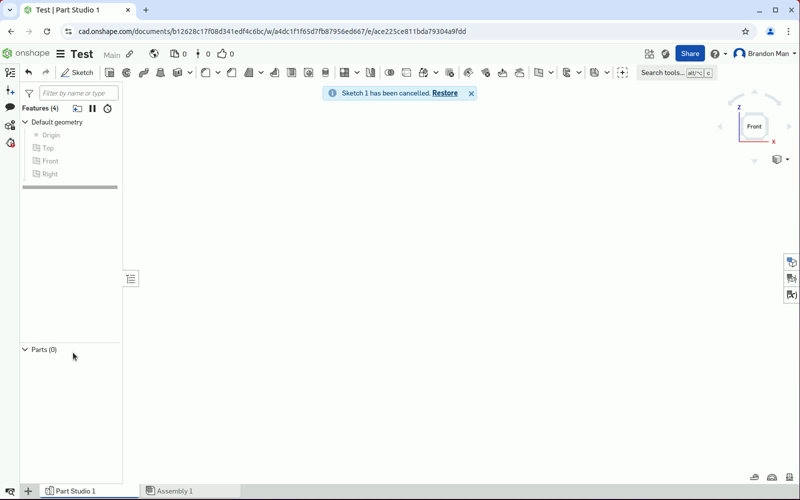
key_up(shift)
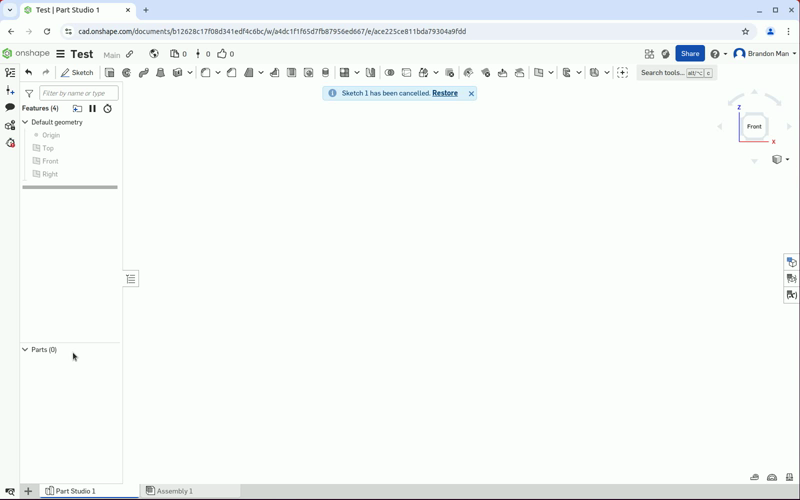
key(space)
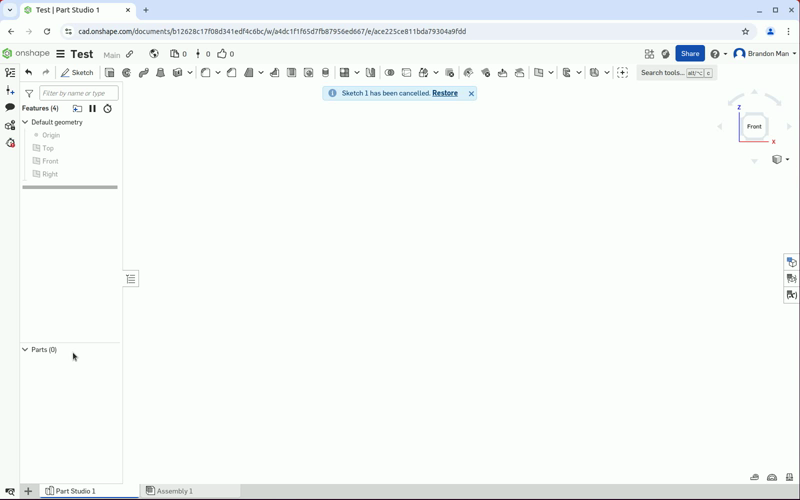
key_down(shift)
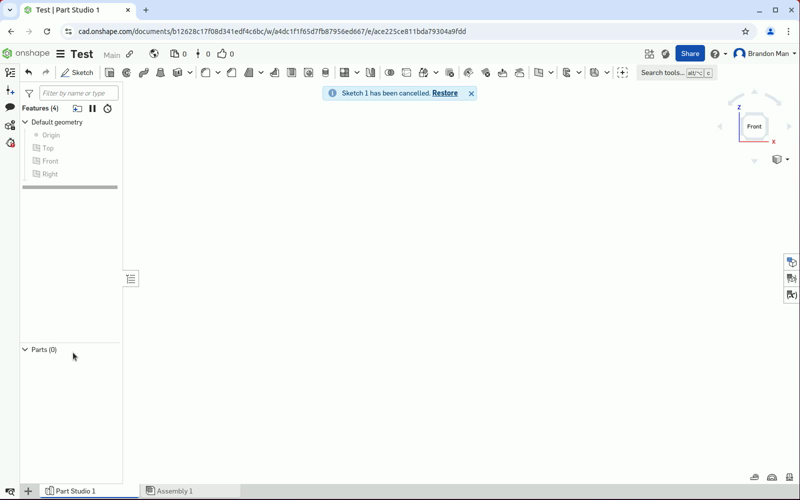
key(left)
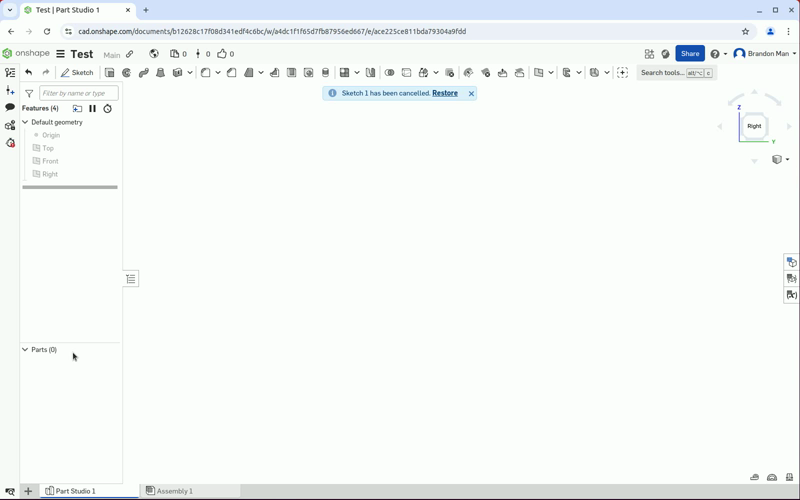
key_up(shift)
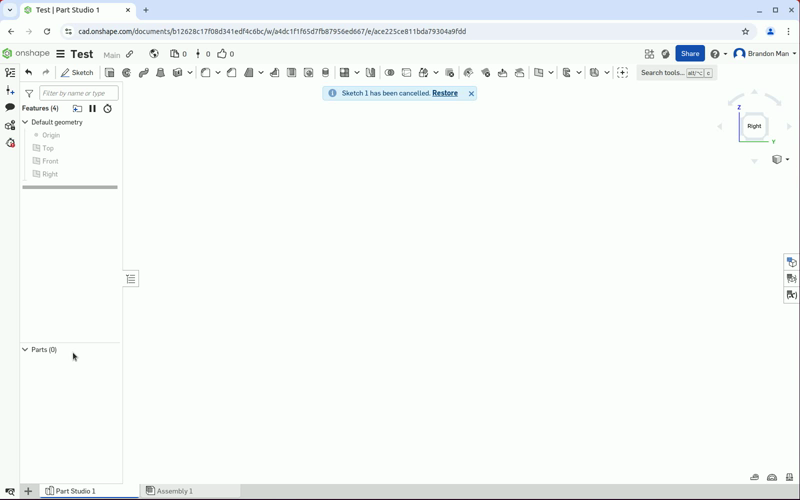
mouse_move(73, 352)
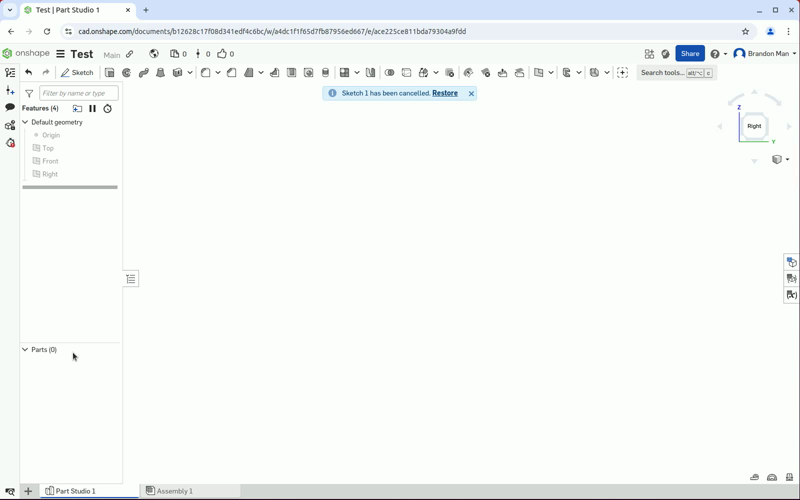
key(shift+y)
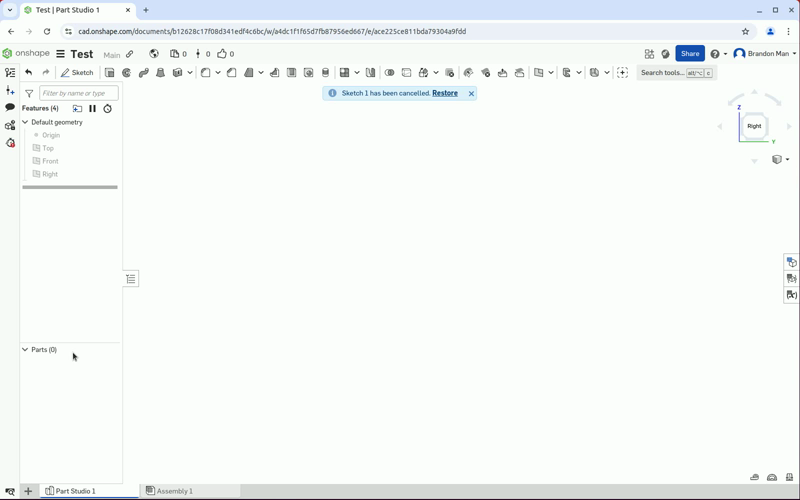
key(shift+s)
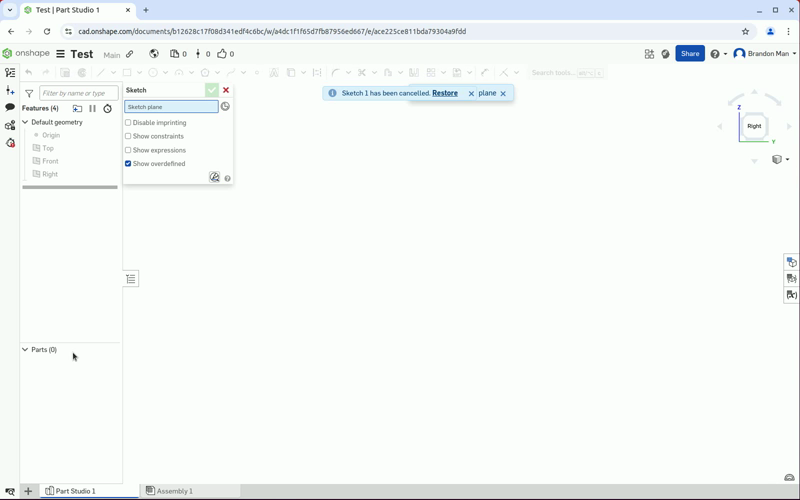
mouse_move(73, 176)
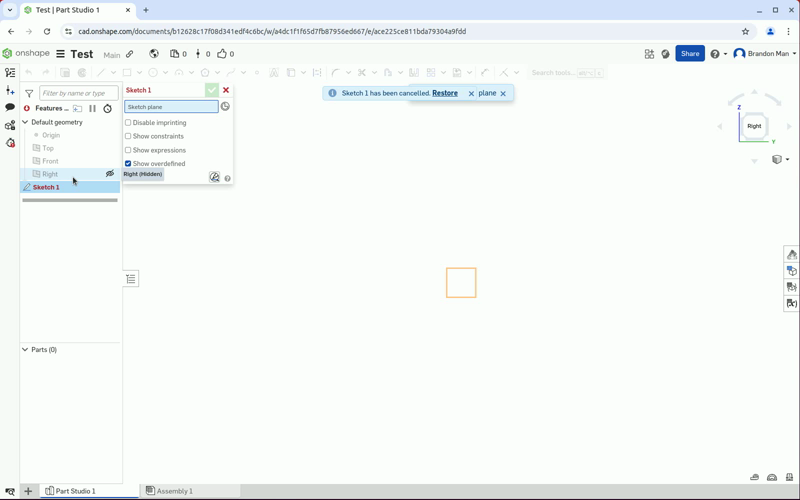
click(73, 176)
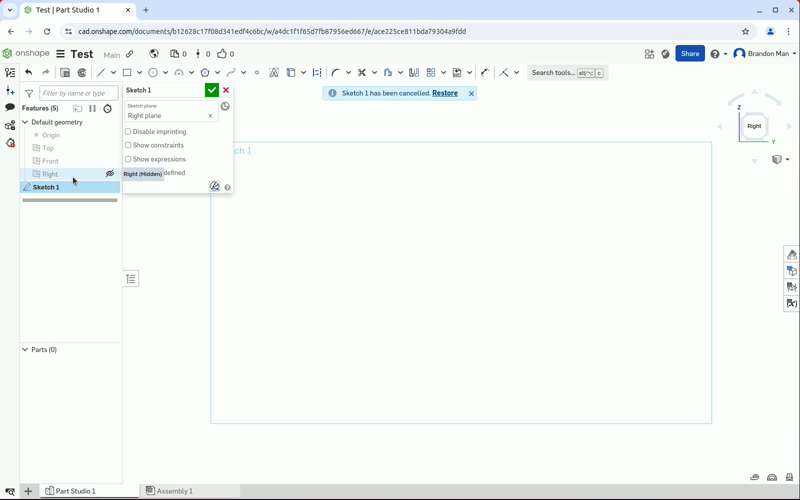
mouse_move(73, 352)
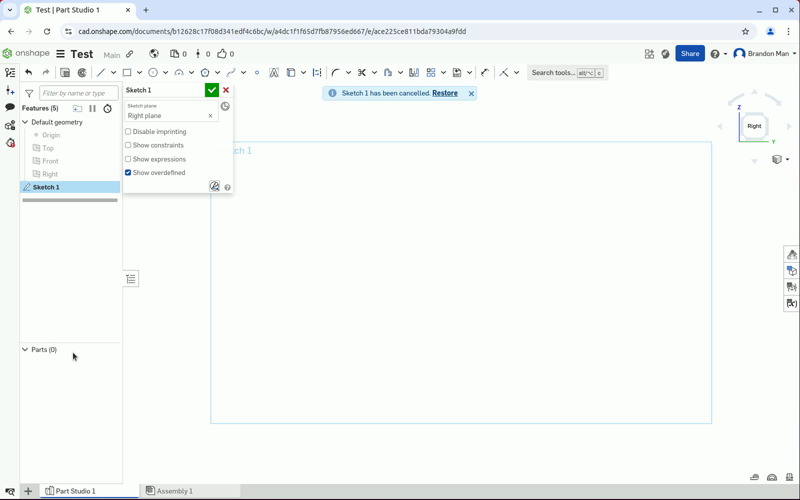
key(y)
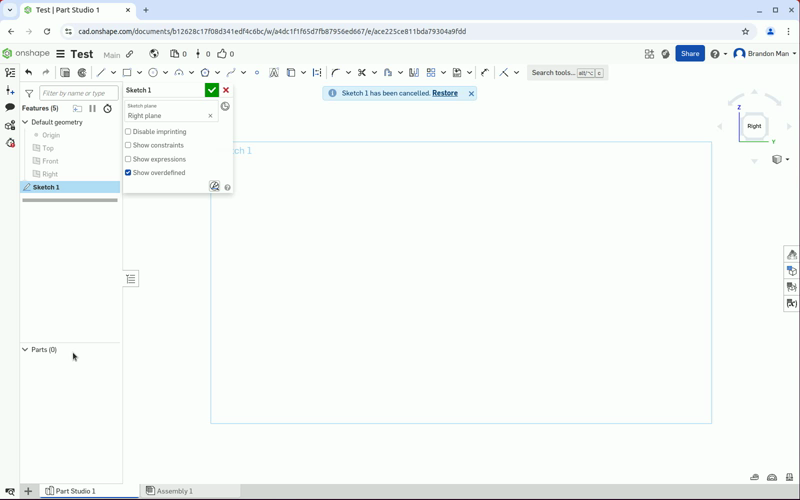
key(l)
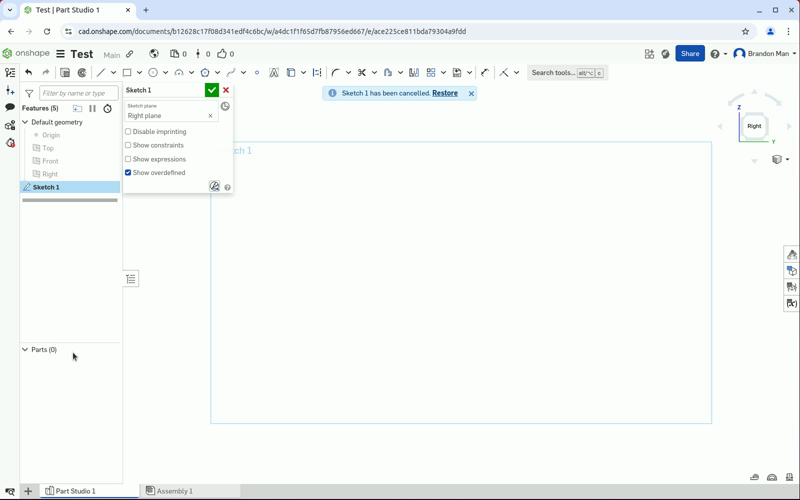
key_down(shift)
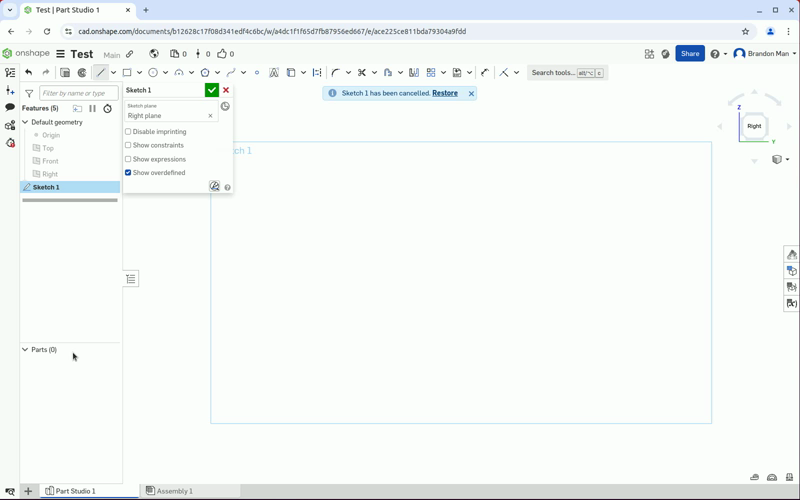
mouse_move(460, 381)
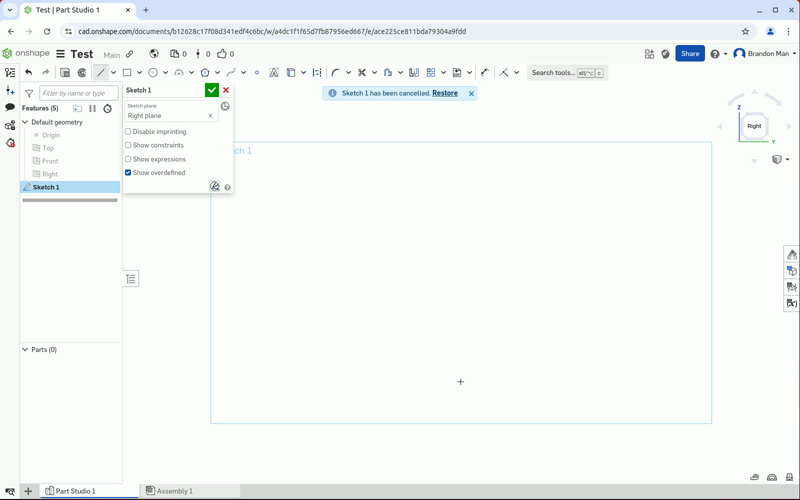
click(460, 381)
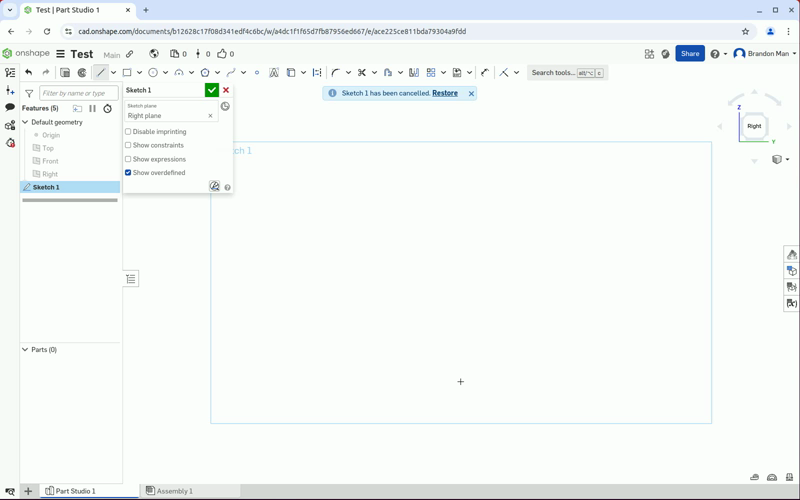
key_up(shift)
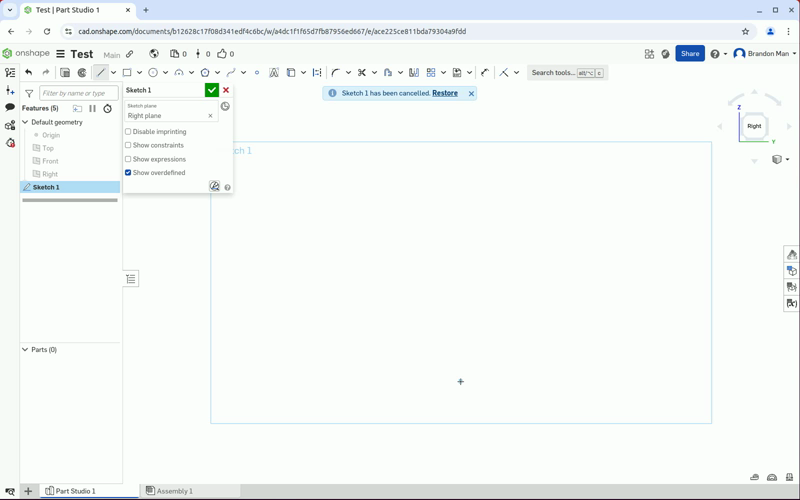
key_down(shift)
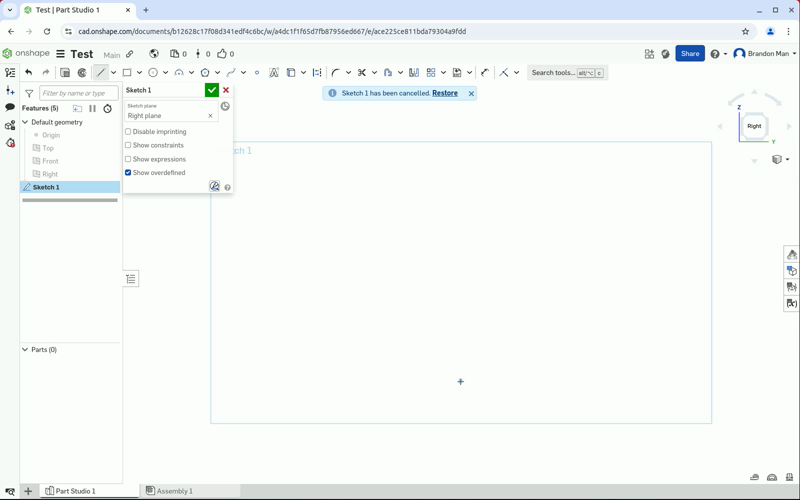
mouse_move(490, 381)
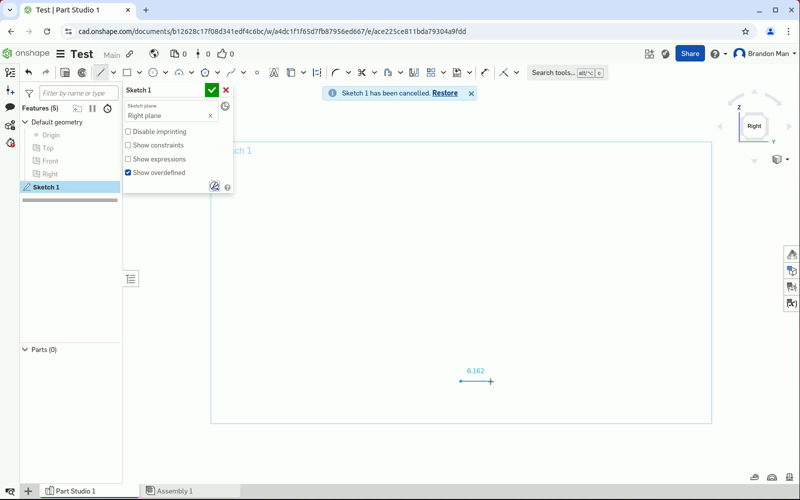
mouse_move(506, 381)
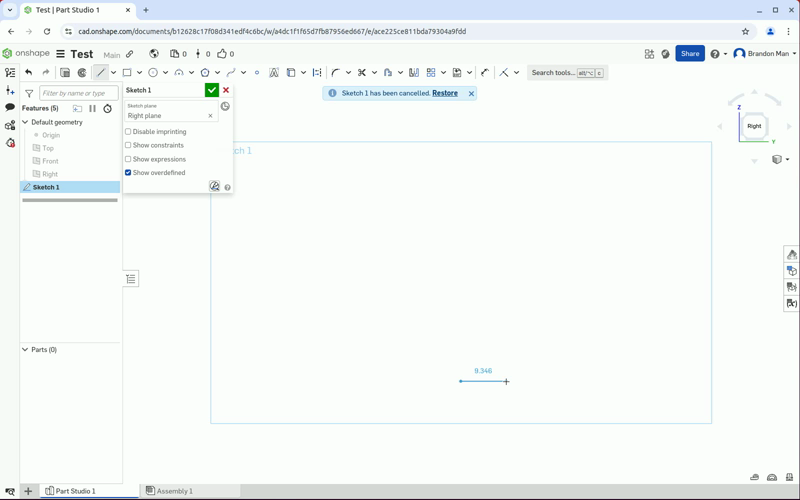
click(506, 381)
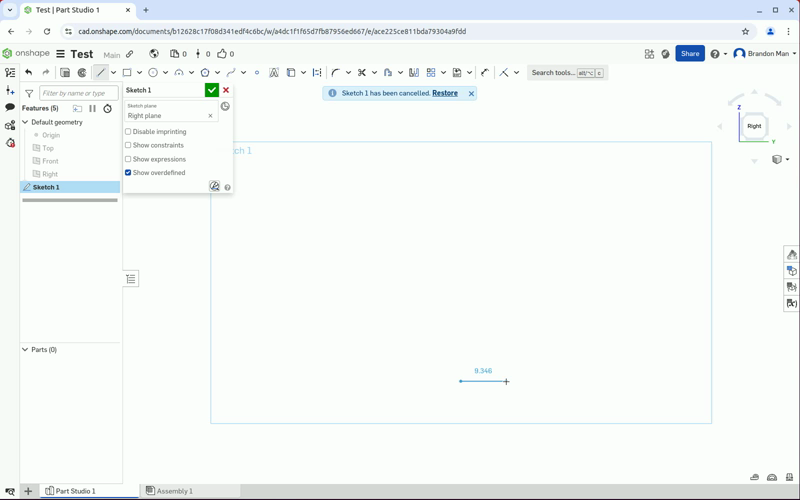
key_up(shift)
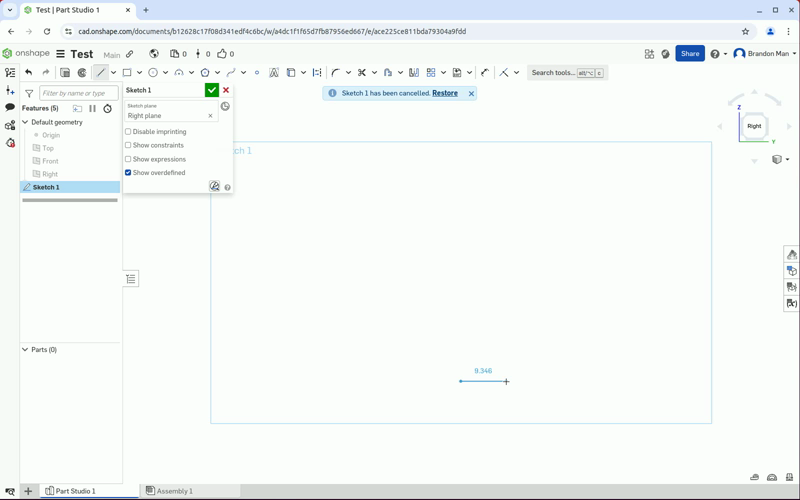
key_down(shift)
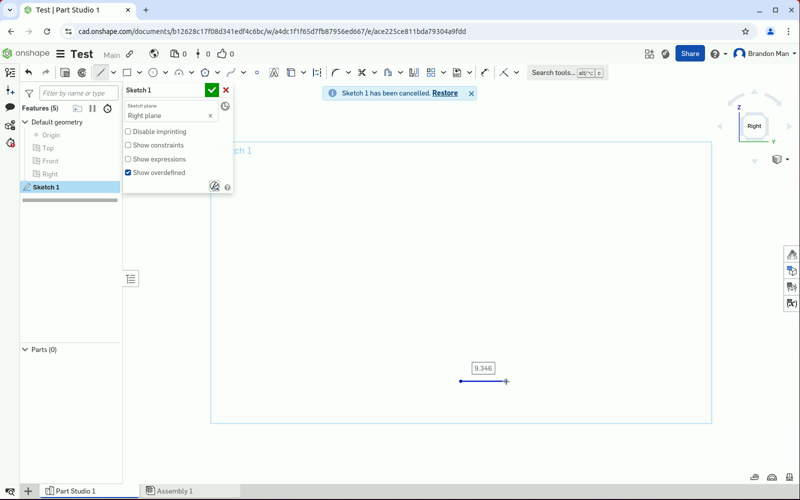
mouse_move(536, 381)
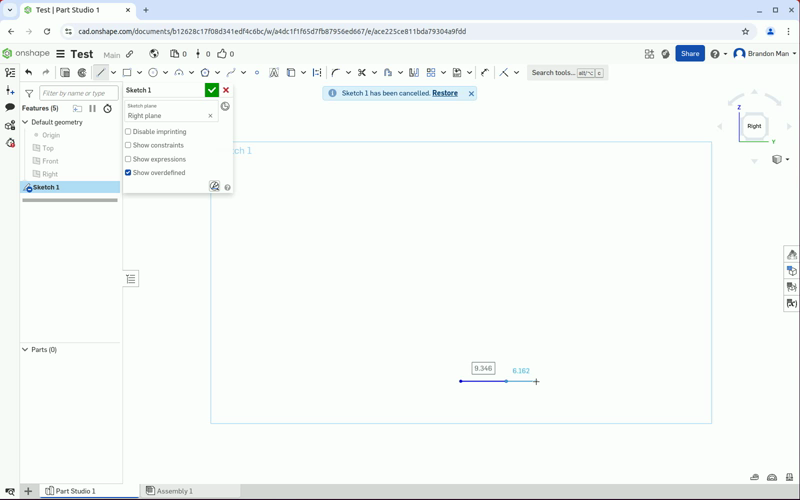
mouse_move(506, 395)
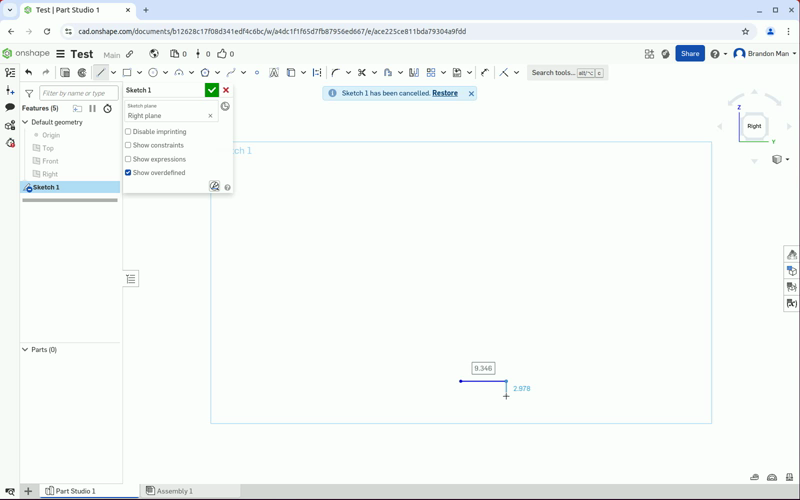
click(506, 395)
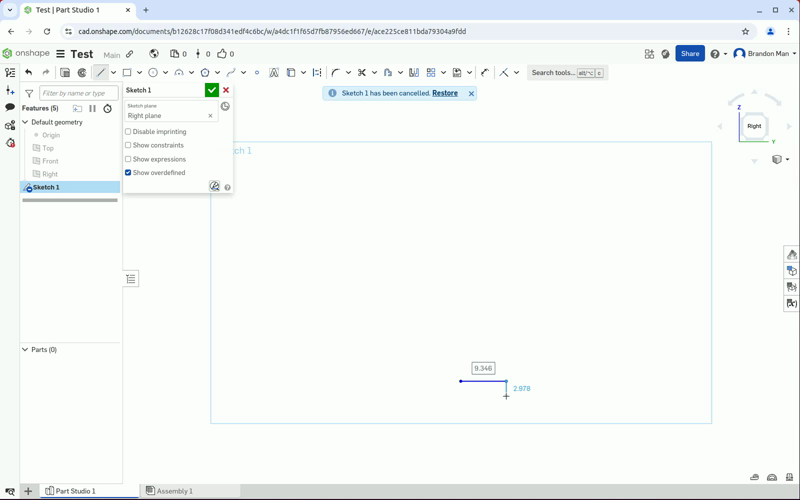
key_up(shift)
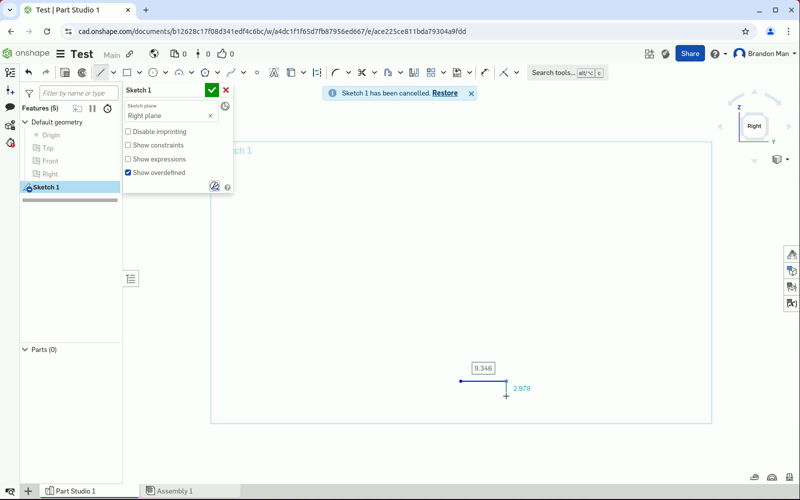
key_down(shift)
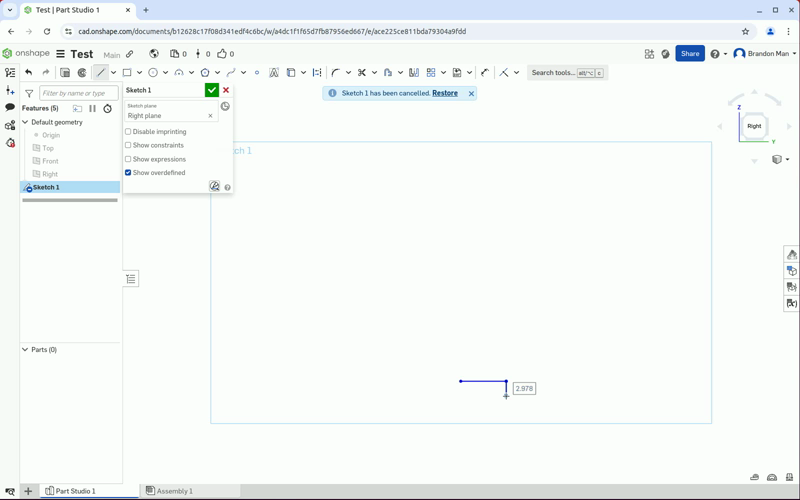
mouse_move(536, 395)
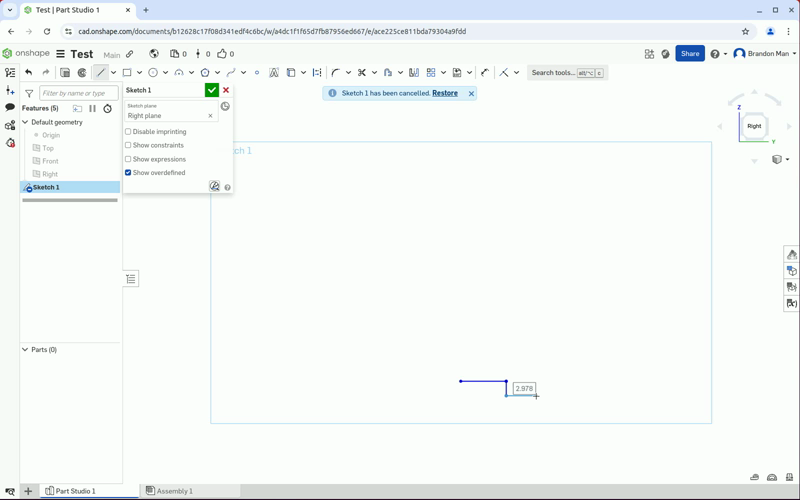
mouse_move(513, 395)
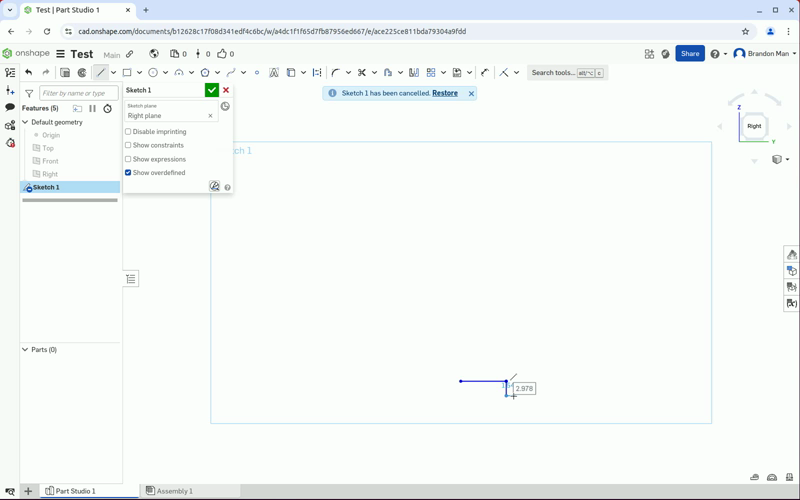
scroll(6)
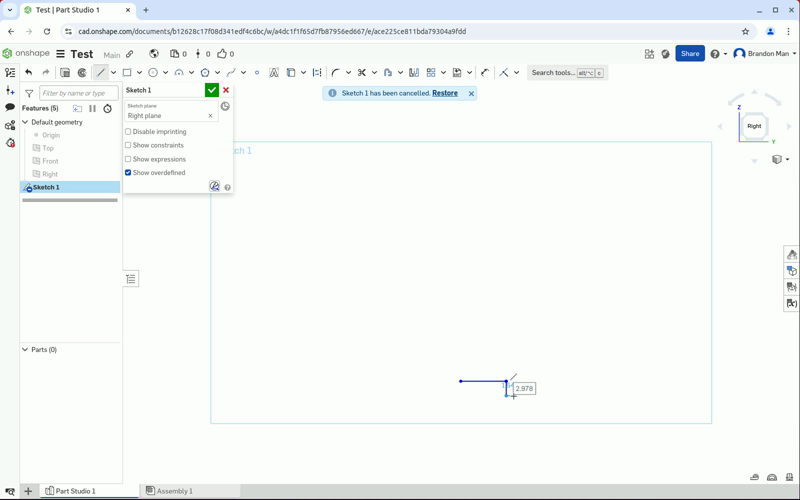
scroll(6)
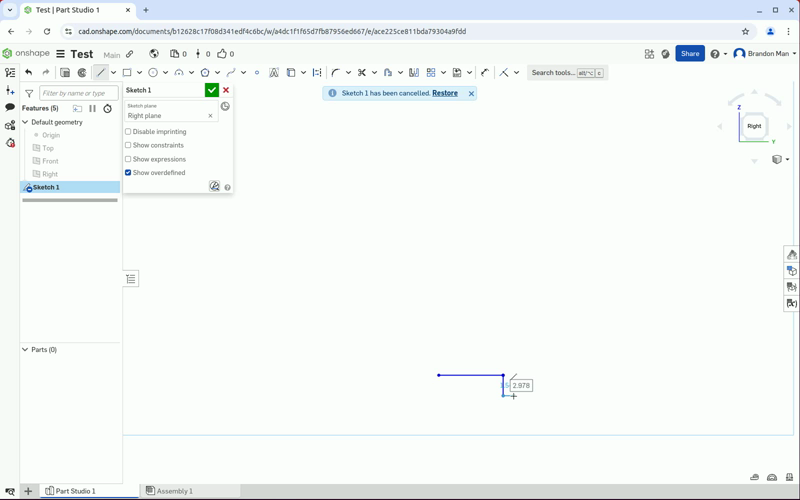
scroll(6)
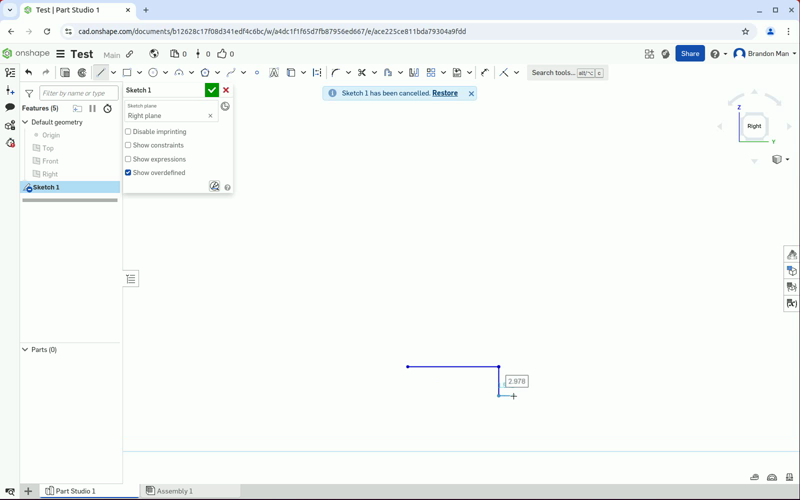
scroll(6)
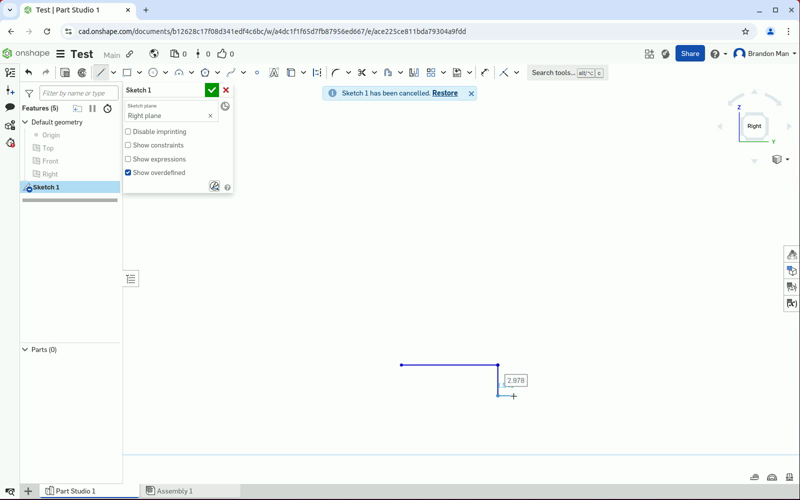
scroll(6)
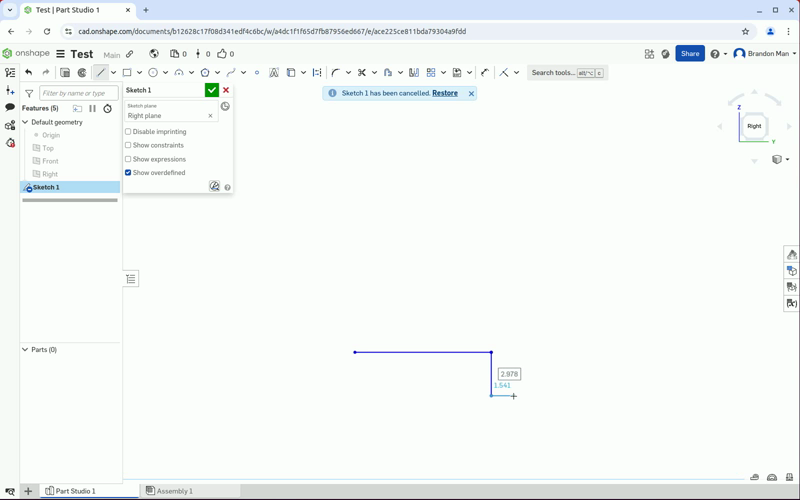
scroll(6)
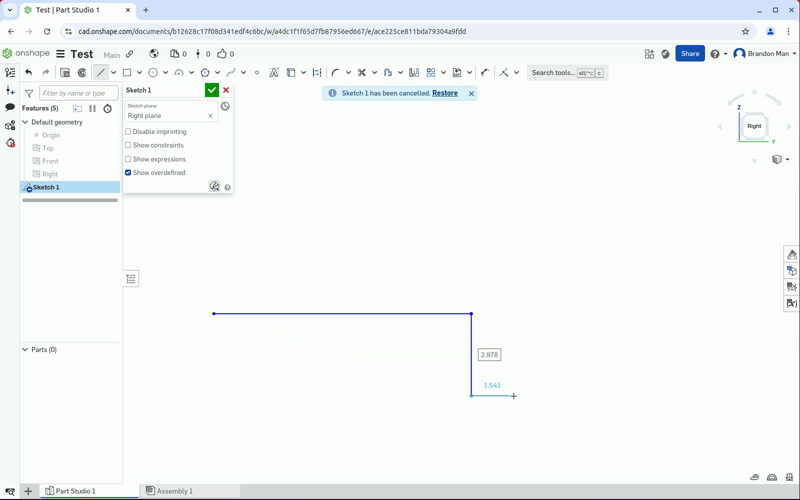
scroll(6)
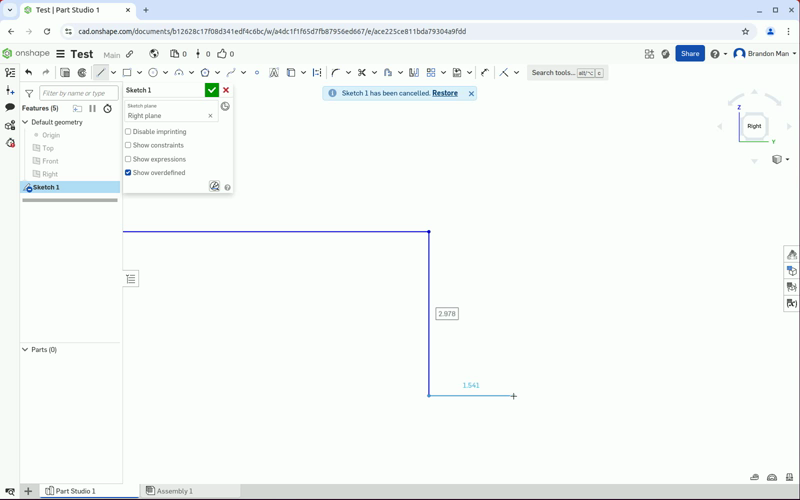
click(513, 395)
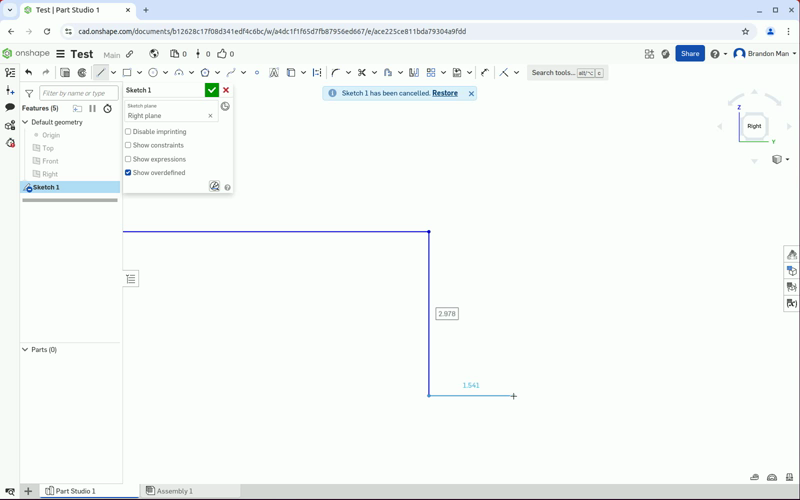
scroll(-6)
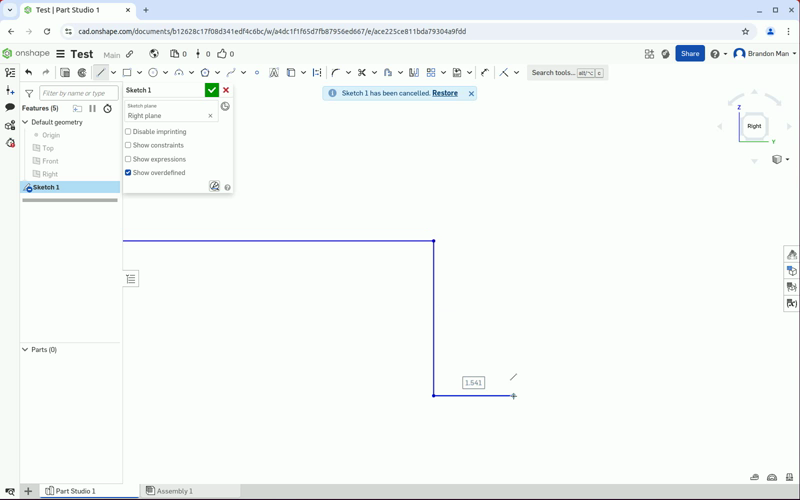
scroll(-6)
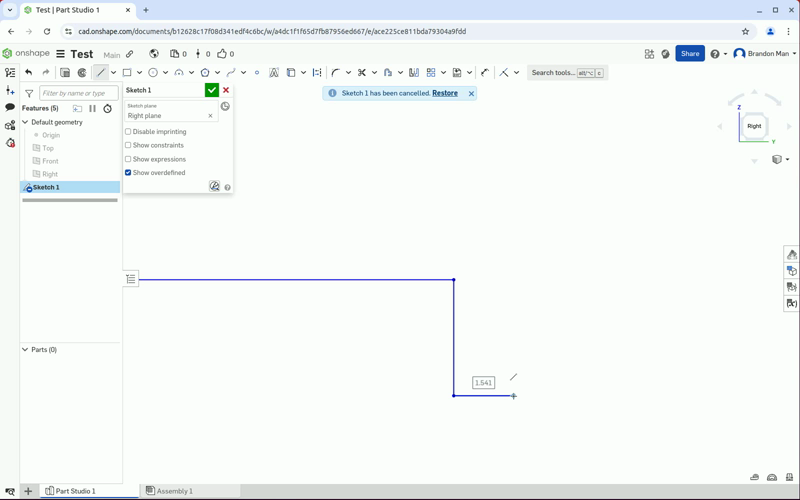
scroll(-6)
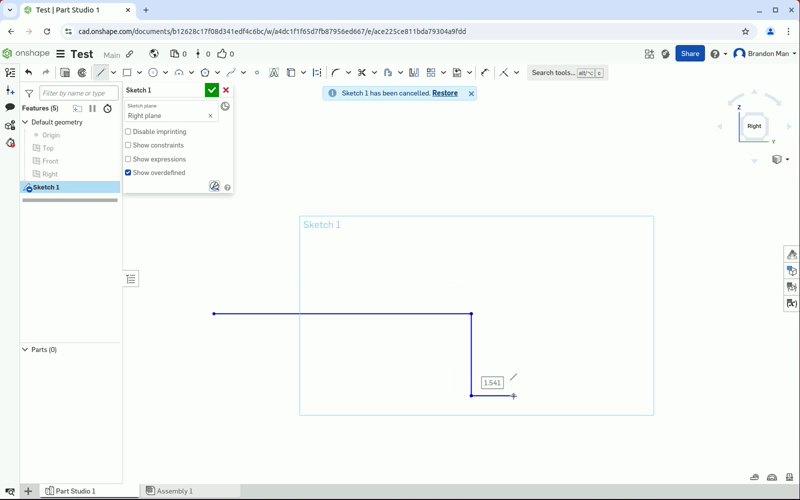
scroll(-6)
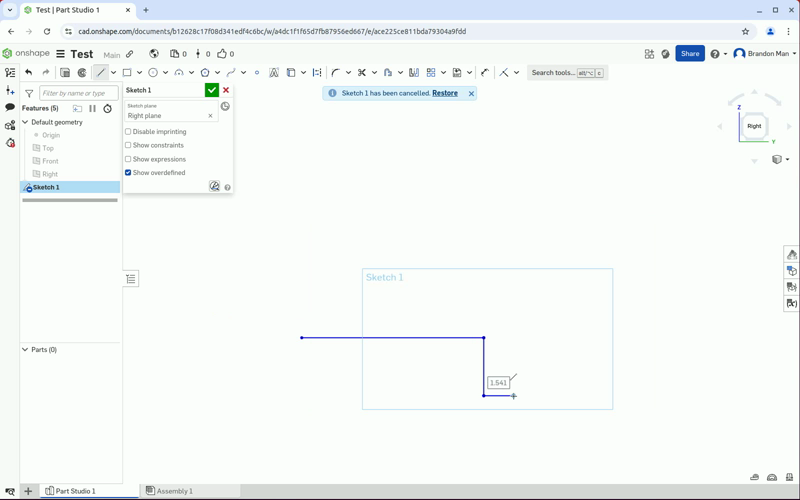
scroll(-6)
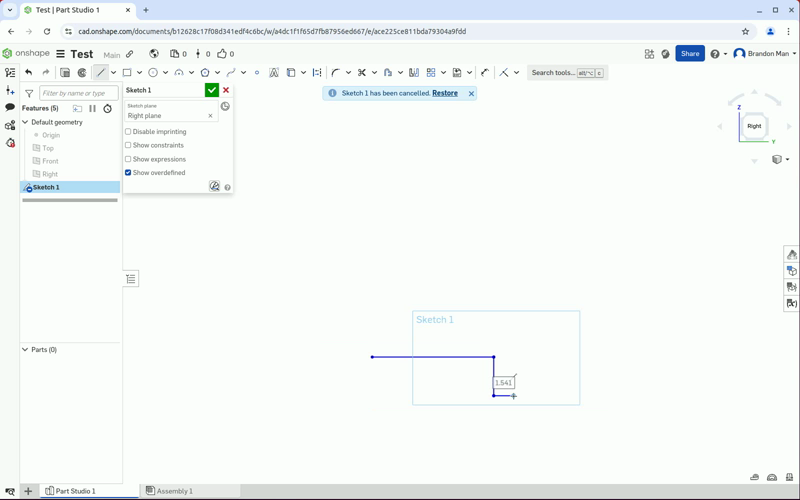
scroll(-6)
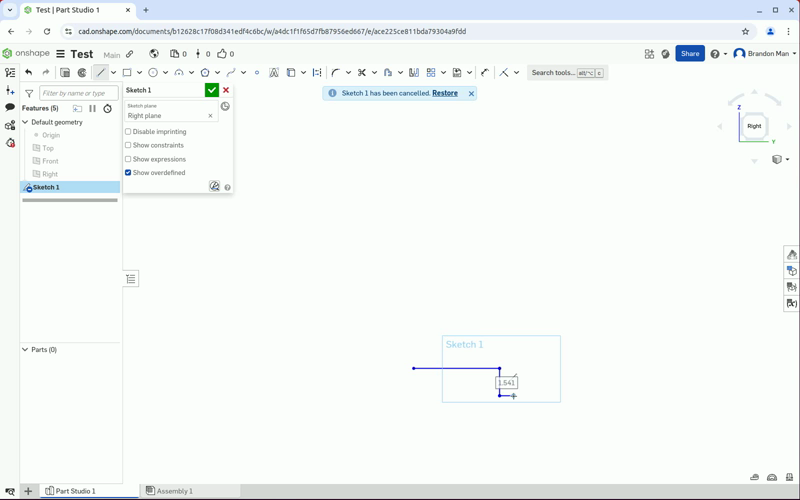
scroll(-6)
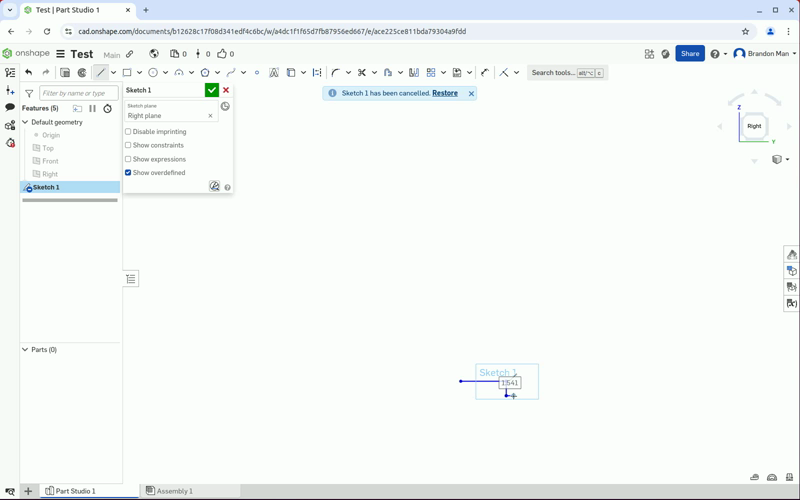
key_up(shift)
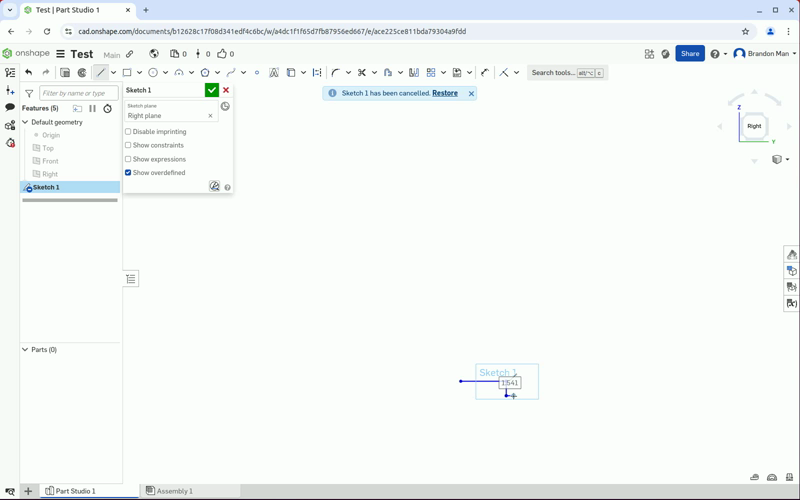
key_down(shift)
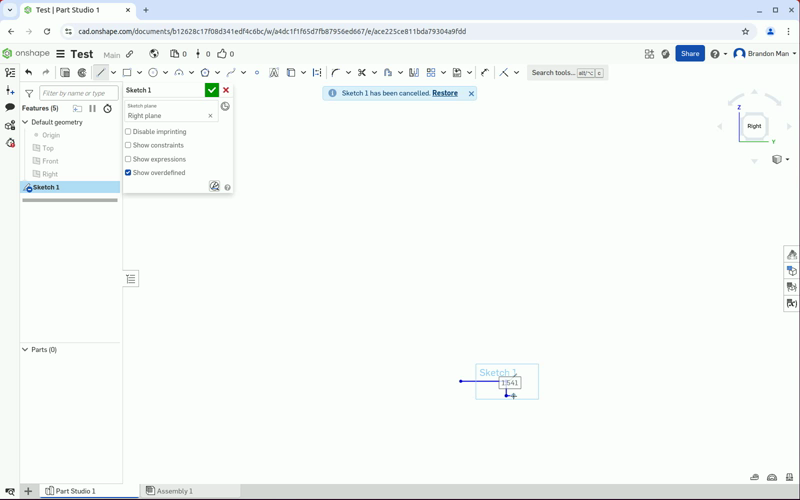
mouse_move(543, 395)
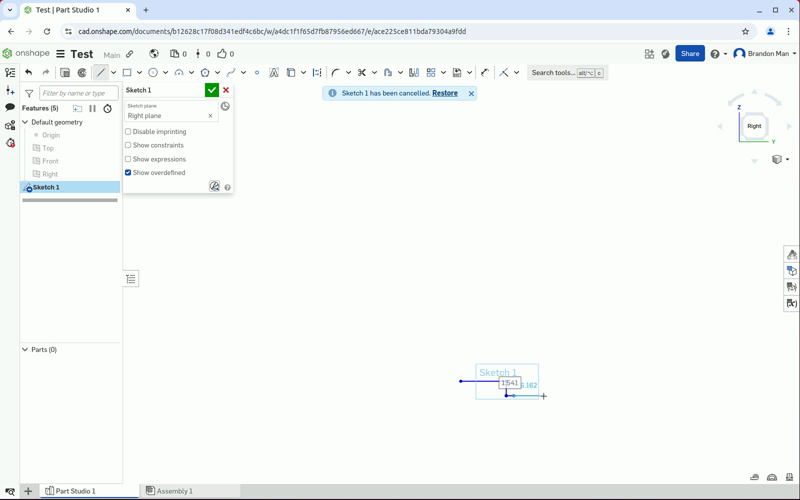
mouse_move(513, 381)
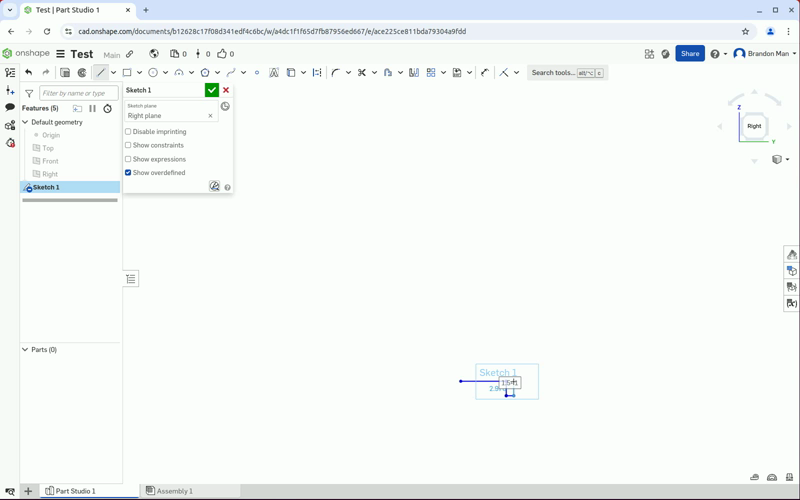
click(513, 381)
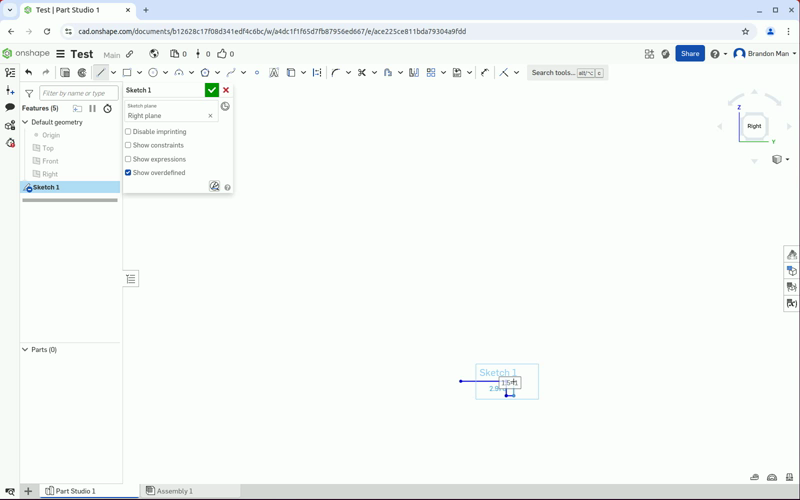
key_up(shift)
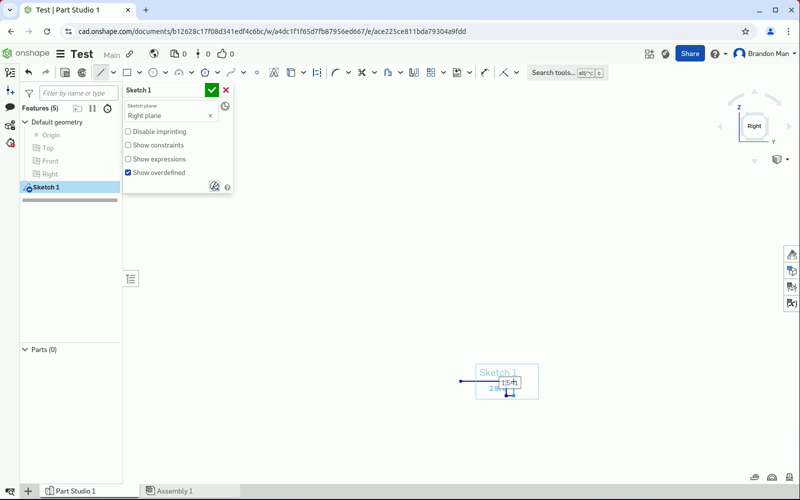
key_down(shift)
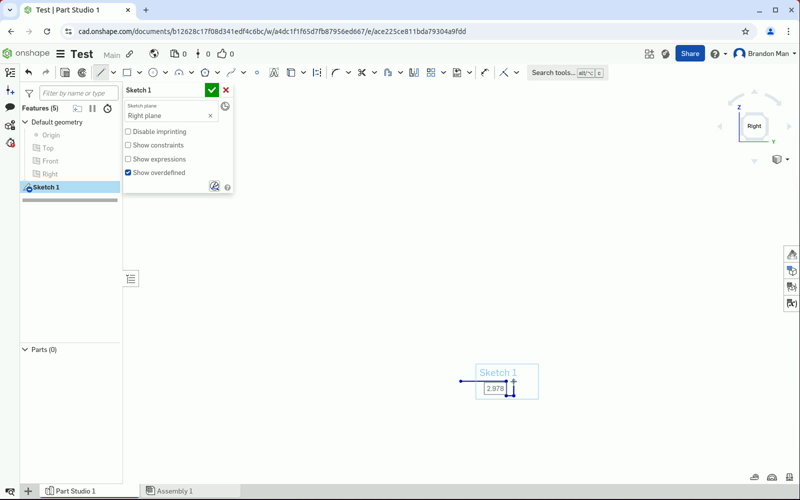
mouse_move(543, 381)
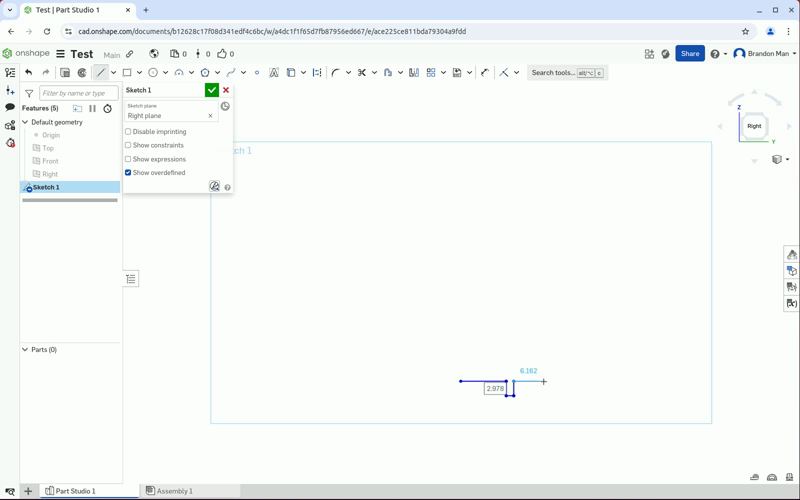
mouse_move(544, 381)
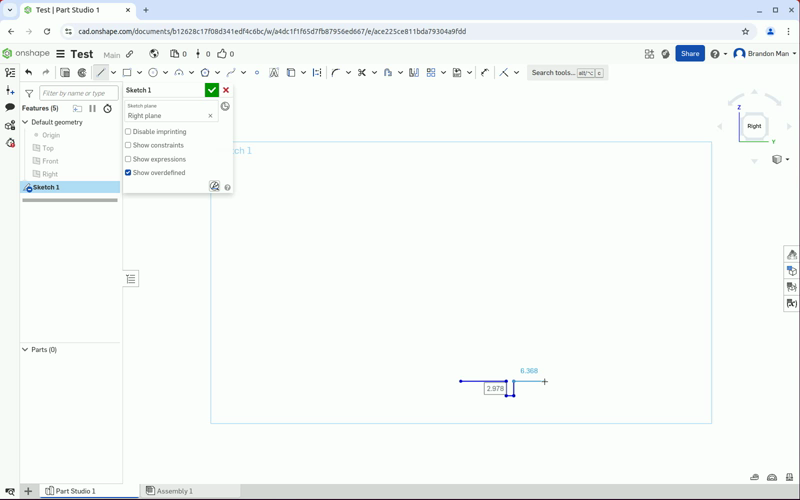
click(544, 381)
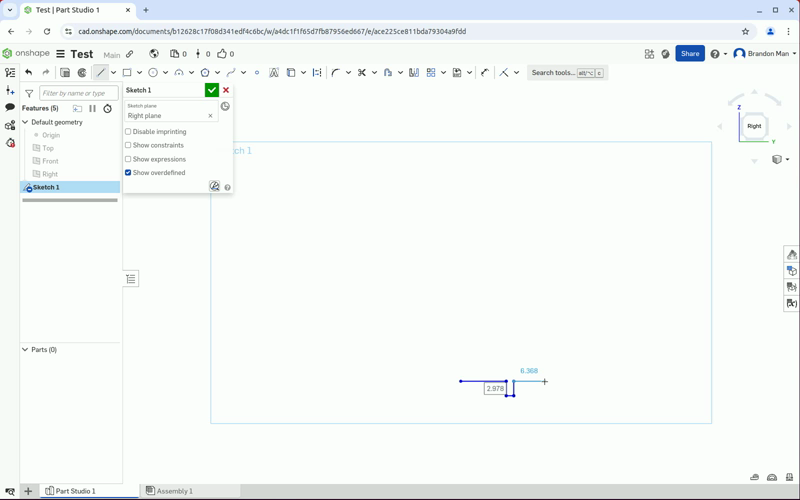
key_up(shift)
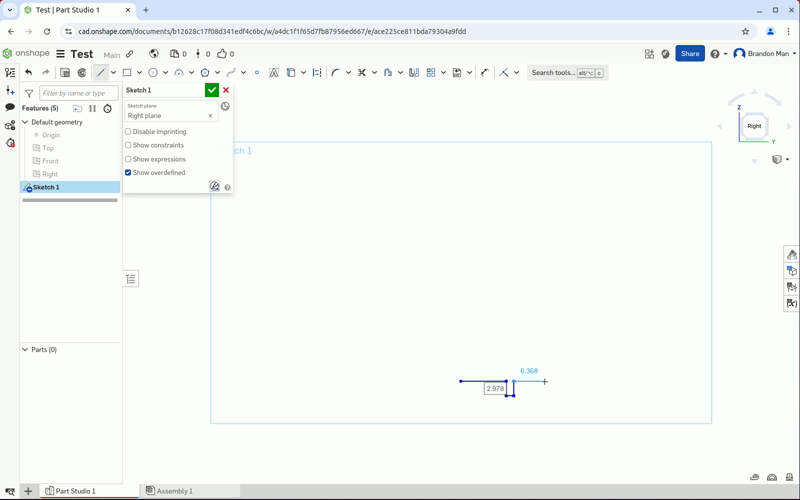
key_down(shift)
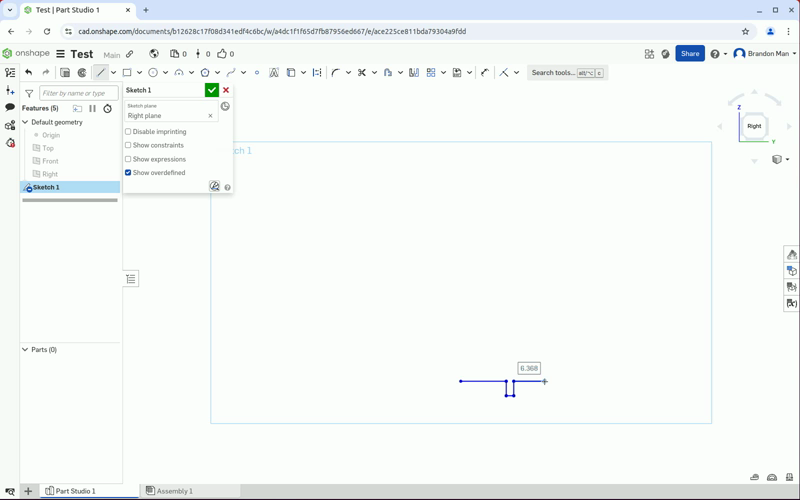
mouse_move(544, 282)
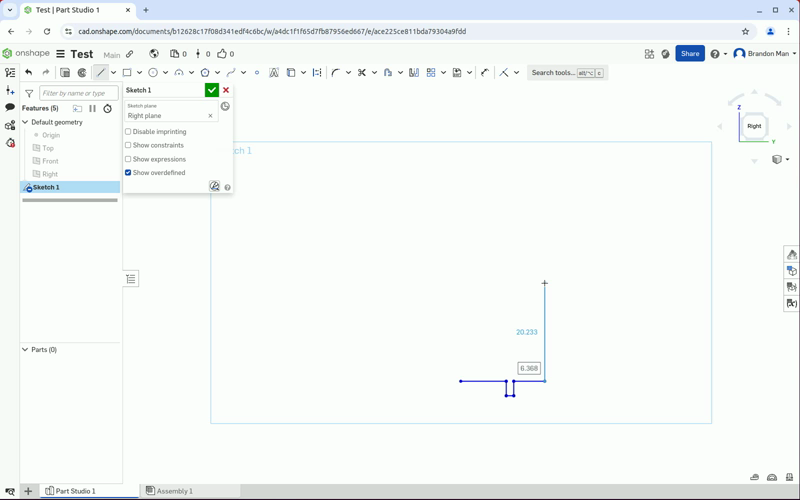
click(544, 282)
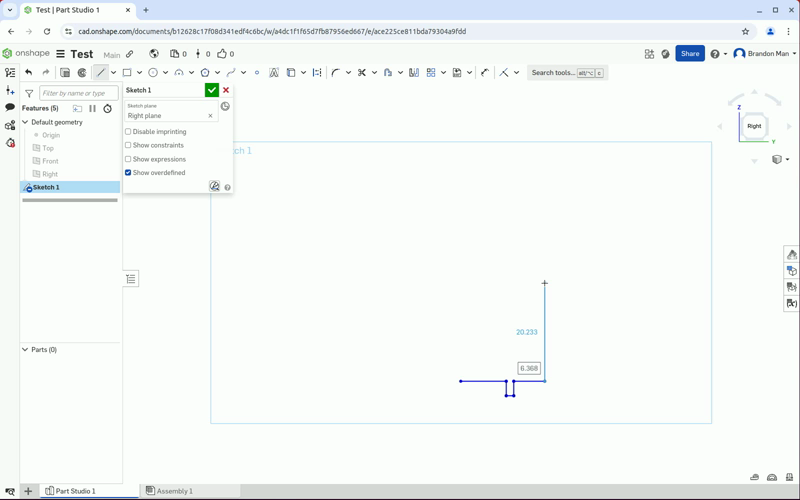
key_up(shift)
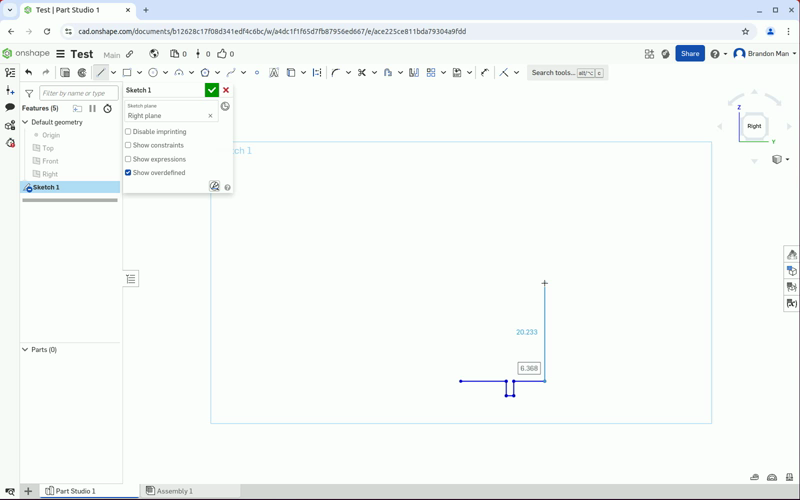
key_down(shift)
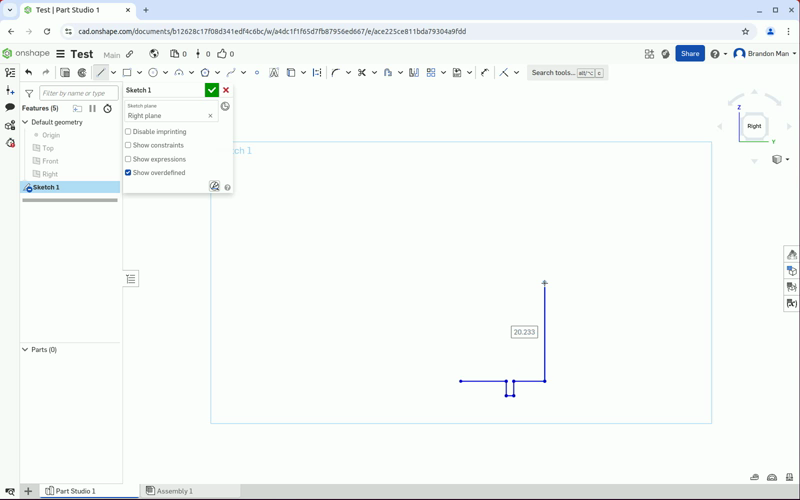
mouse_move(574, 282)
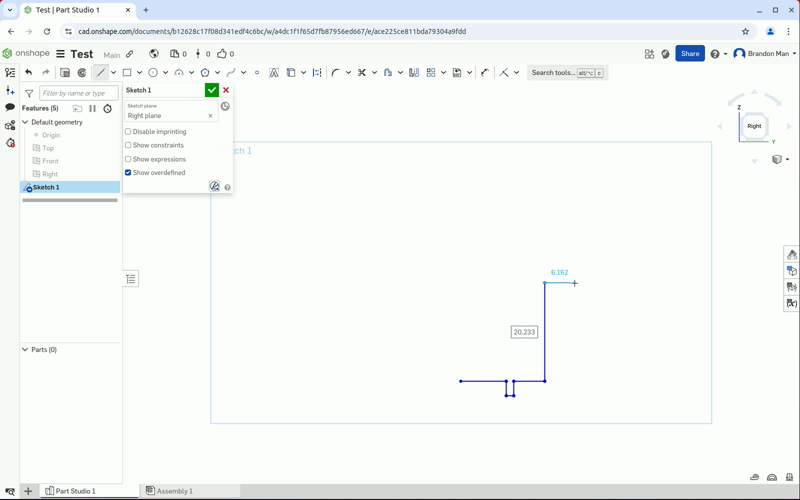
mouse_move(492, 282)
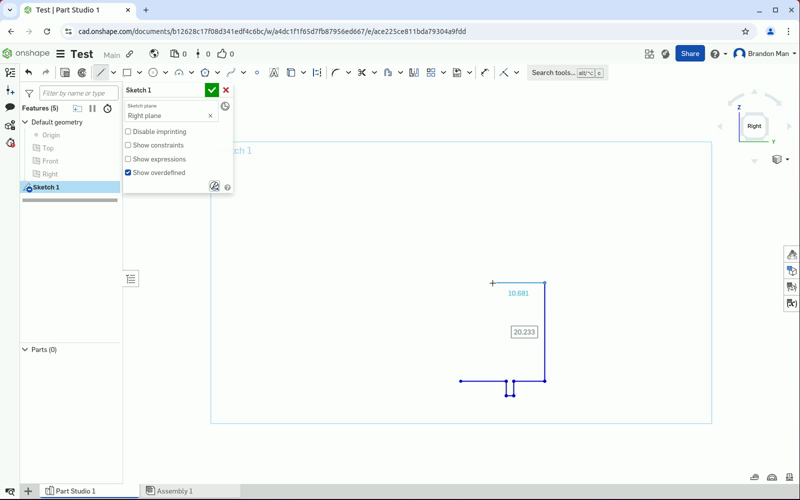
click(492, 282)
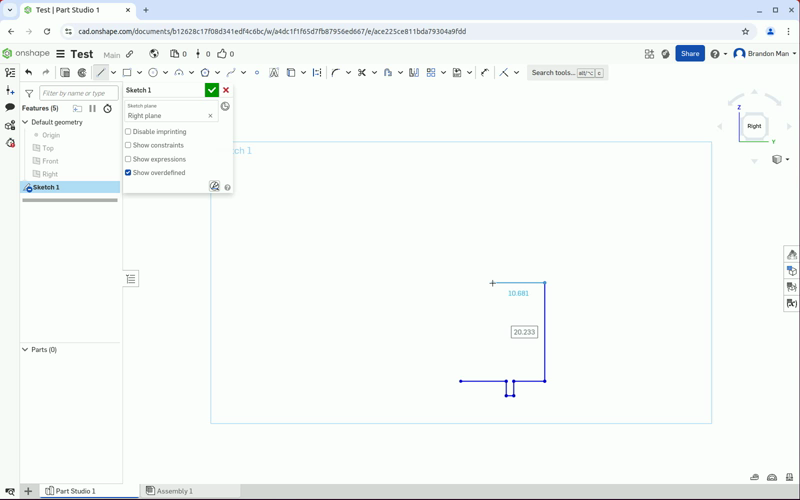
key_up(shift)
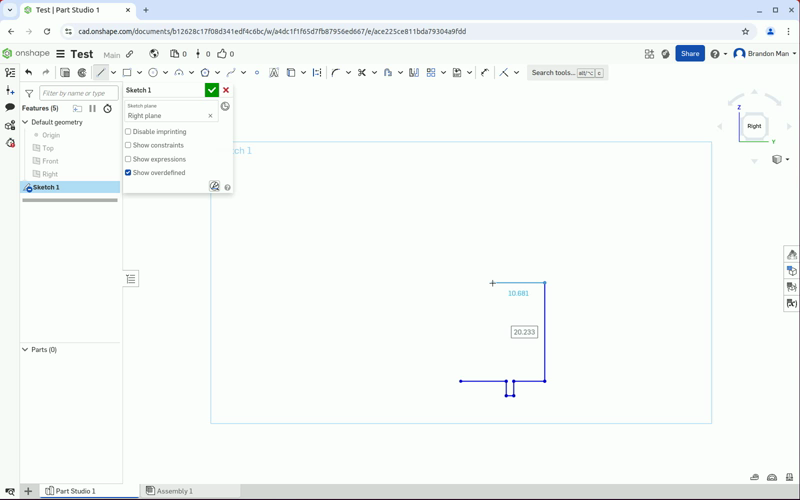
key_down(shift)
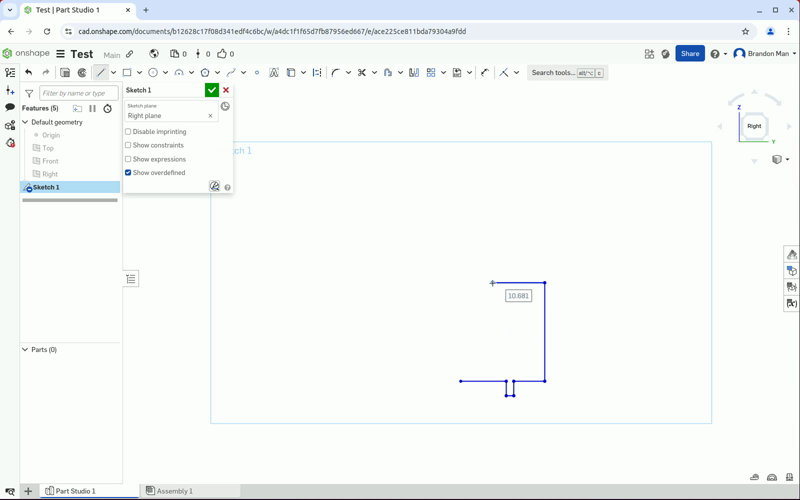
mouse_move(522, 282)
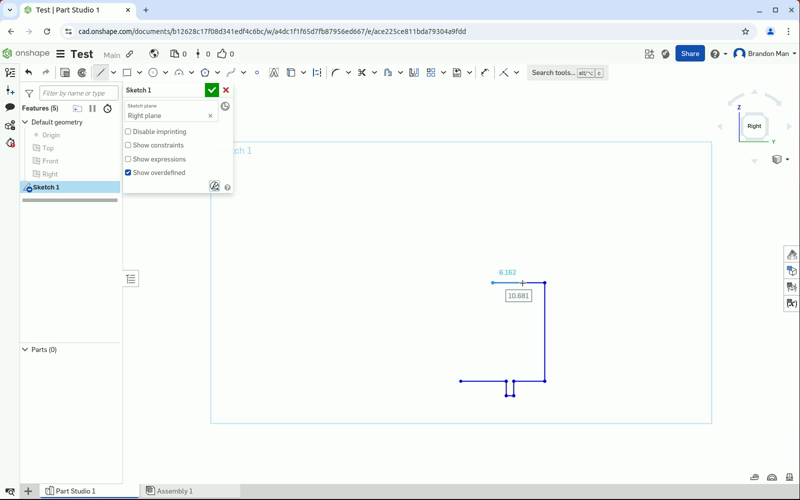
mouse_move(460, 282)
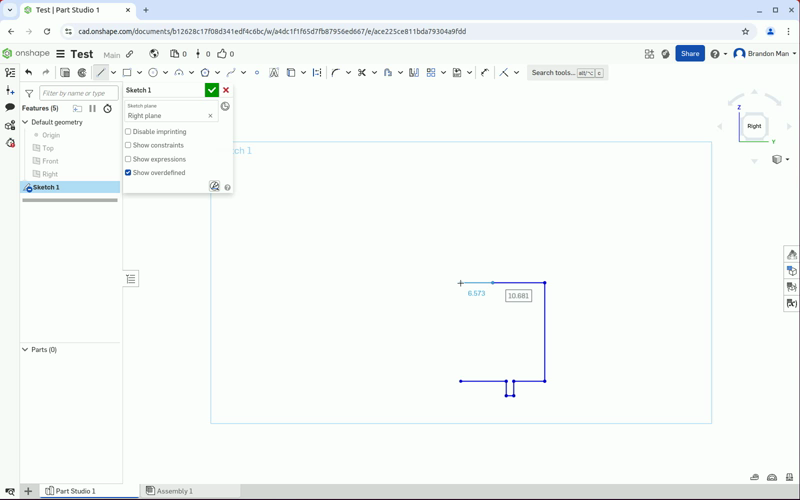
click(460, 282)
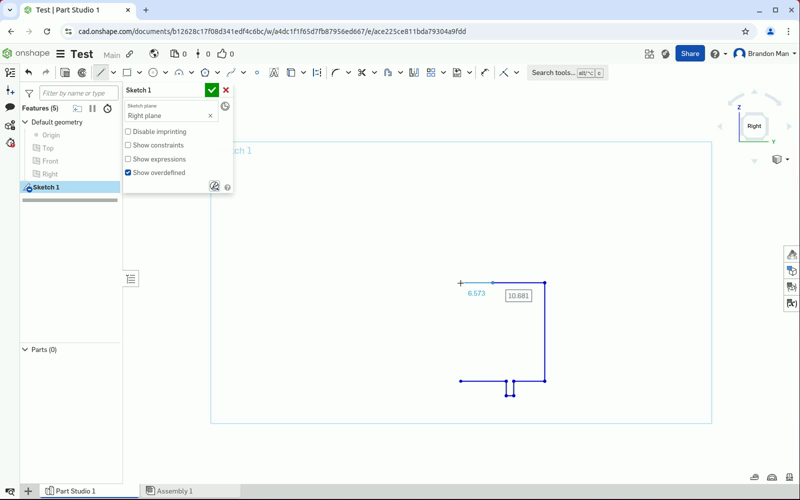
key_up(shift)
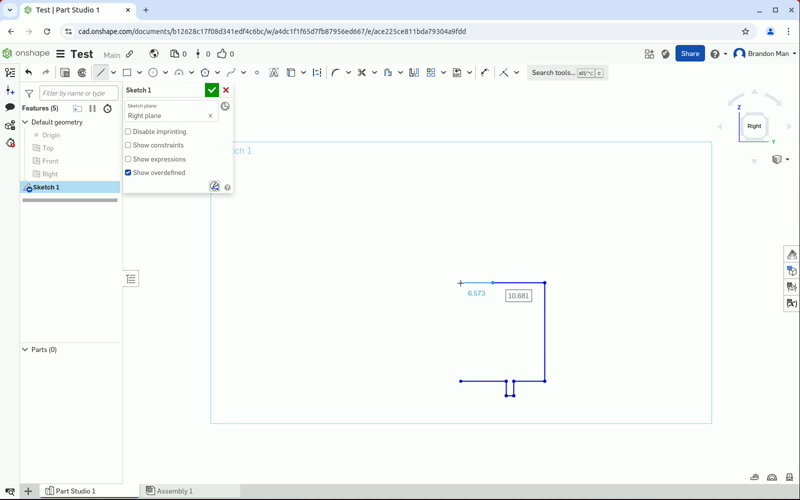
key_down(shift)
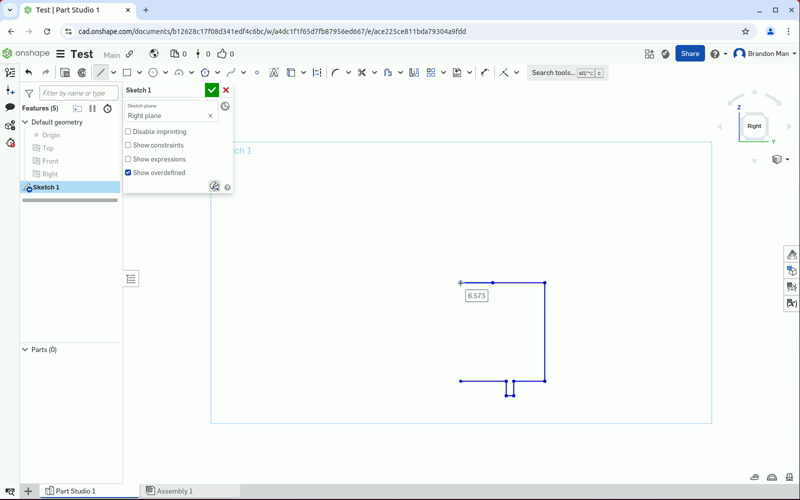
mouse_move(460, 381)
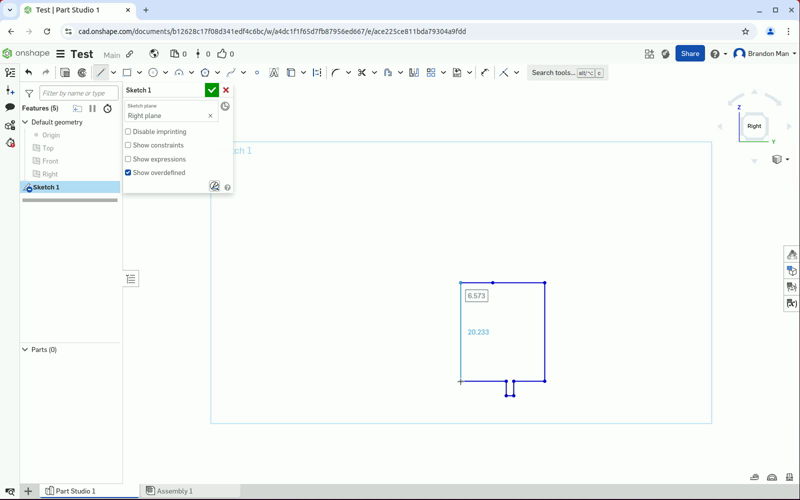
key_up(shift)
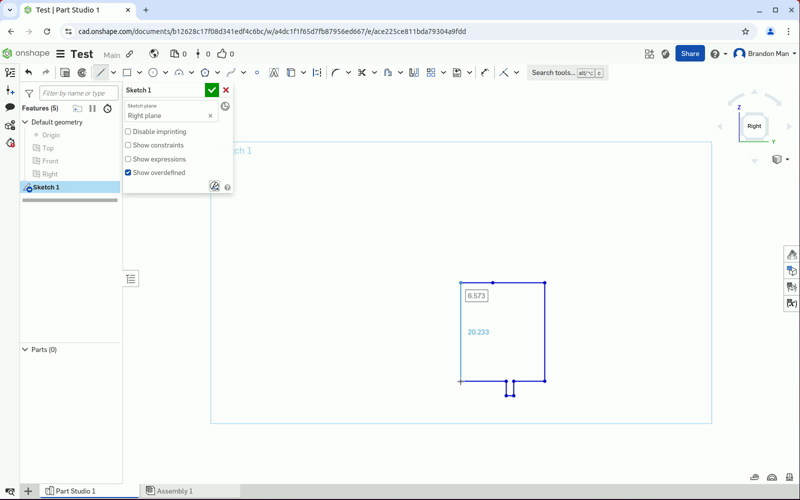
click(460, 381)
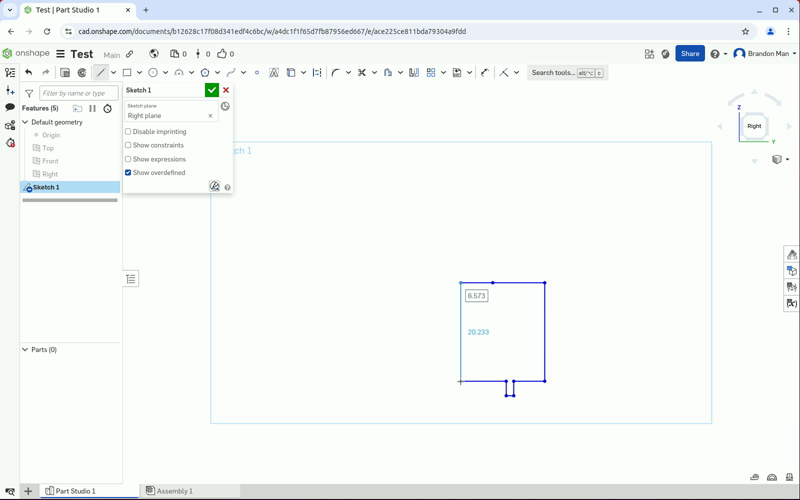
key(esc)
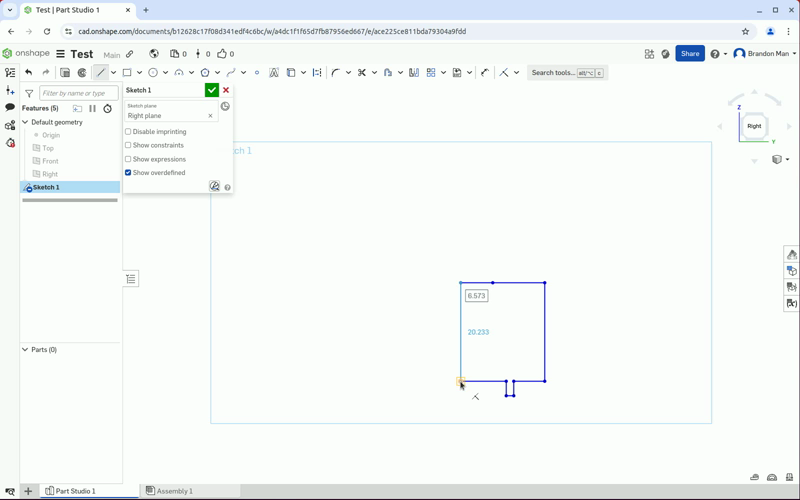
mouse_move(537, 317)
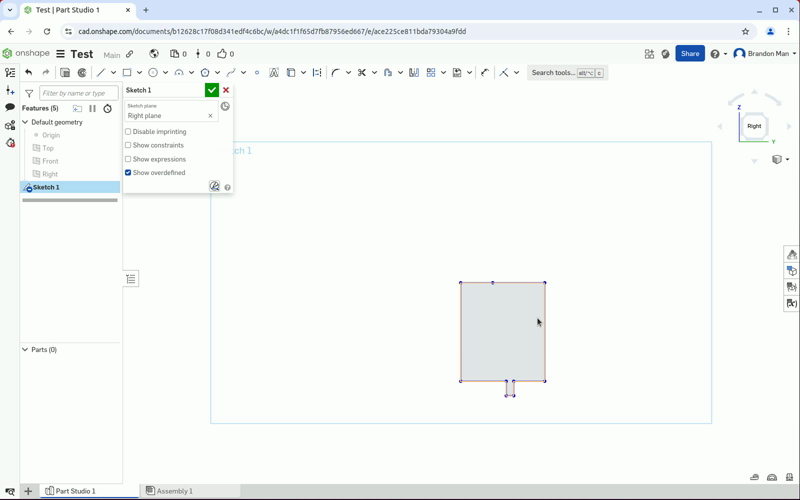
click(537, 317)
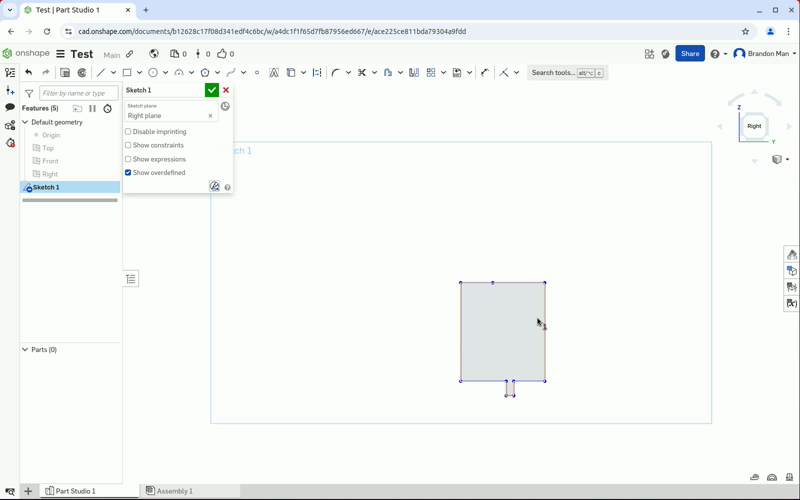
mouse_move(73, 352)
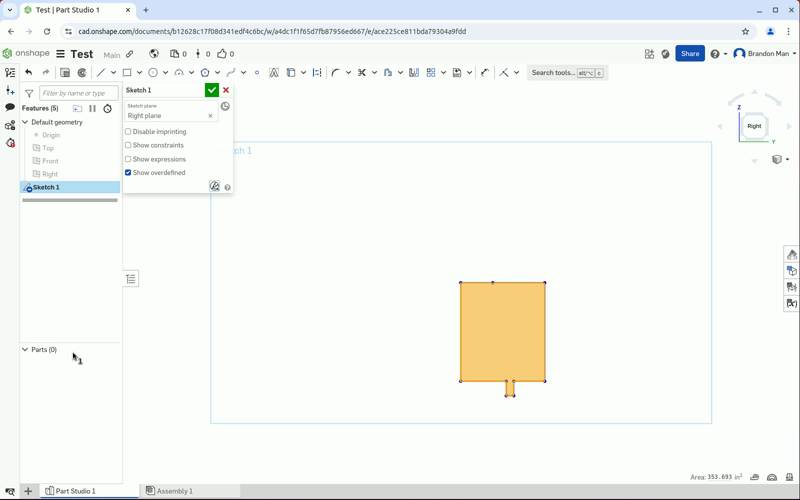
key(shift+y)
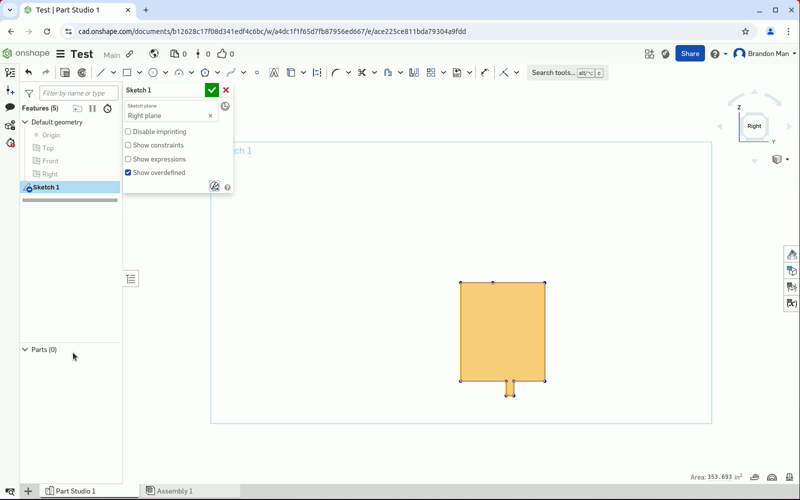
key(shift+e)
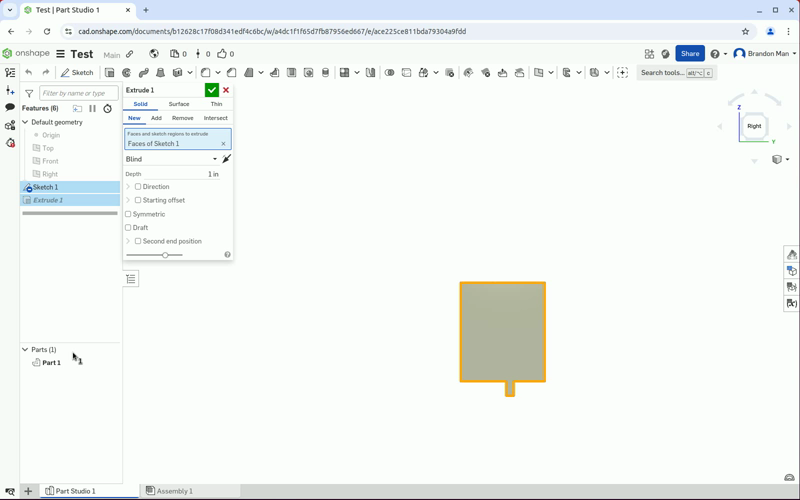
mouse_move(143, 106)
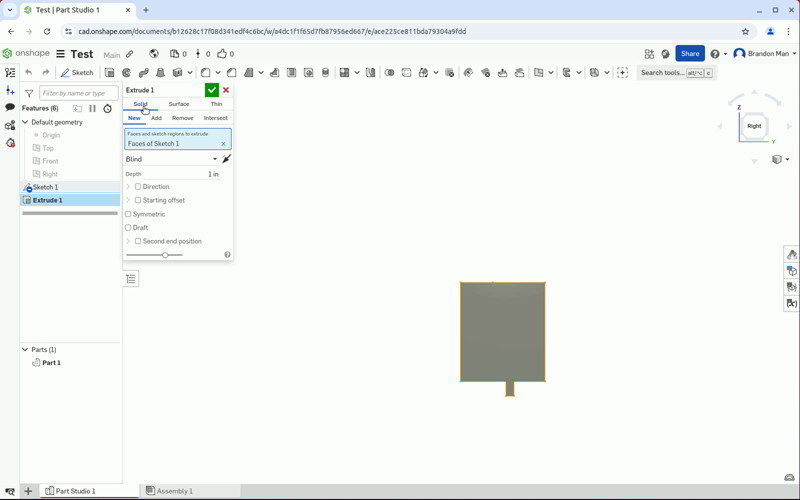
click(143, 106)
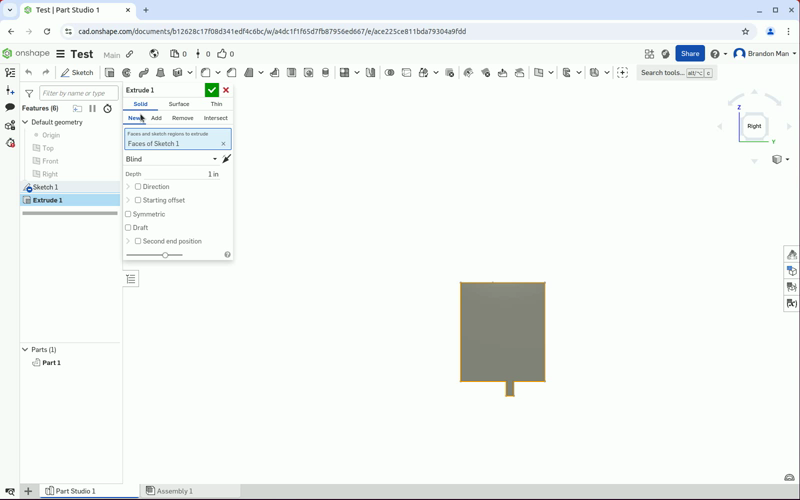
mouse_move(137, 120)
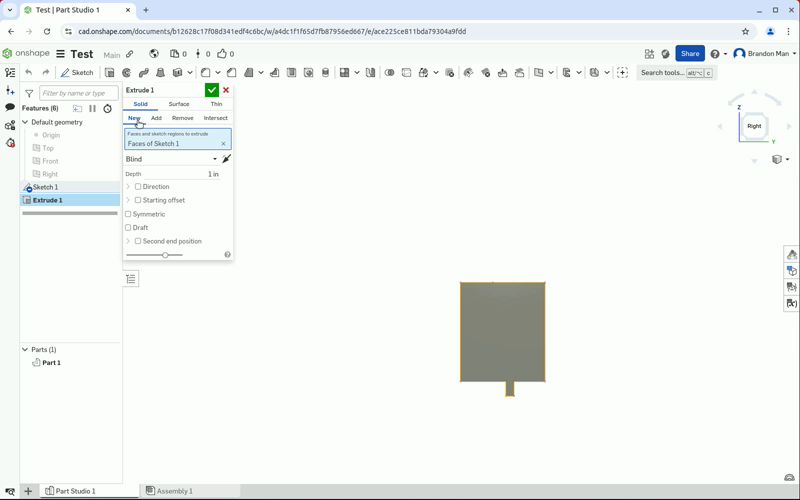
click(137, 120)
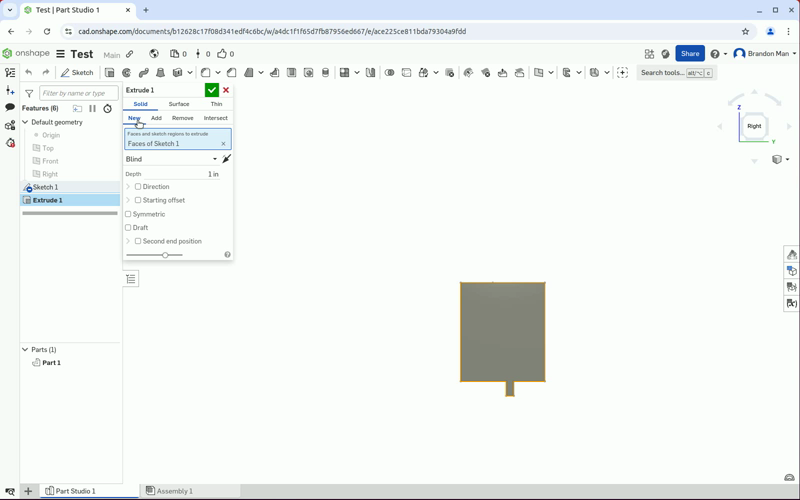
key(tab, 4)
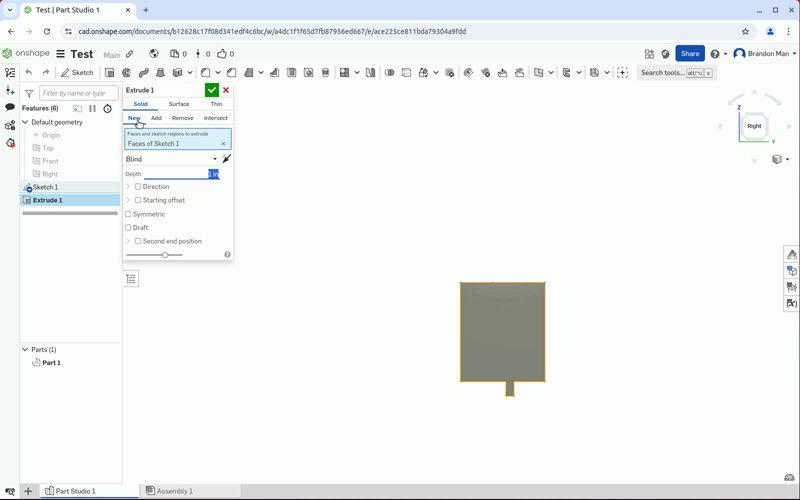
text(1.444)
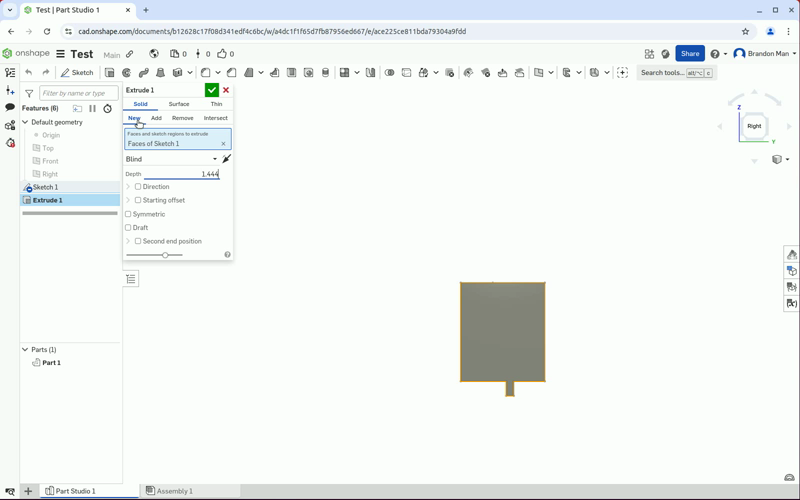
key(enter)
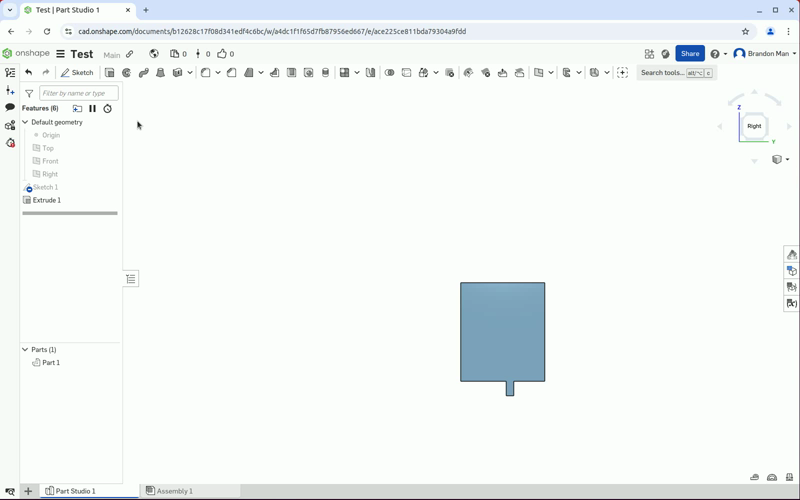
key(shift+h)
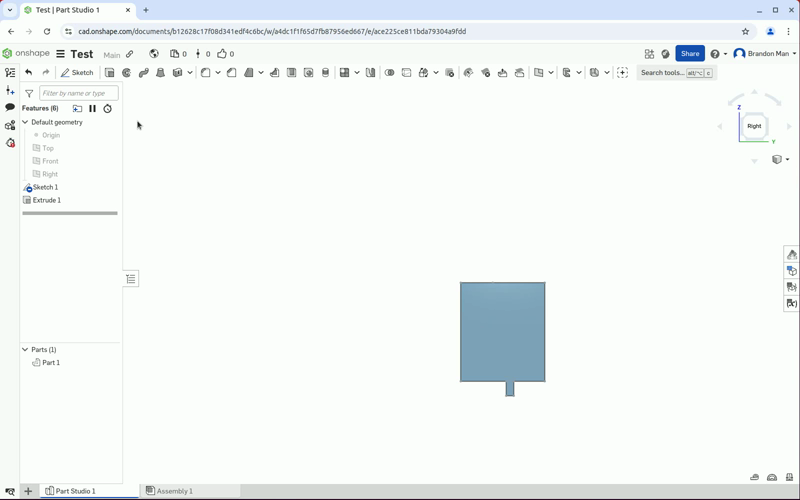
key(shift+h)
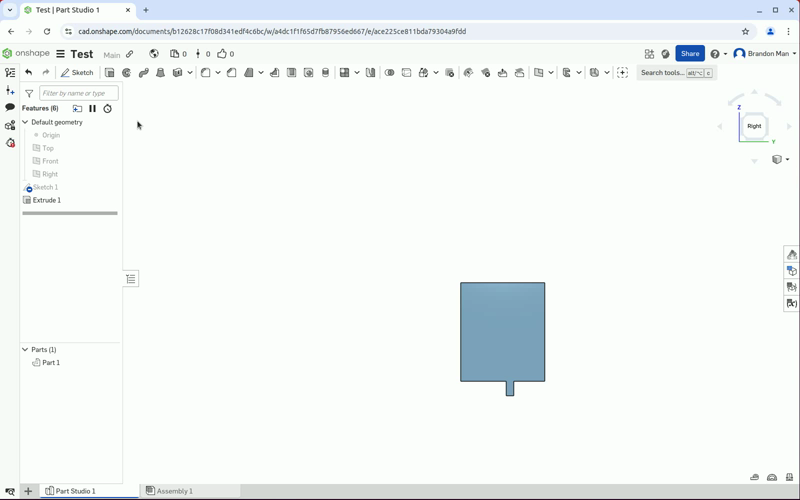
mouse_move(73, 189)
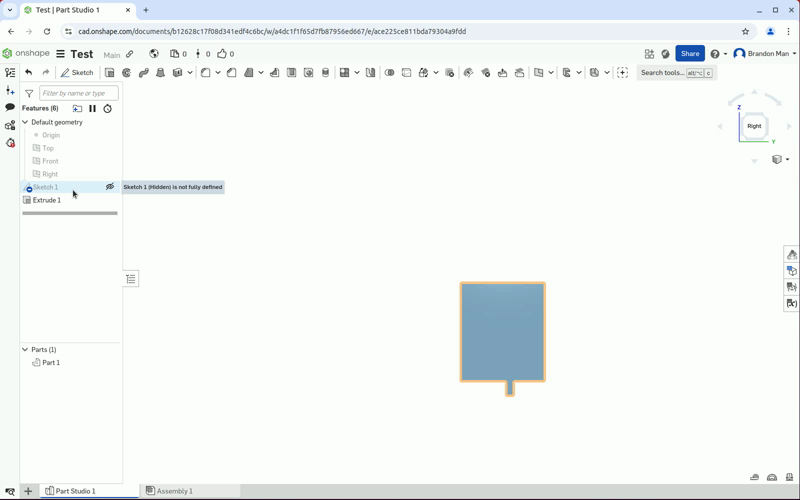
click(73, 189)
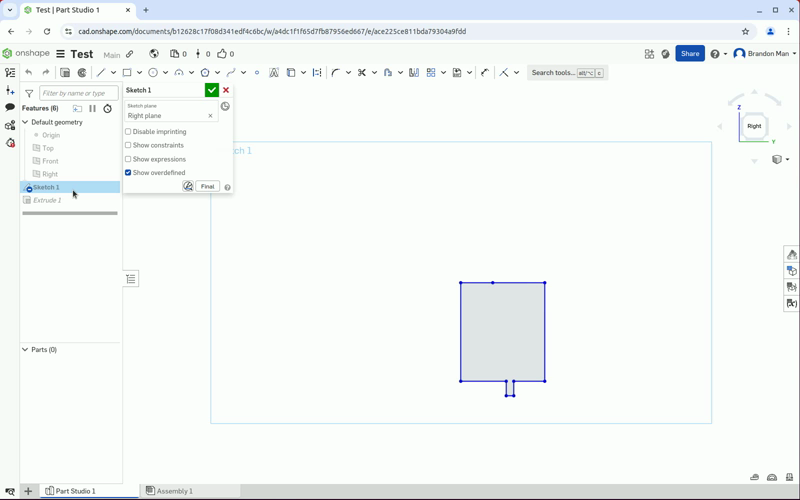
mouse_move(229, 92)
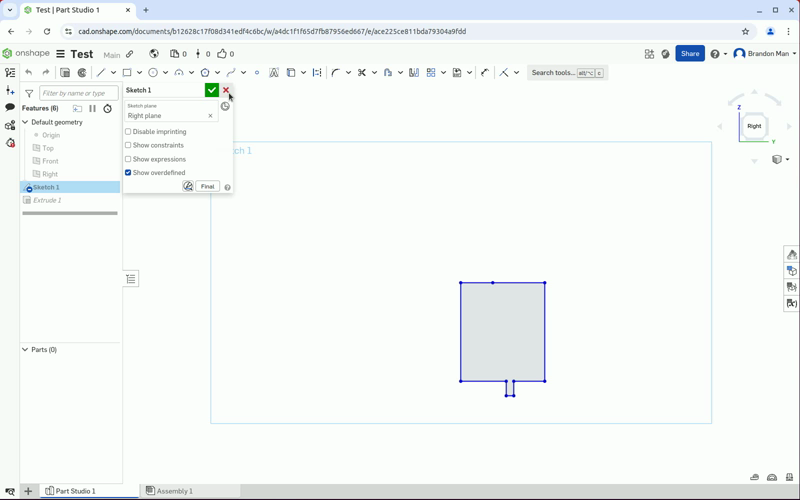
click(229, 92)
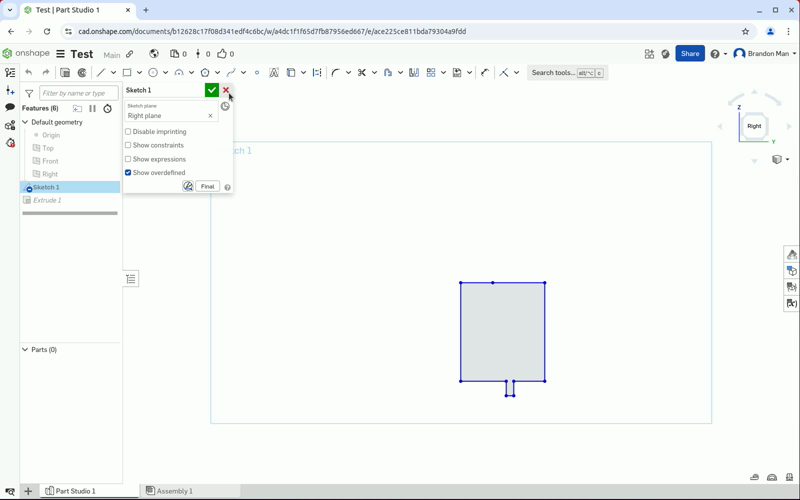
key(shift+s)
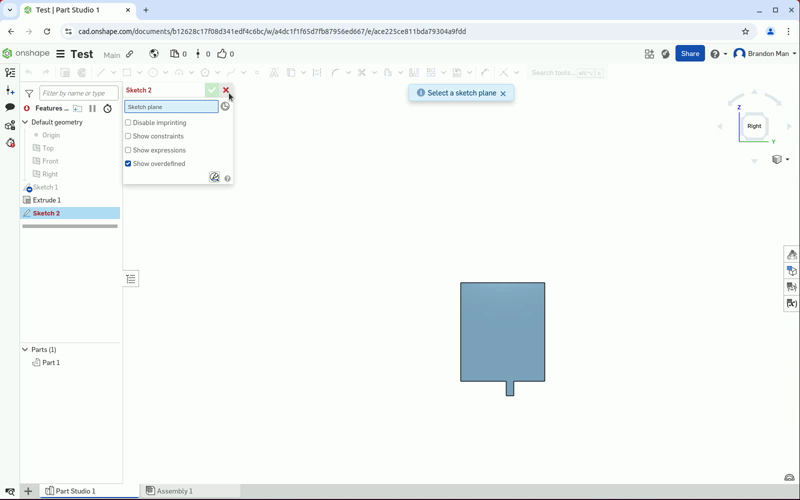
mouse_move(73, 176)
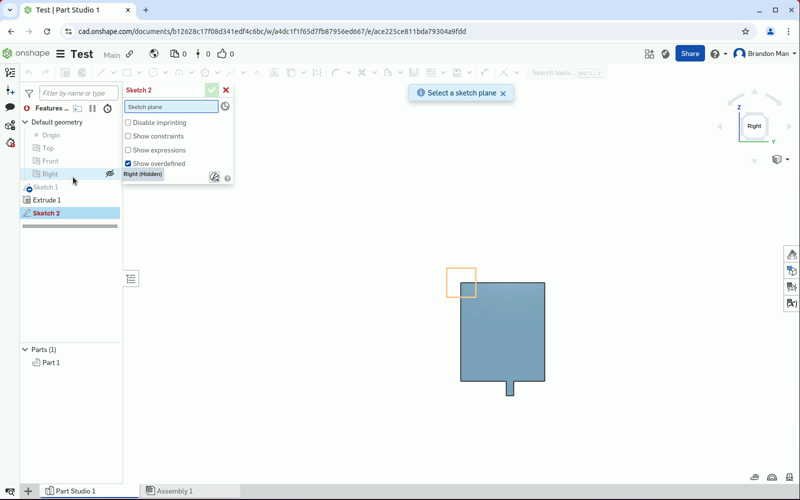
click(73, 176)
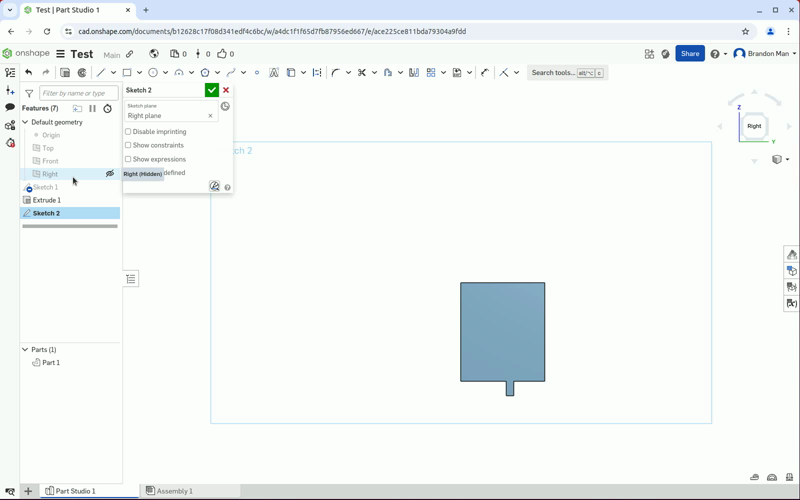
mouse_move(73, 352)
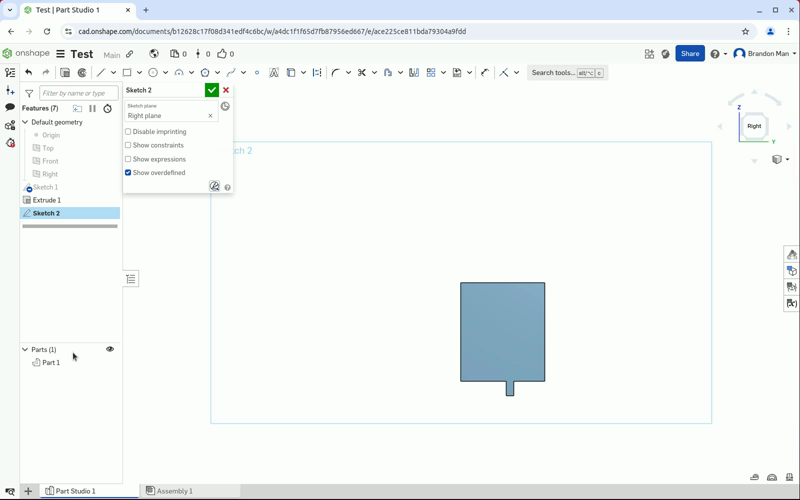
key(y)
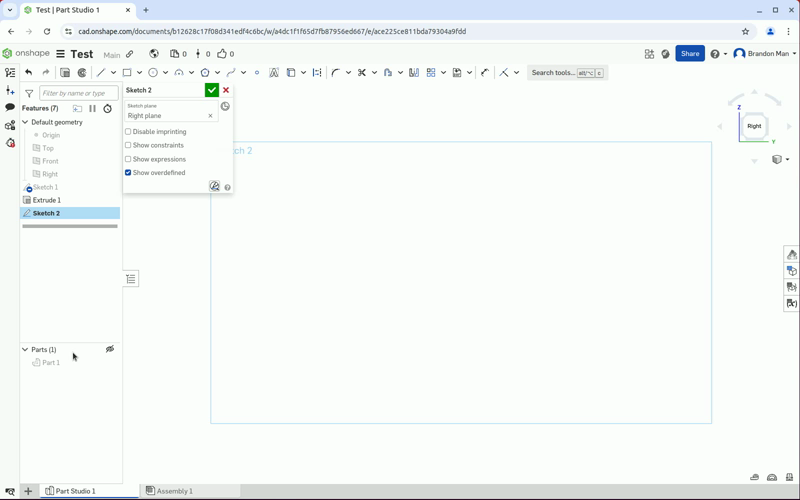
key(l)
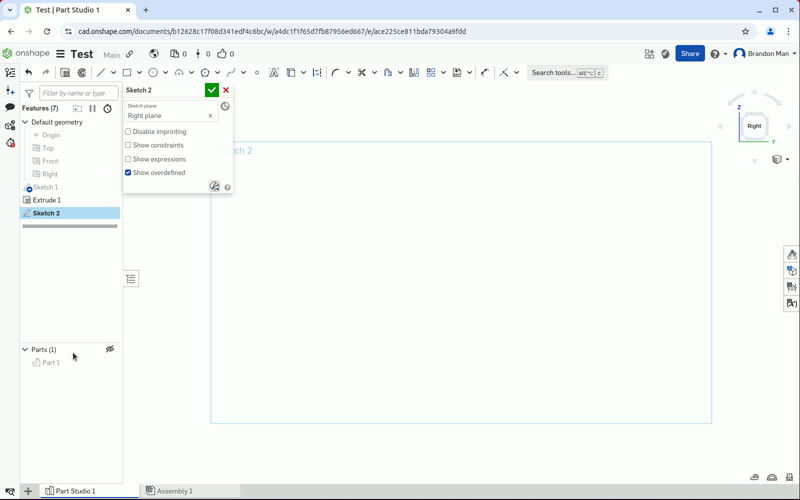
key_down(shift)
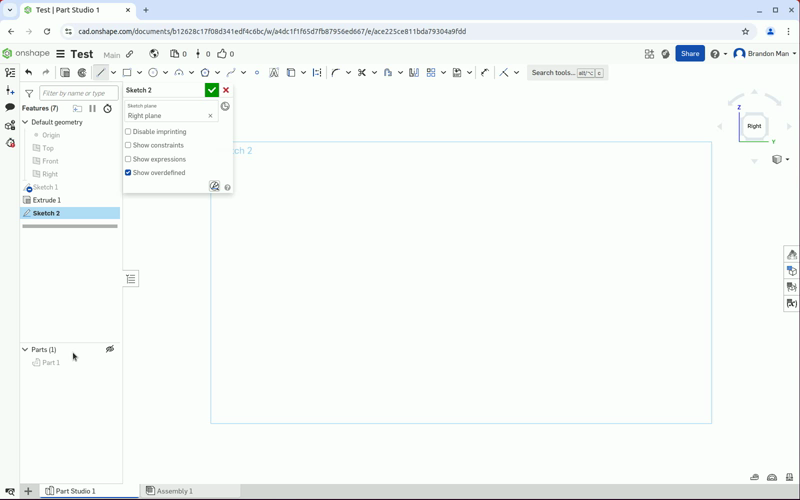
mouse_move(516, 270)
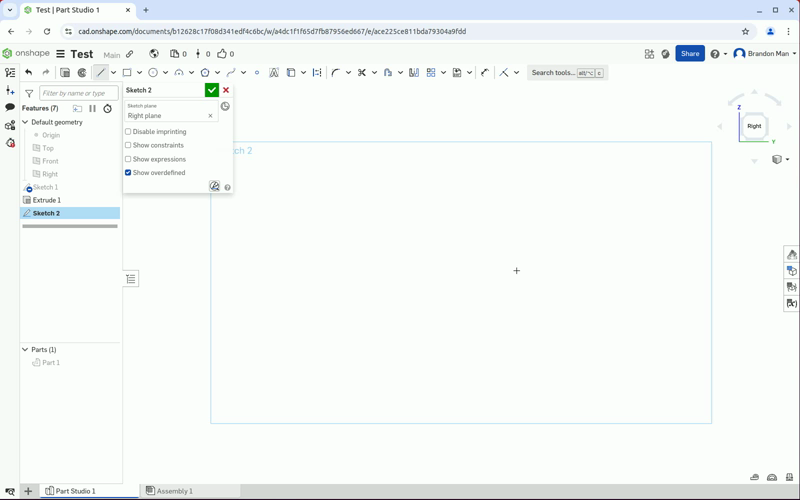
click(516, 270)
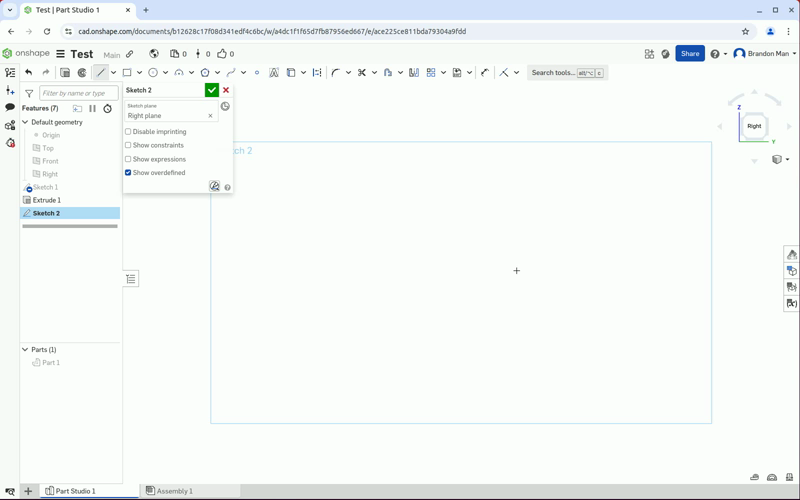
key_up(shift)
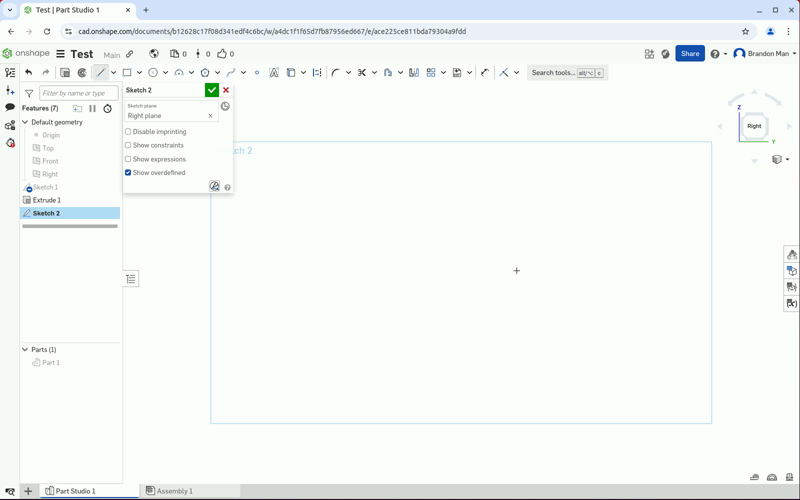
key_down(shift)
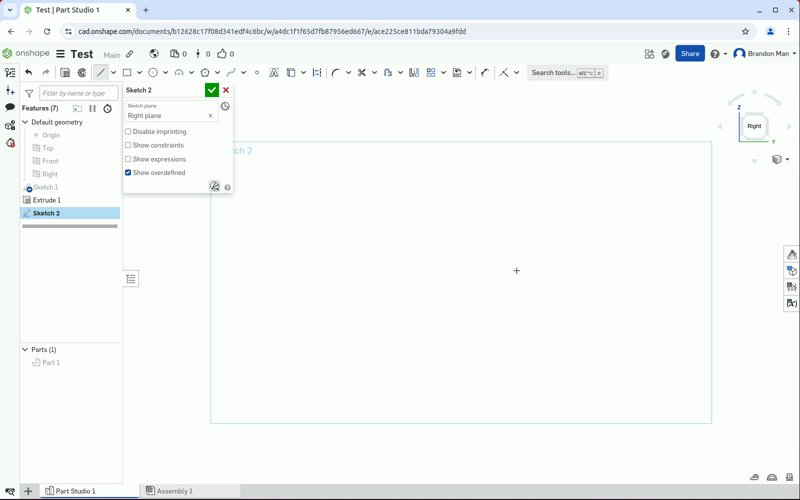
mouse_move(546, 270)
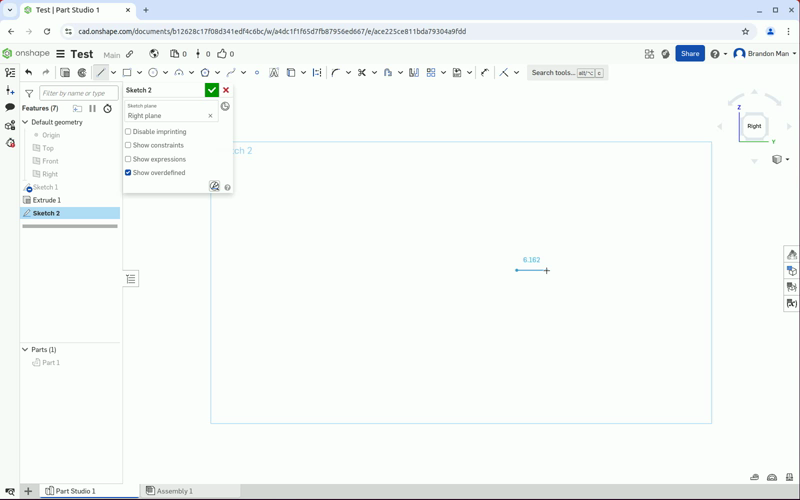
mouse_move(520, 270)
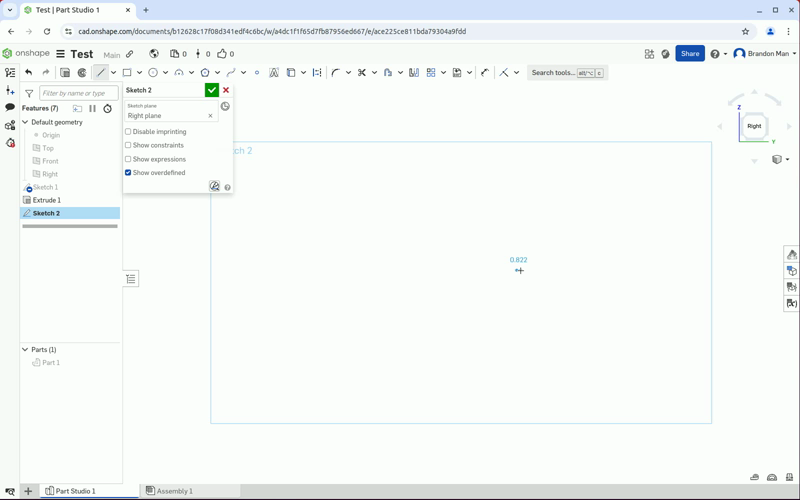
scroll(6)
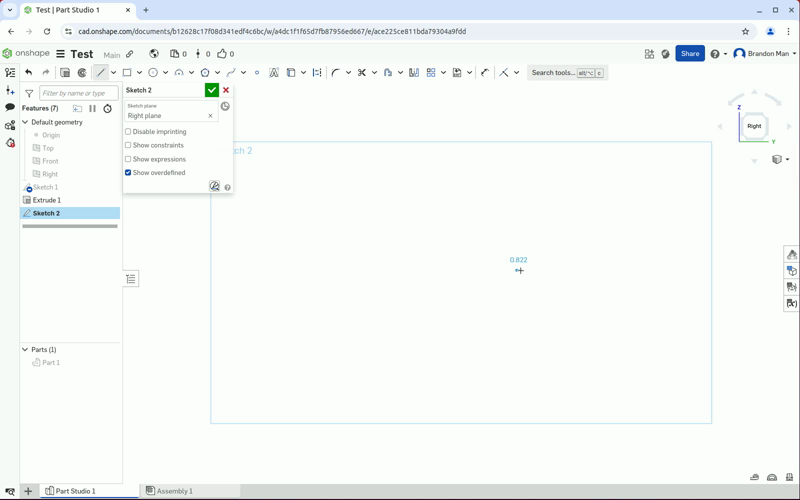
scroll(6)
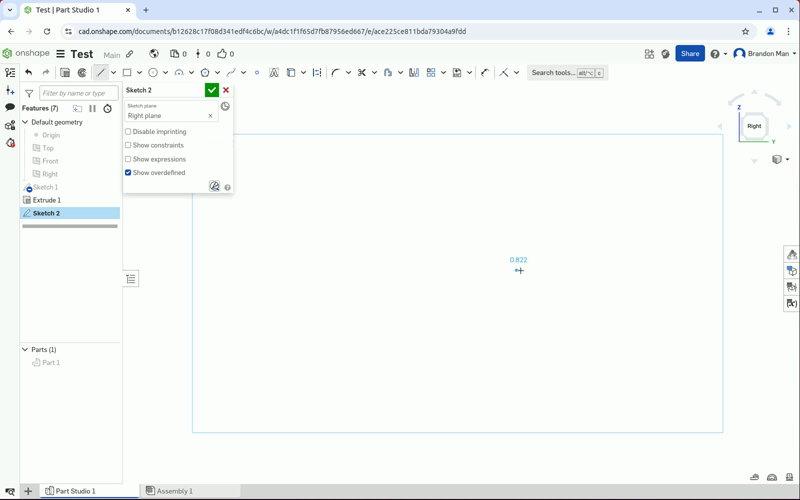
scroll(6)
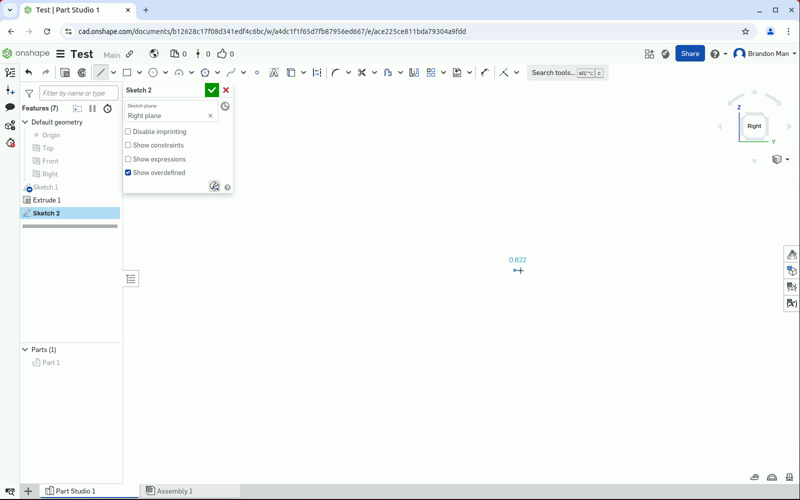
scroll(6)
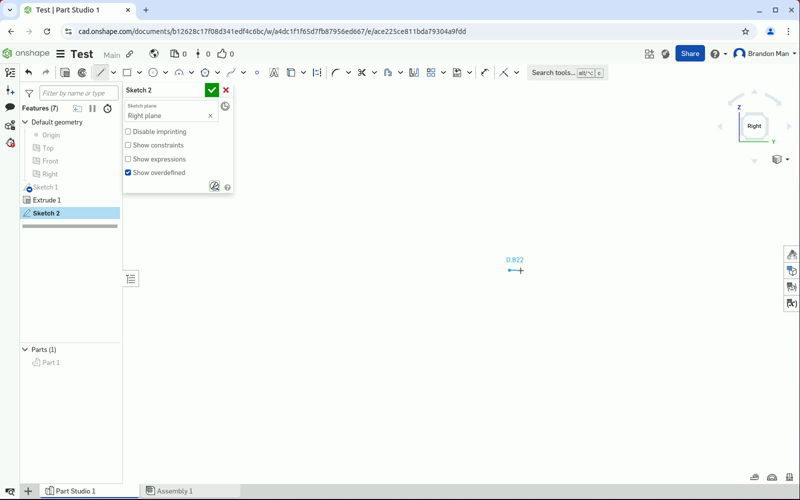
scroll(6)
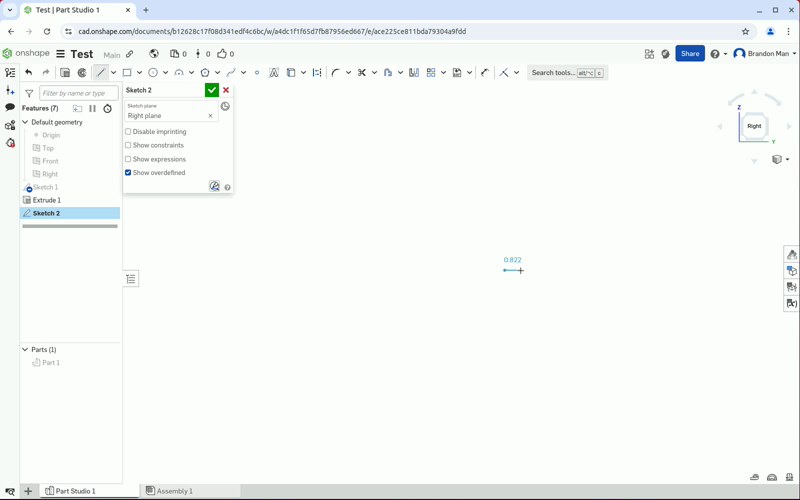
scroll(6)
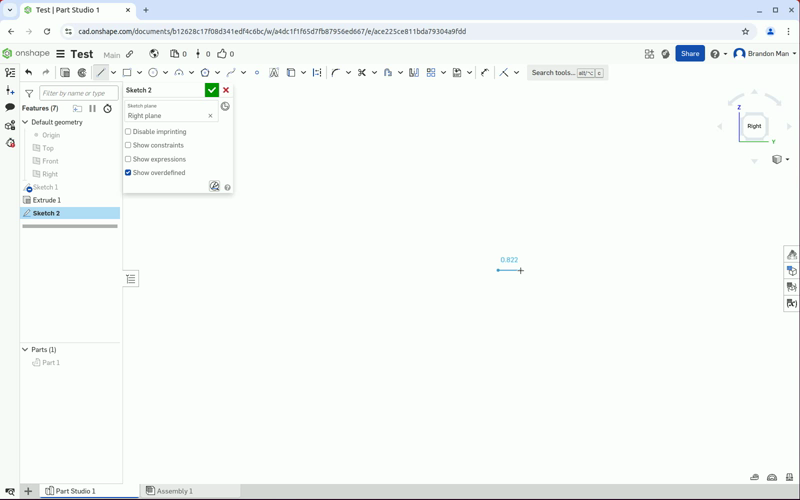
scroll(6)
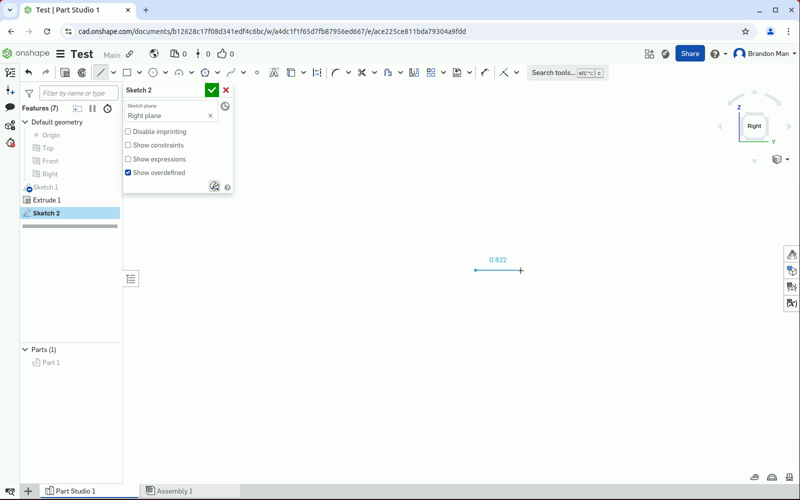
click(520, 270)
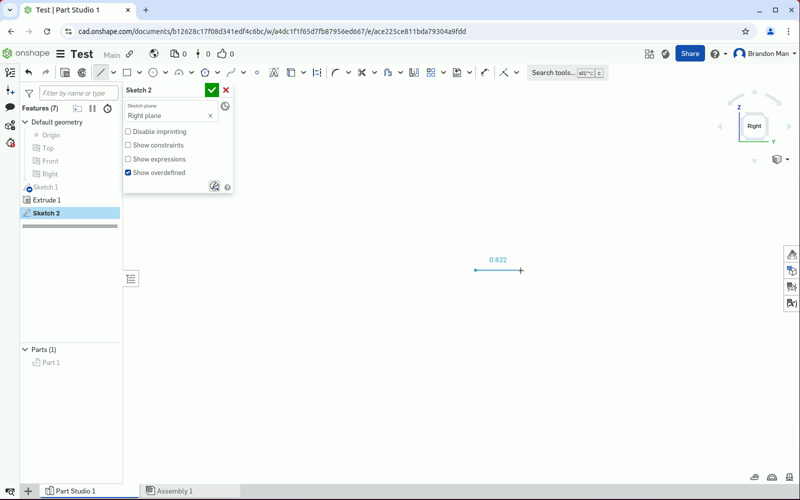
scroll(-6)
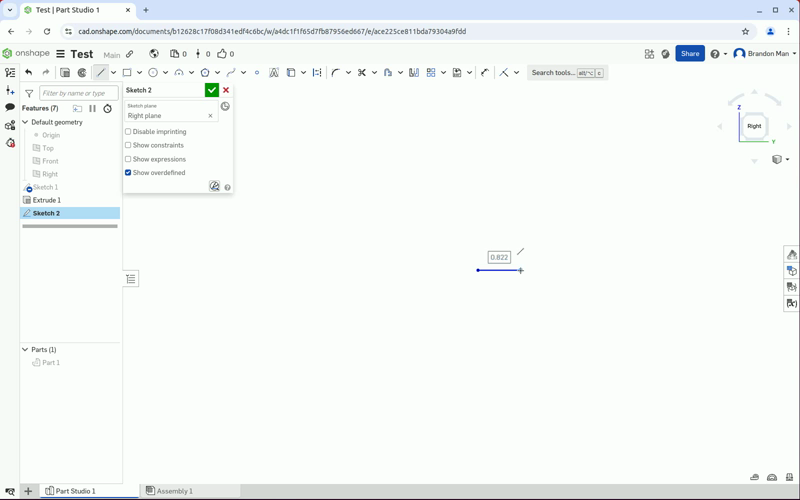
scroll(-6)
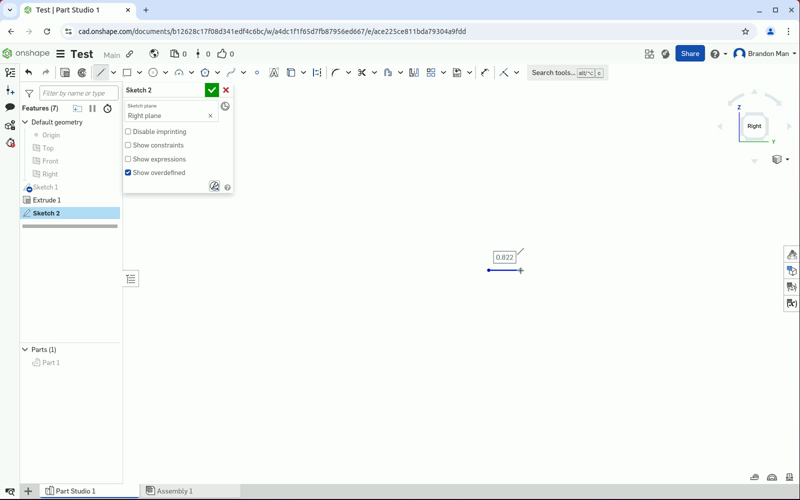
scroll(-6)
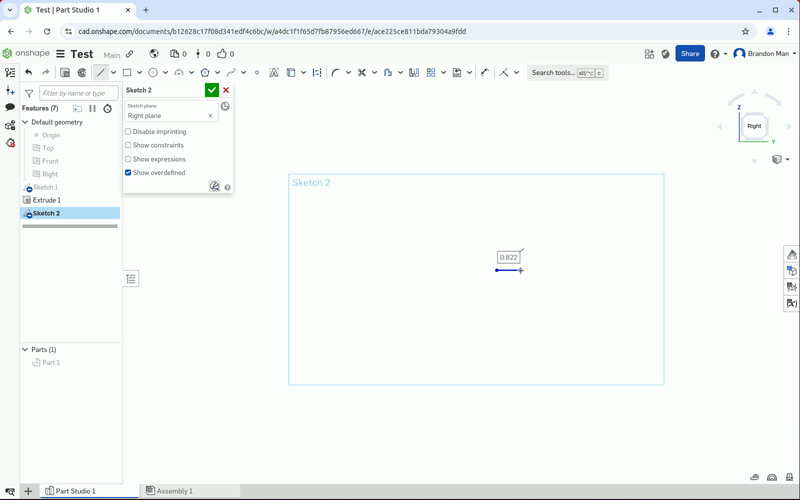
scroll(-6)
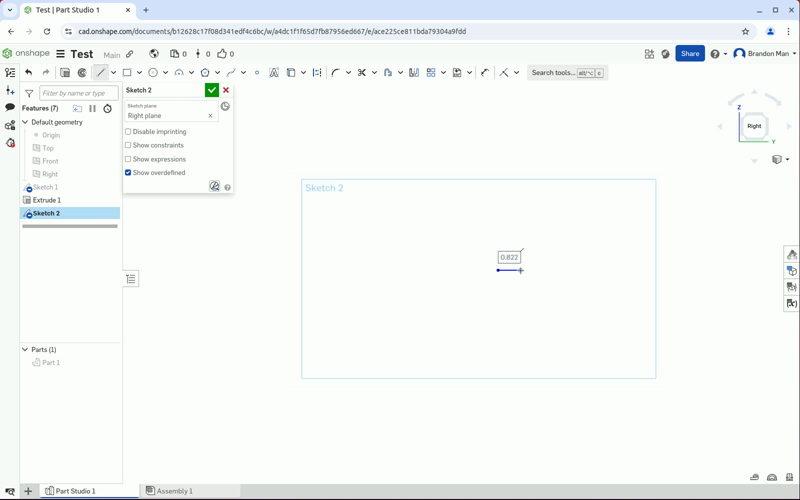
scroll(-6)
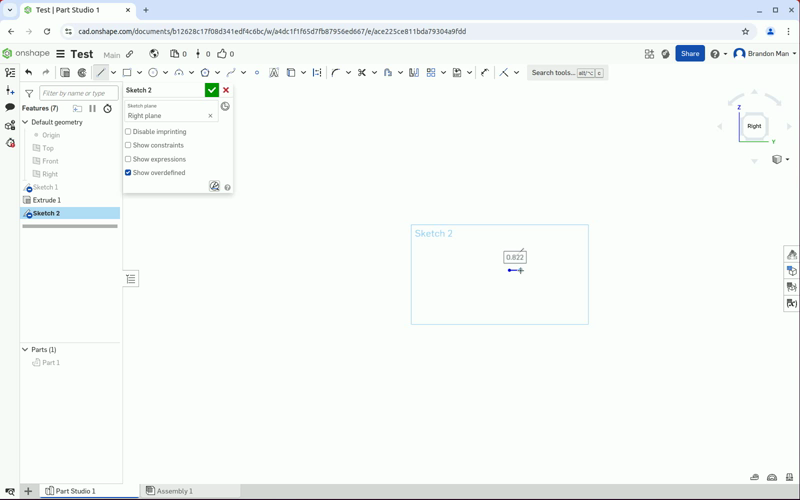
scroll(-6)
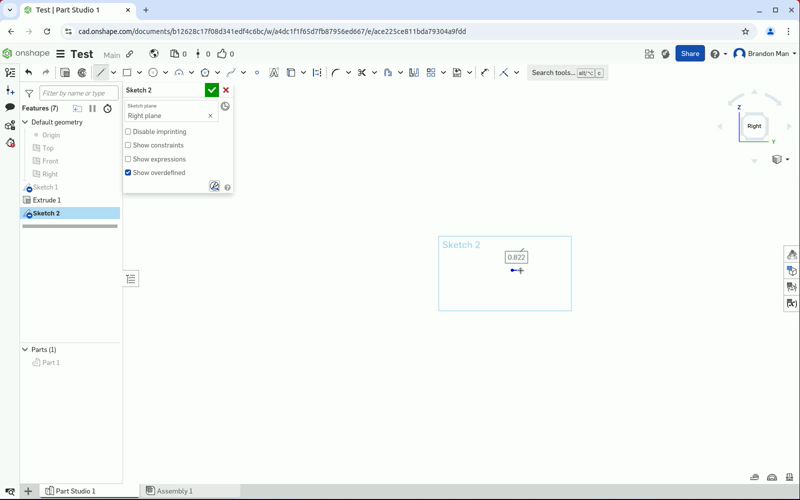
scroll(-6)
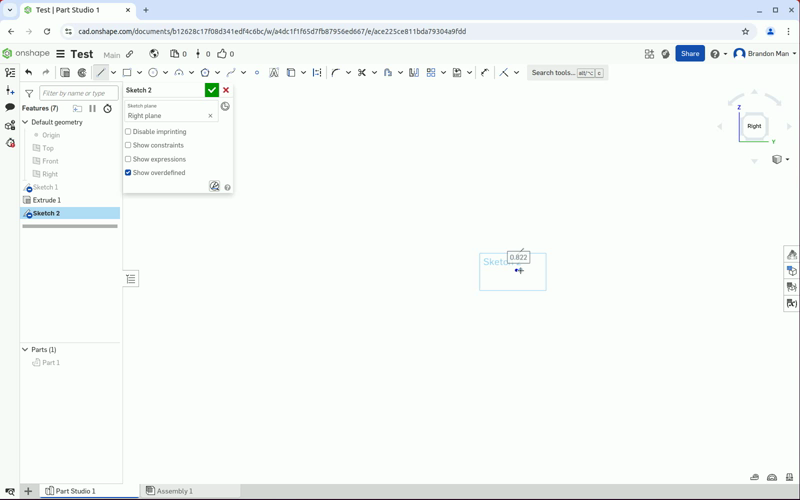
key_up(shift)
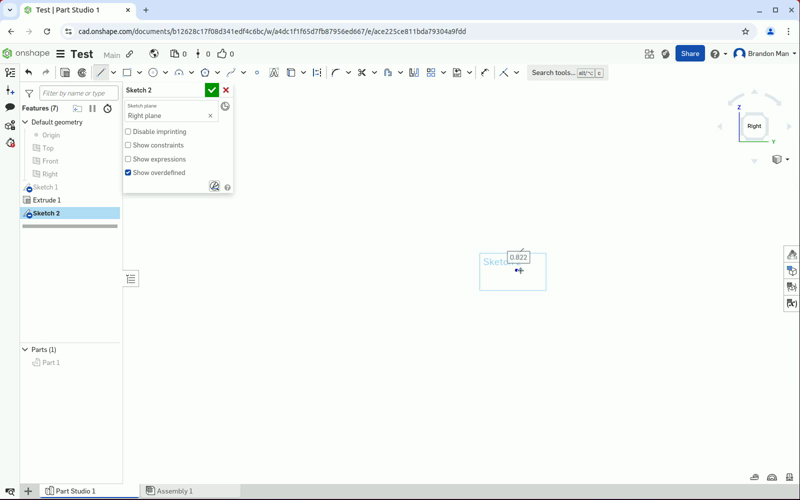
key_down(shift)
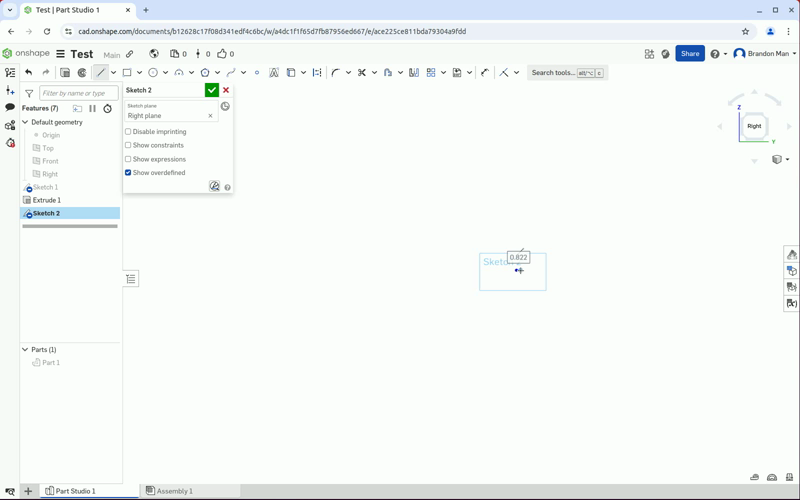
mouse_move(550, 270)
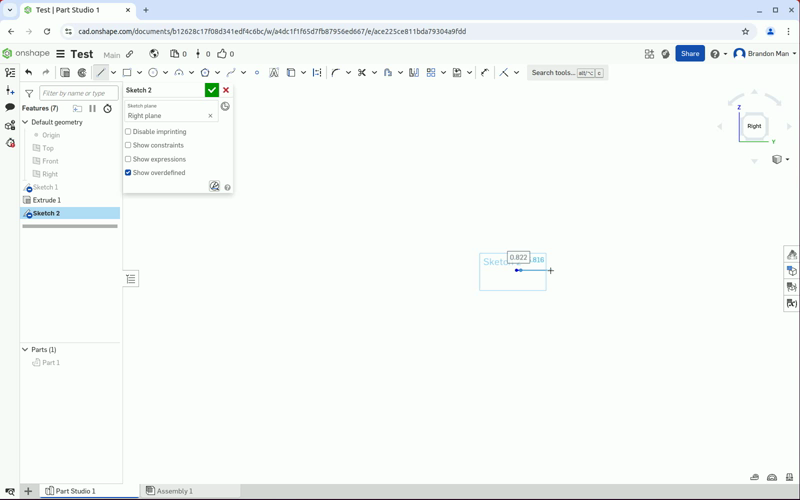
mouse_move(546, 270)
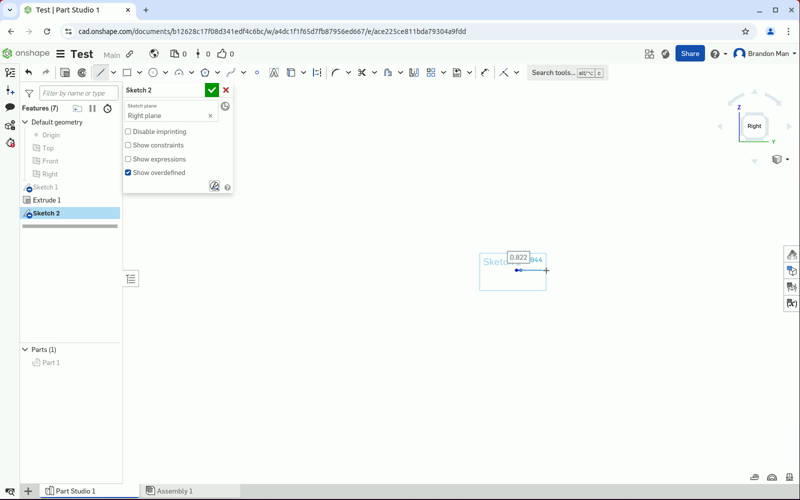
click(546, 270)
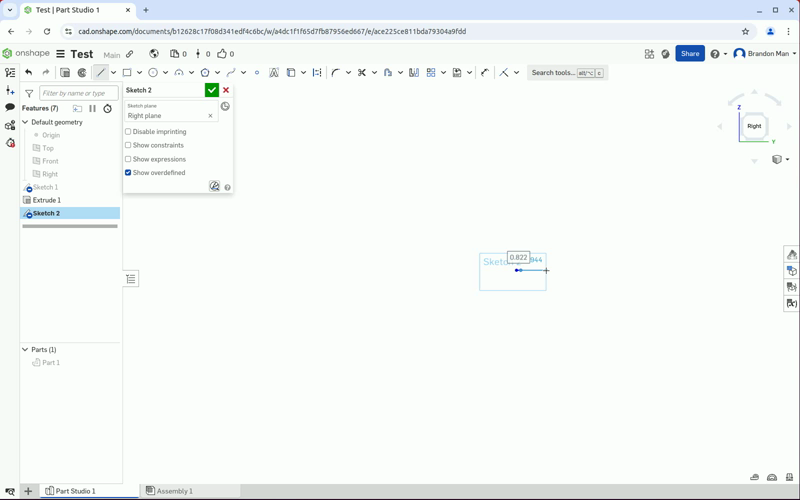
key_up(shift)
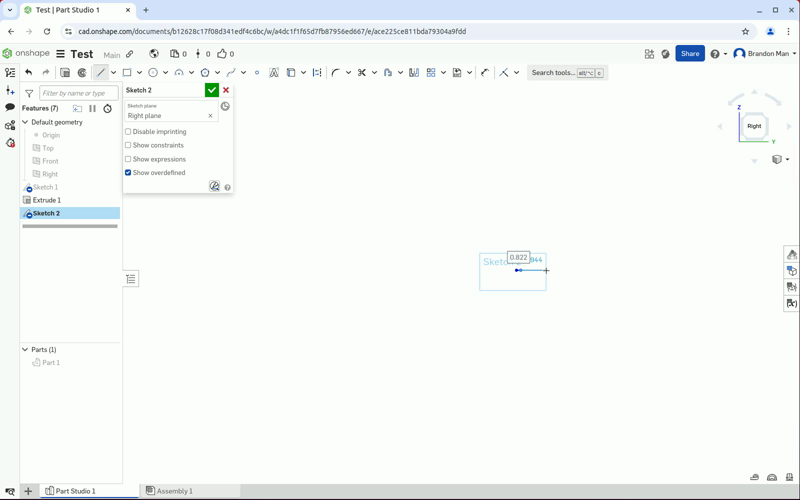
key_down(shift)
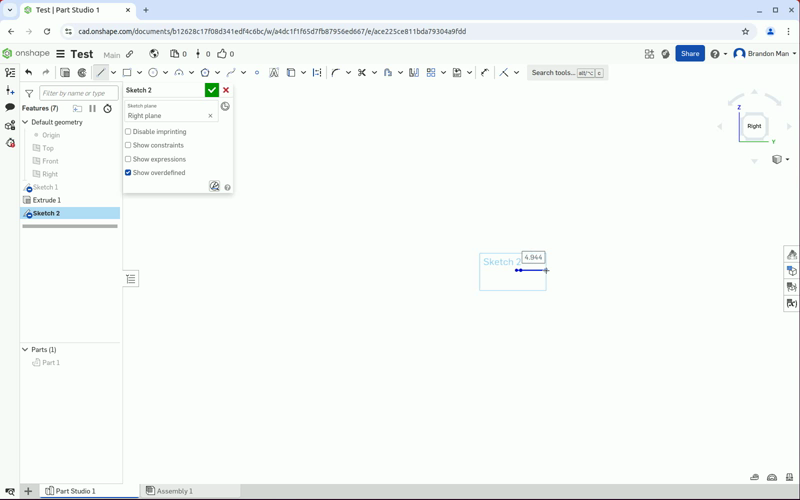
mouse_move(576, 270)
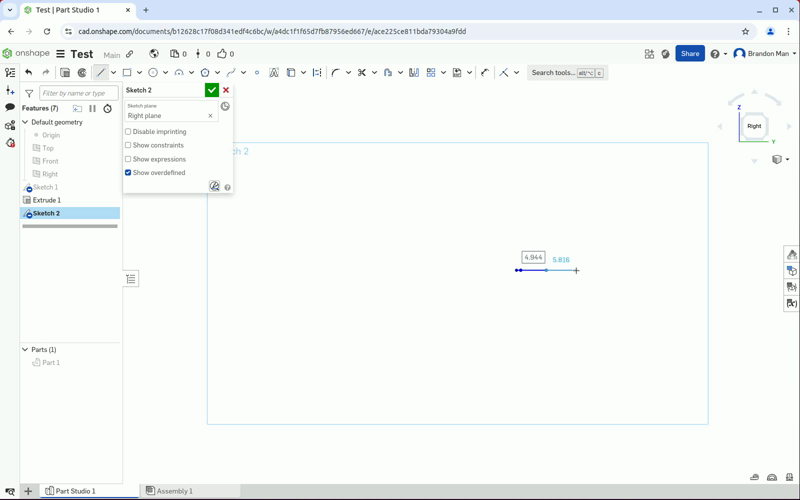
mouse_move(546, 247)
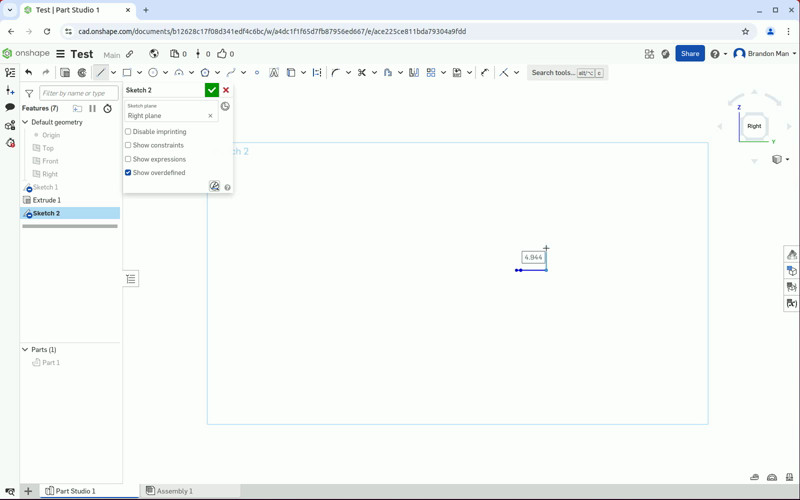
click(546, 247)
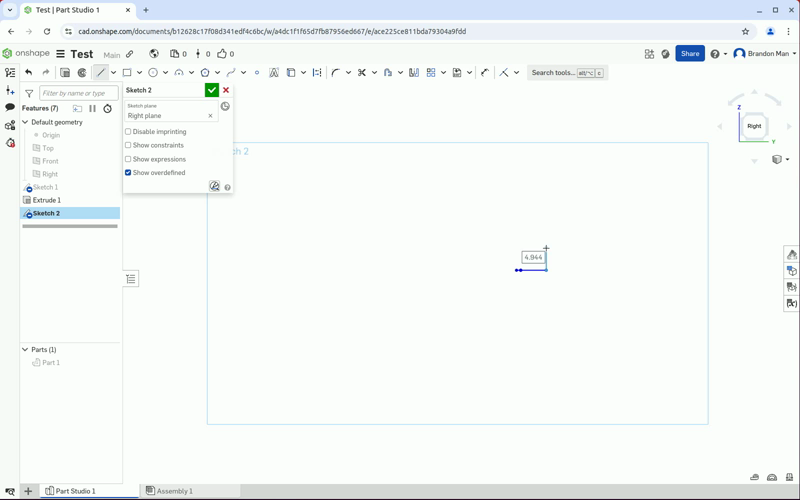
key_up(shift)
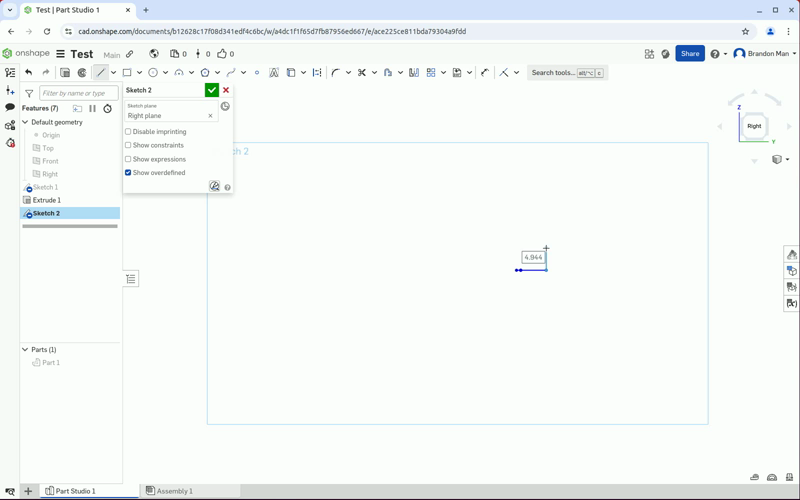
key_down(shift)
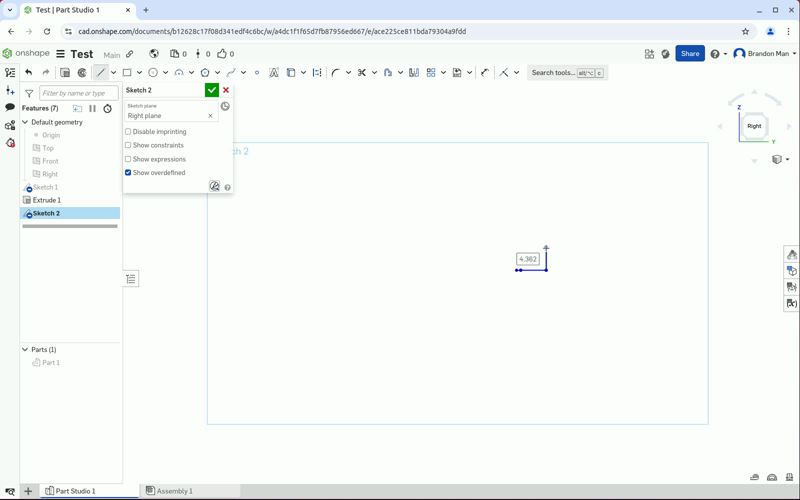
mouse_move(576, 247)
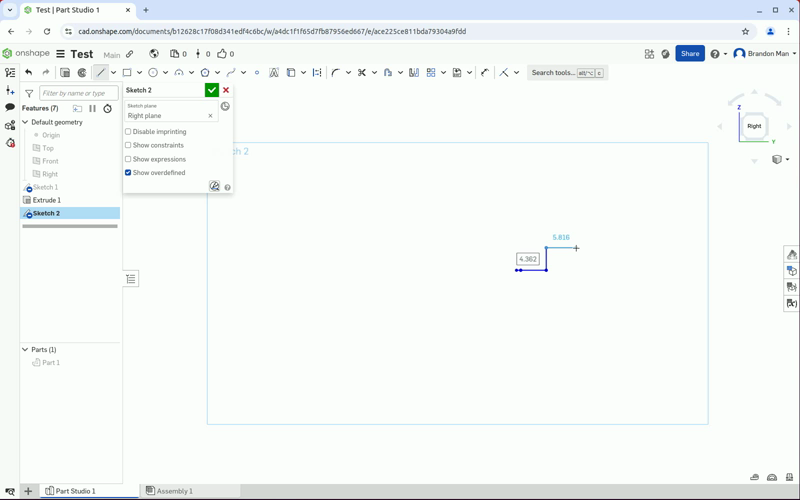
mouse_move(520, 247)
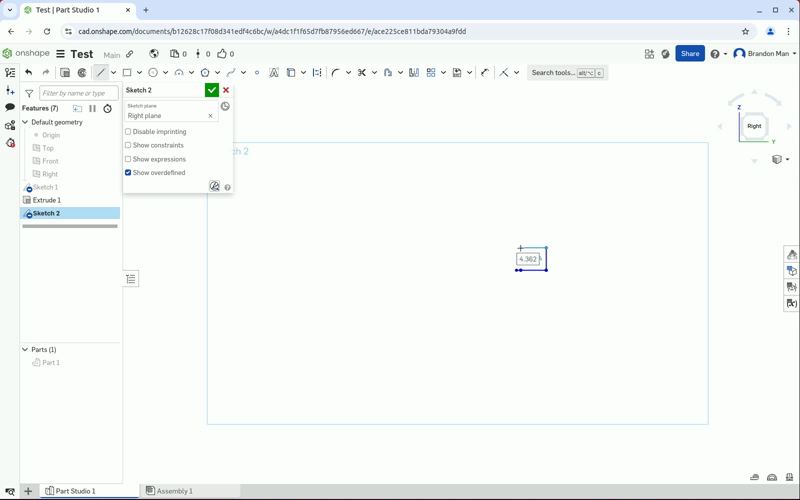
click(520, 247)
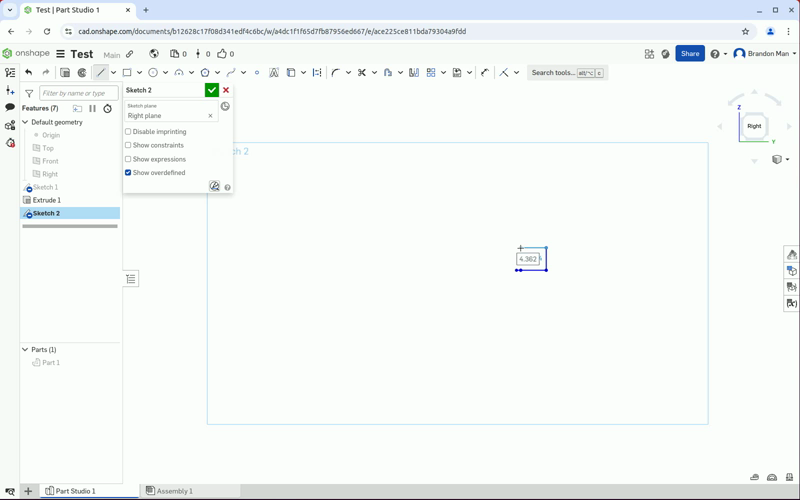
key_up(shift)
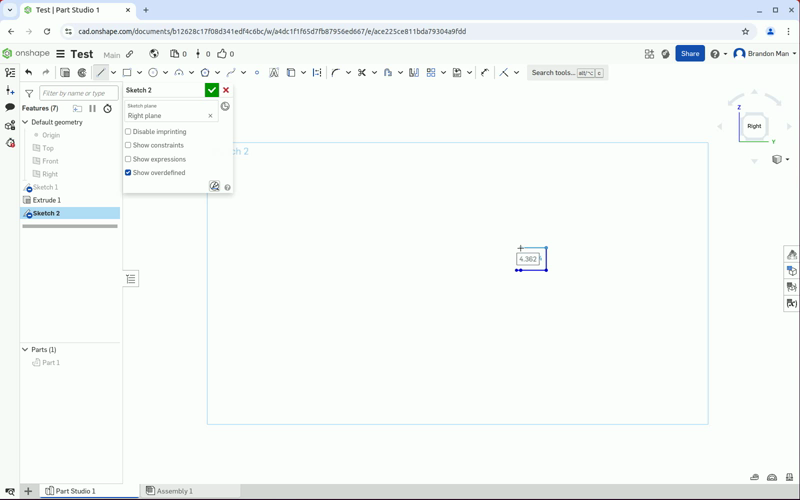
key_down(shift)
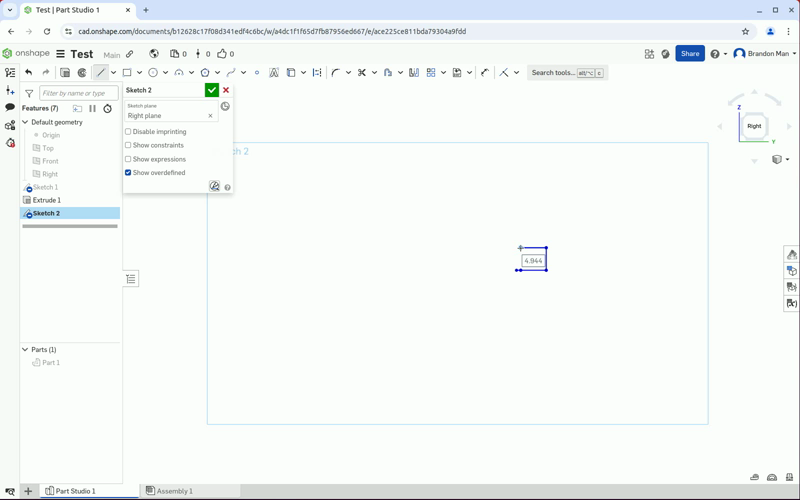
mouse_move(550, 247)
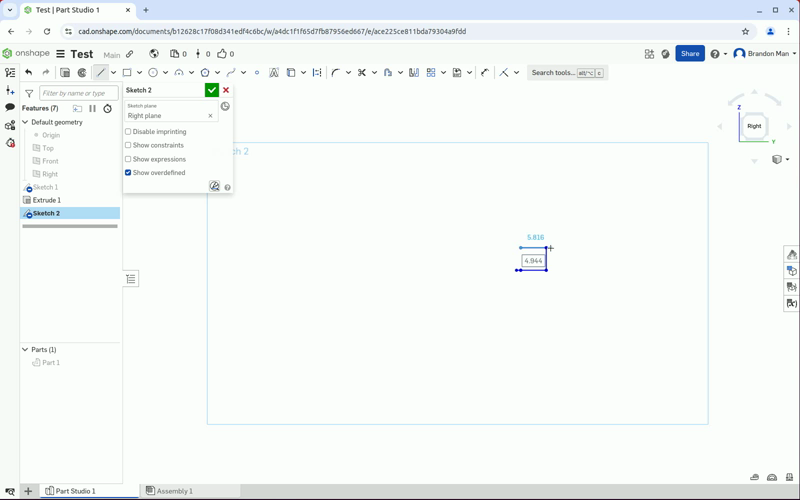
mouse_move(516, 247)
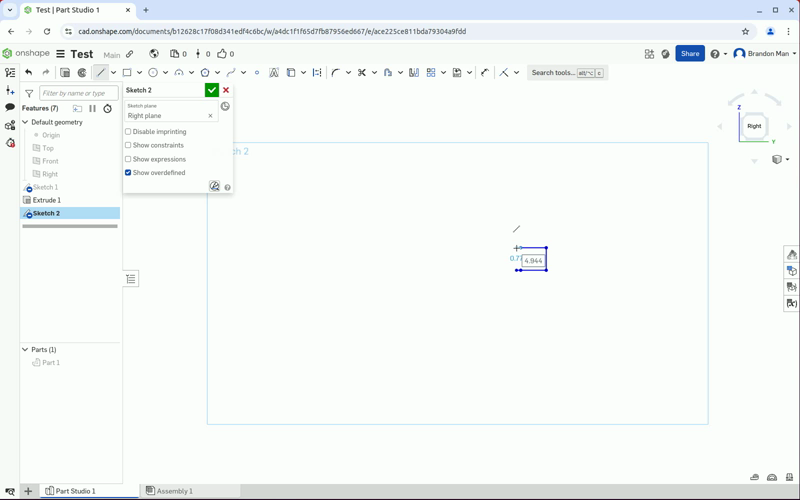
scroll(6)
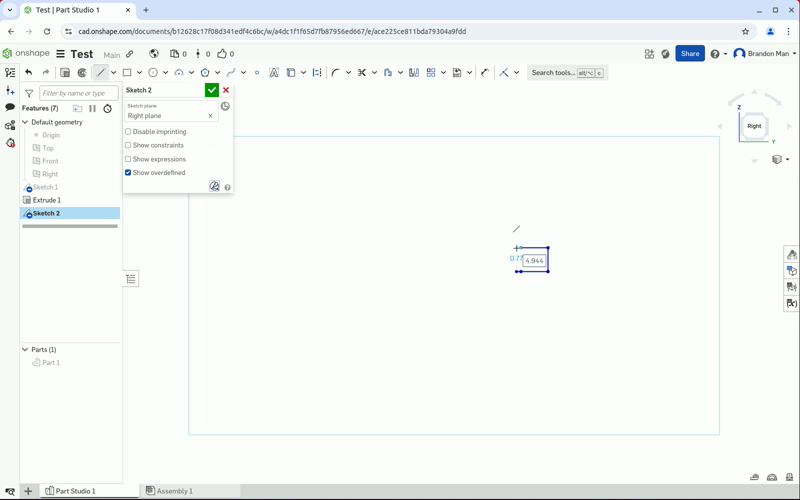
scroll(6)
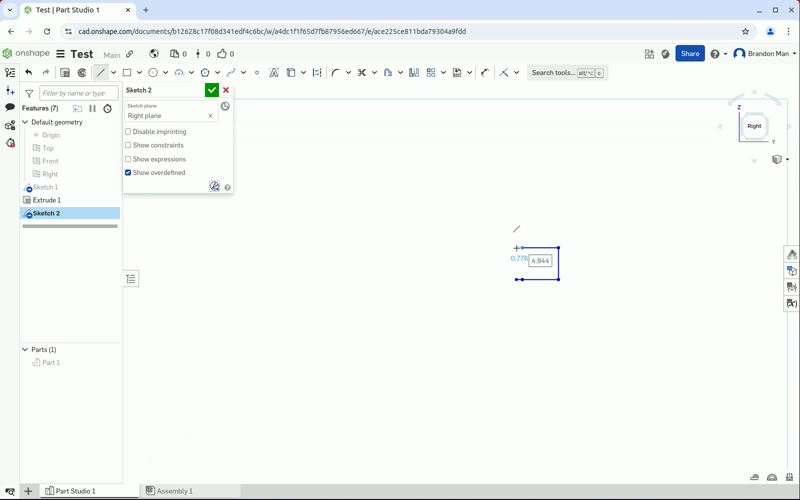
scroll(6)
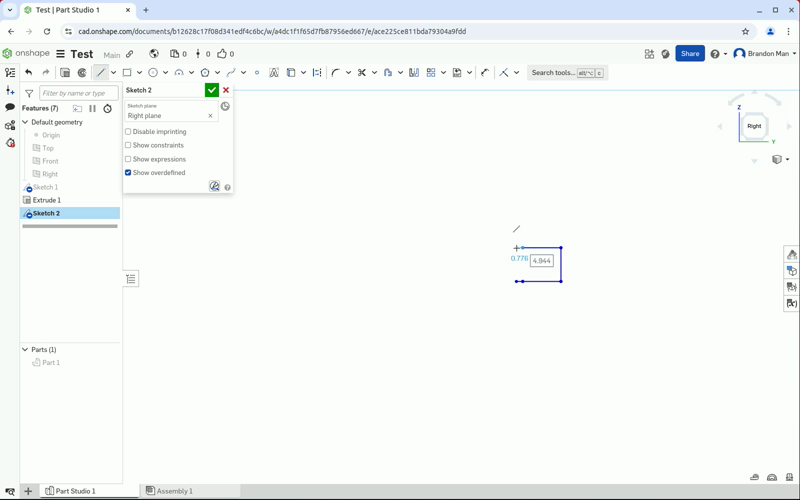
scroll(6)
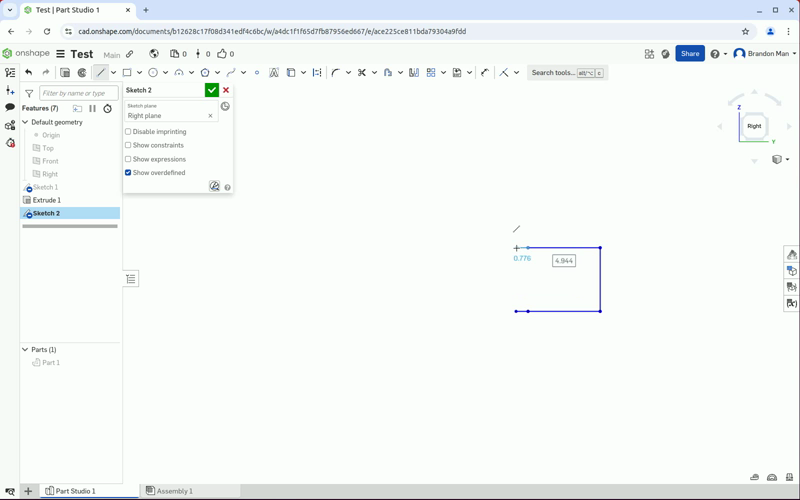
scroll(6)
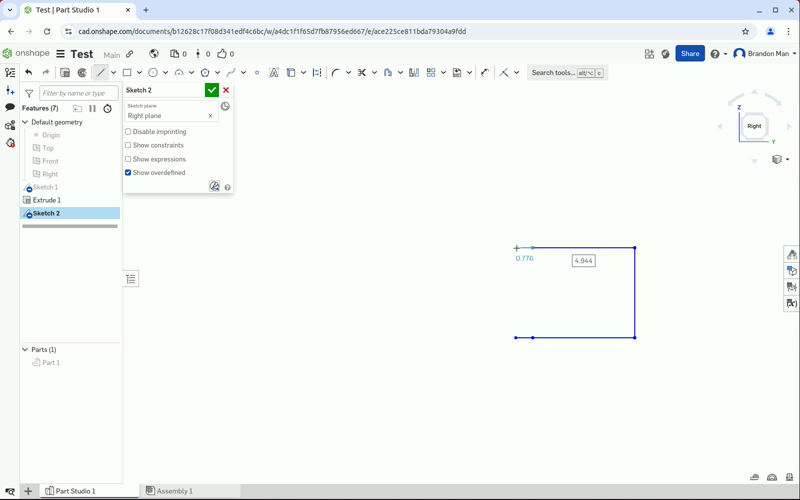
scroll(6)
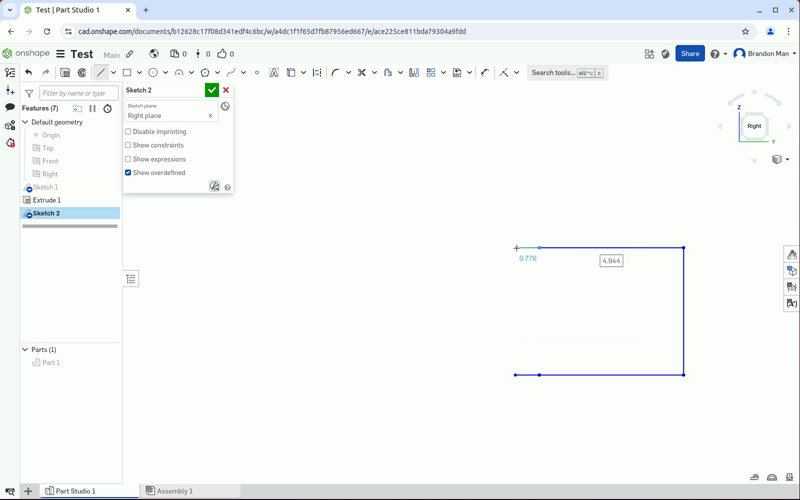
scroll(6)
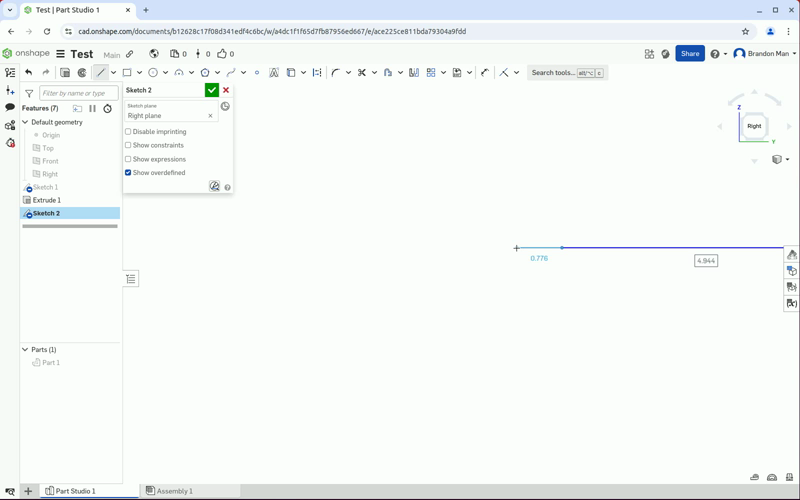
click(516, 247)
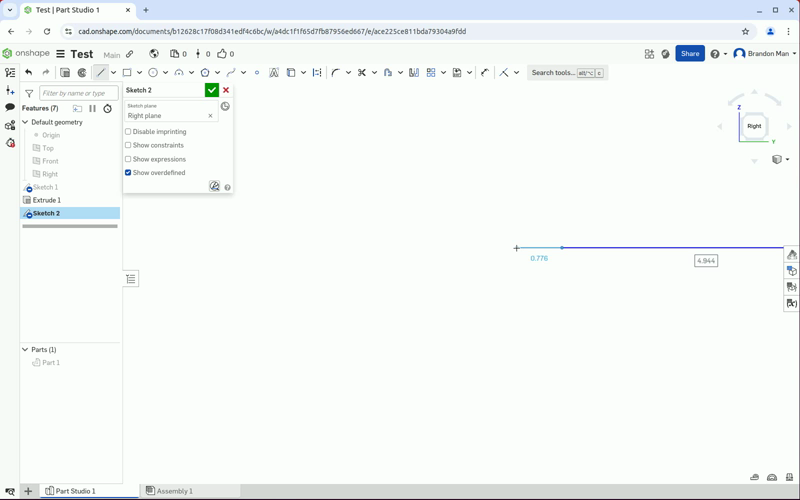
scroll(-6)
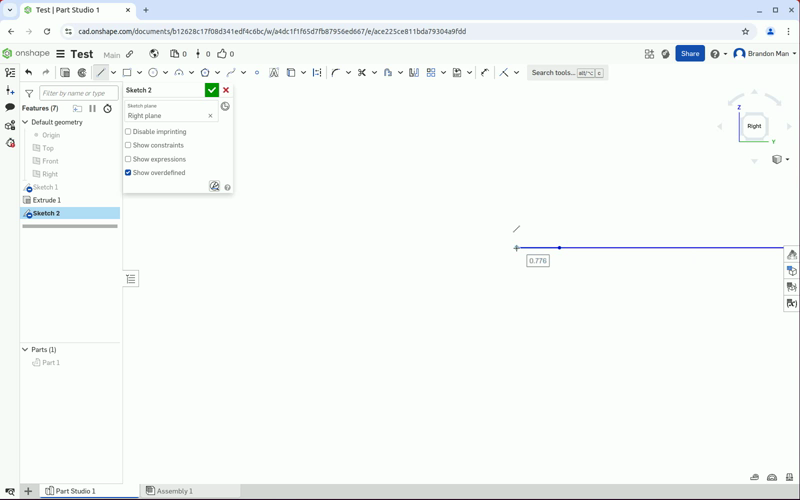
scroll(-6)
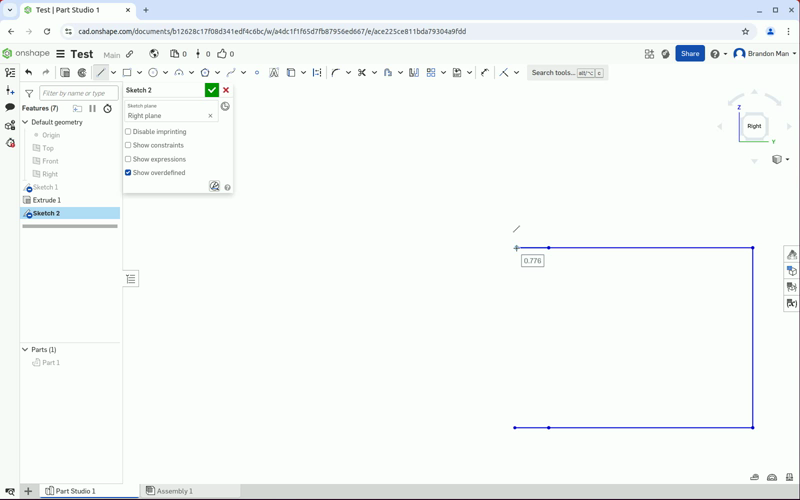
scroll(-6)
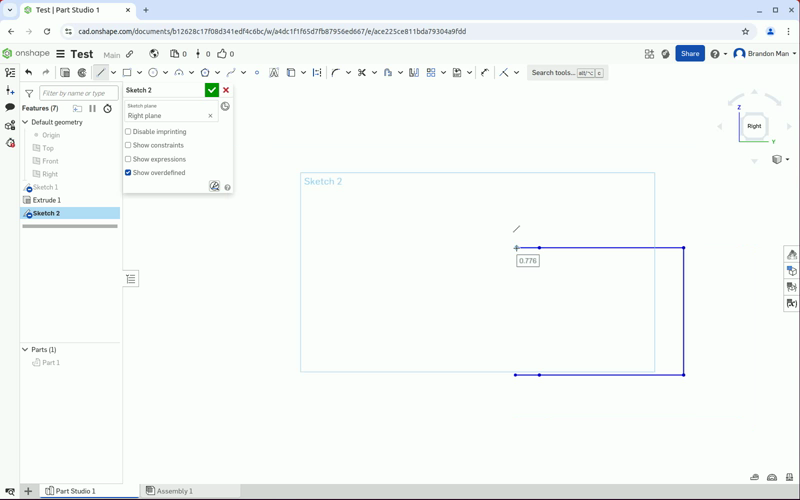
scroll(-6)
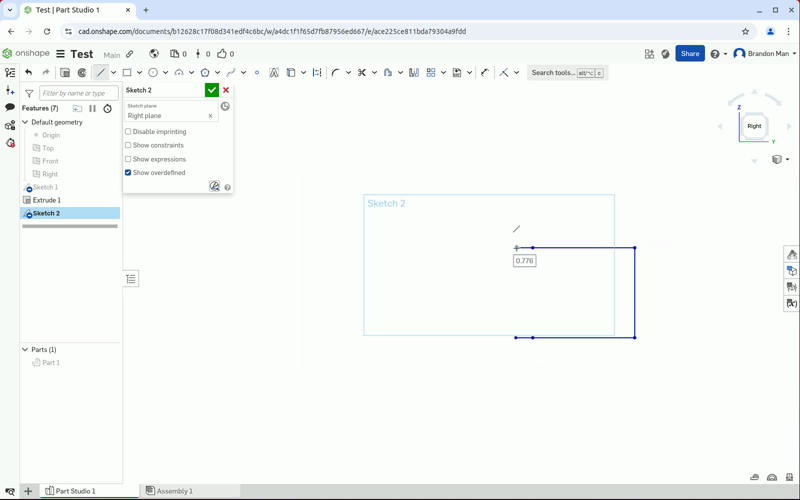
scroll(-6)
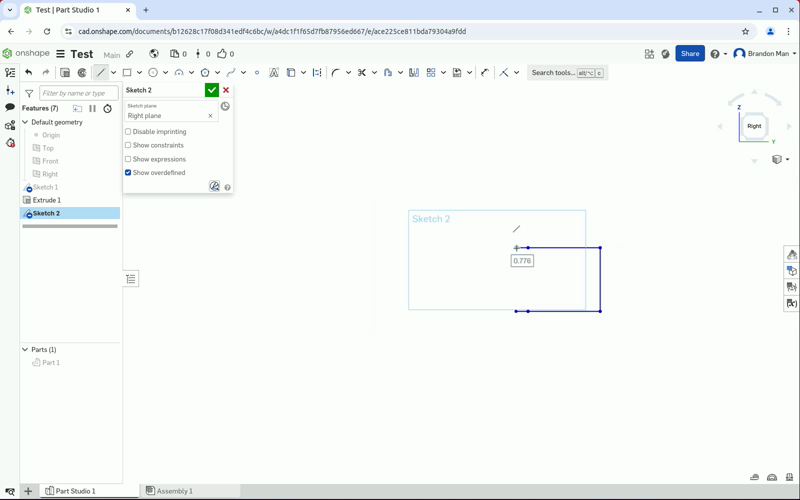
scroll(-6)
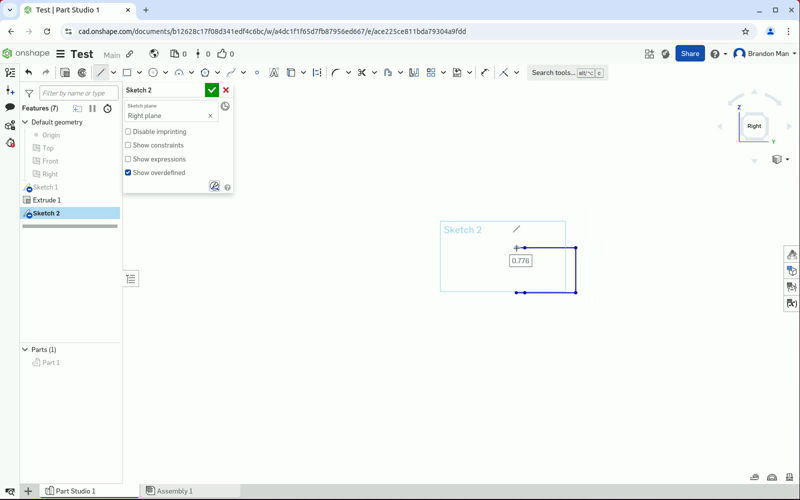
scroll(-6)
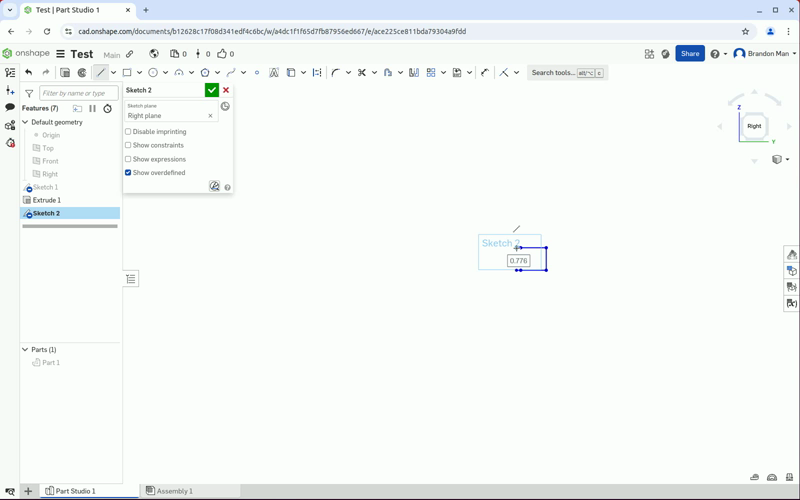
key_up(shift)
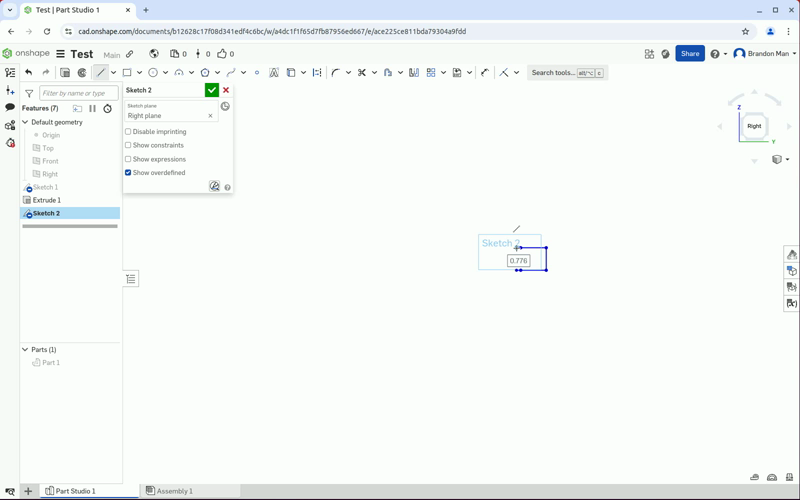
mouse_move(546, 247)
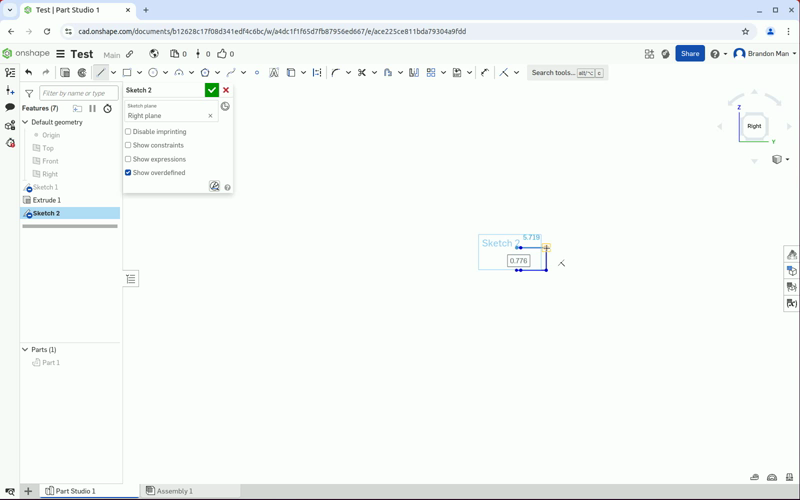
key_down(shift)
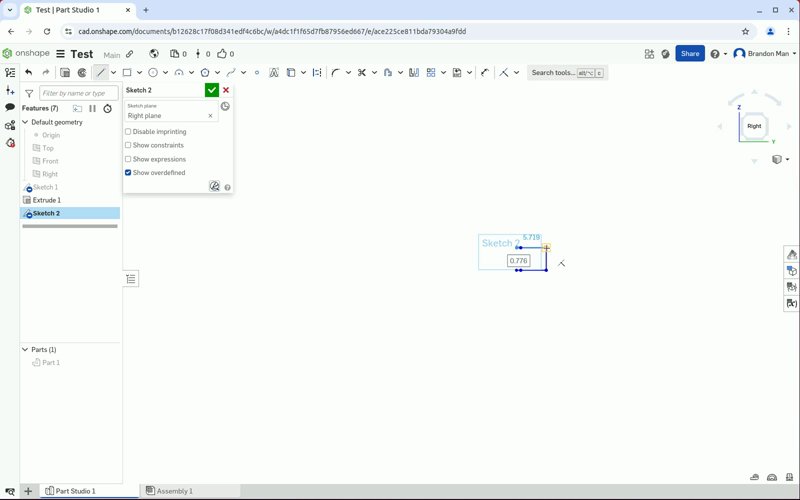
mouse_move(516, 270)
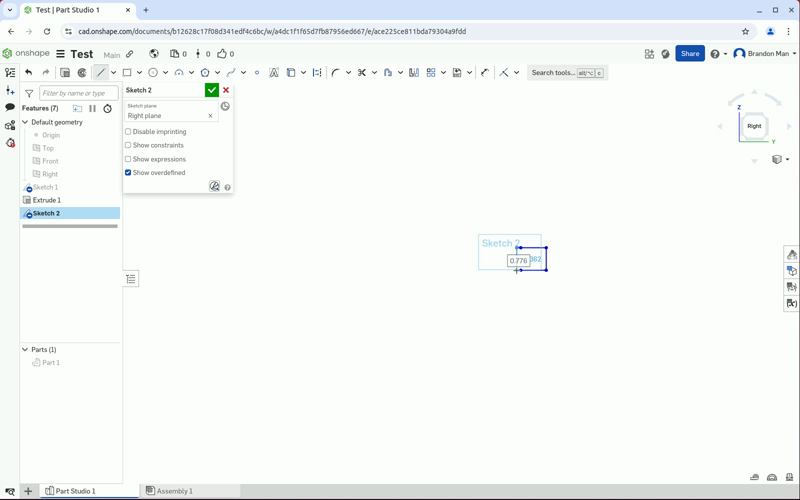
scroll(6)
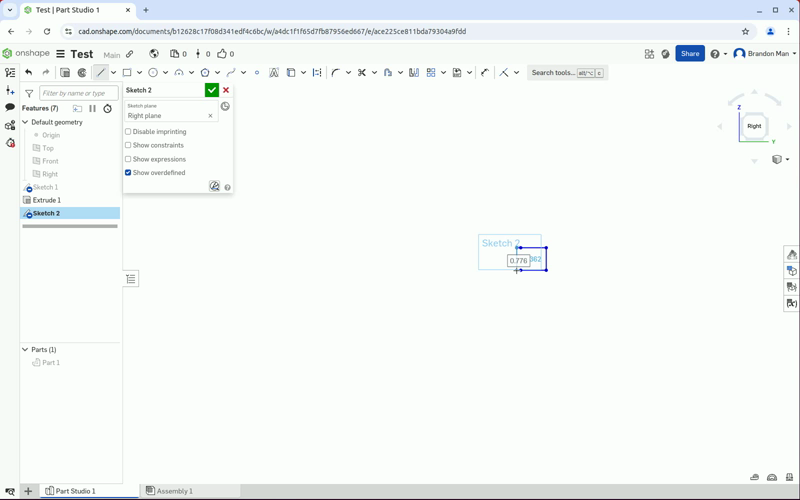
scroll(6)
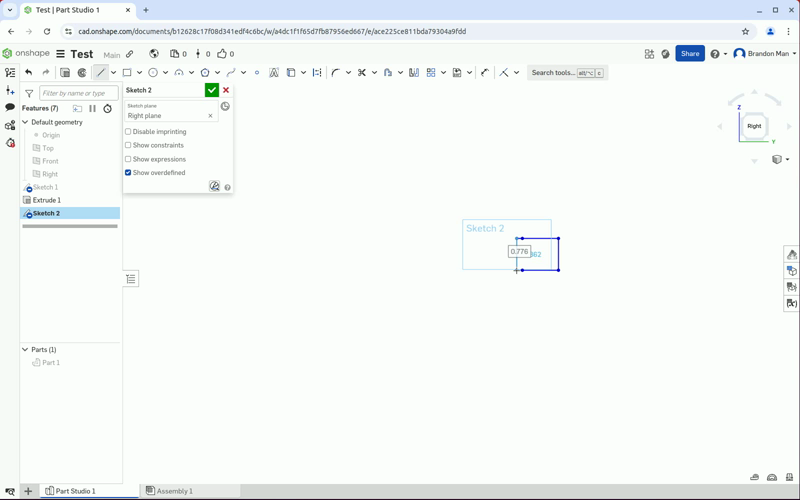
scroll(6)
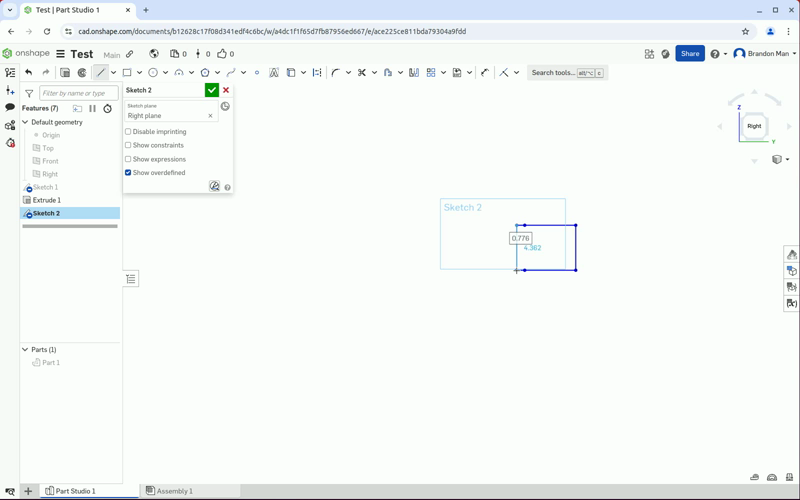
scroll(6)
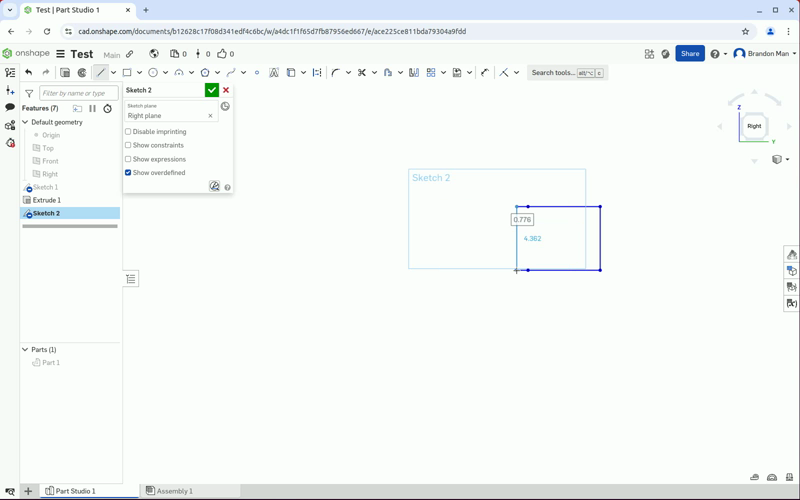
scroll(6)
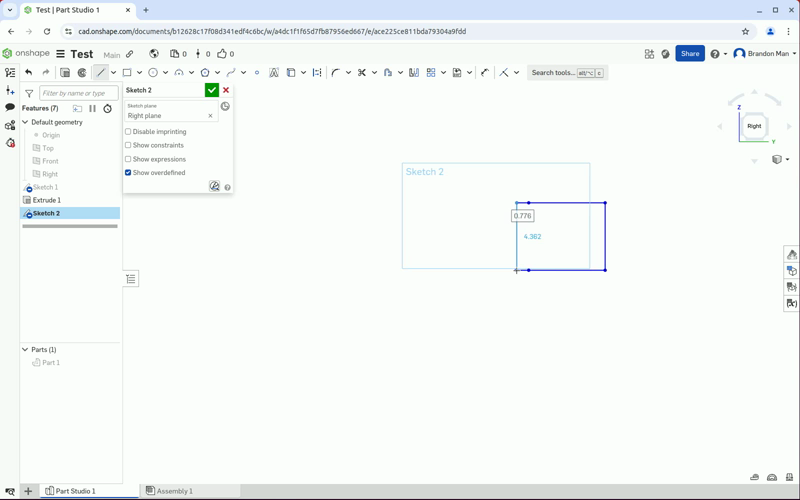
scroll(6)
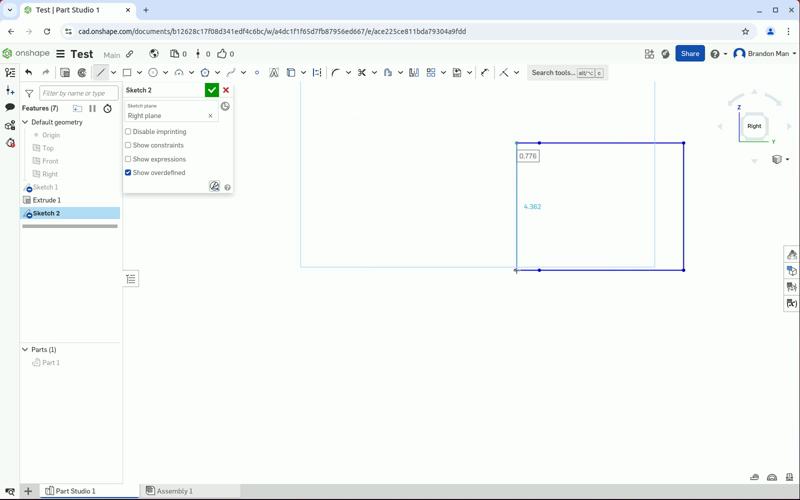
scroll(6)
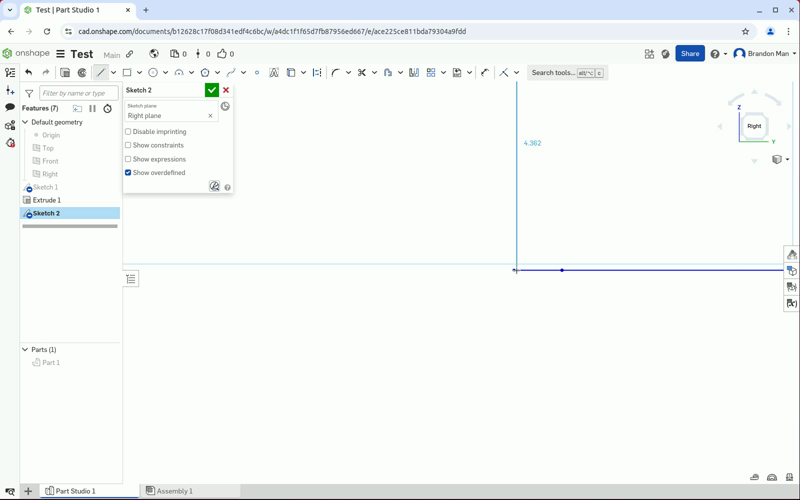
key_up(shift)
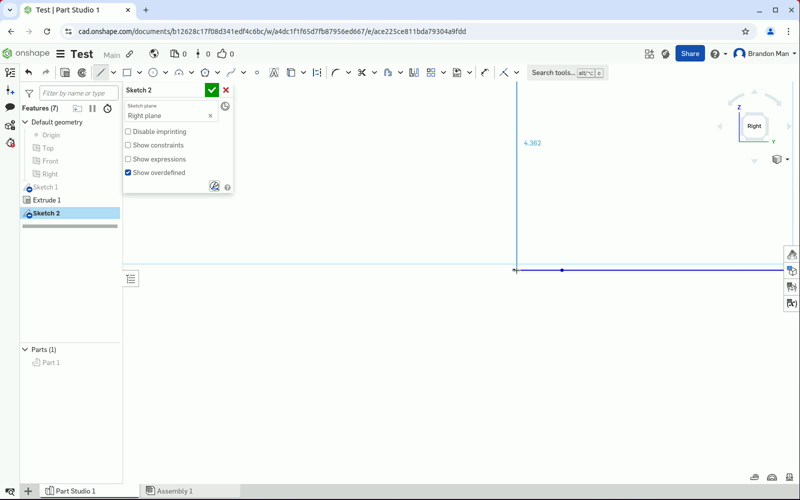
click(516, 270)
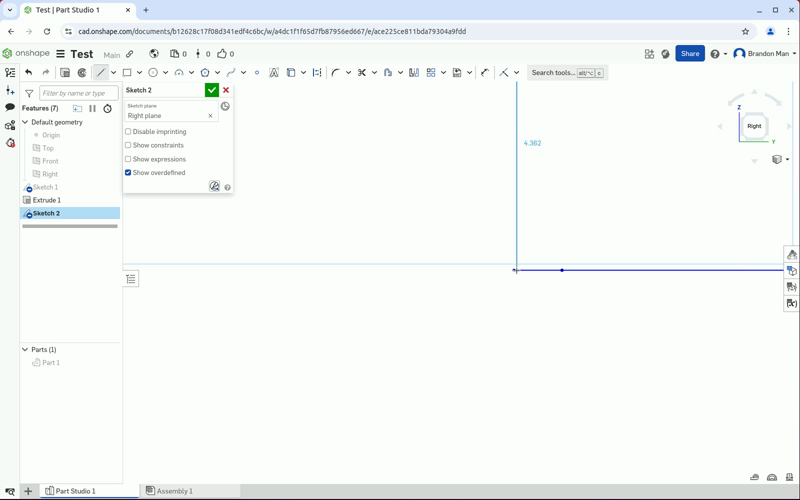
scroll(-6)
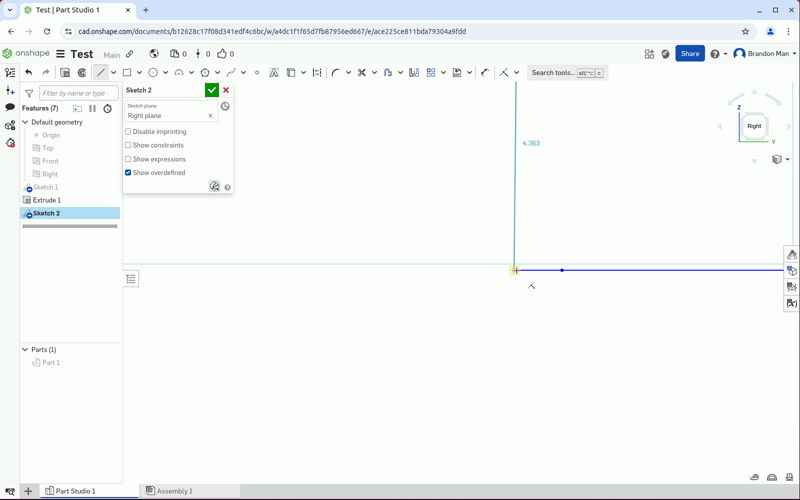
scroll(-6)
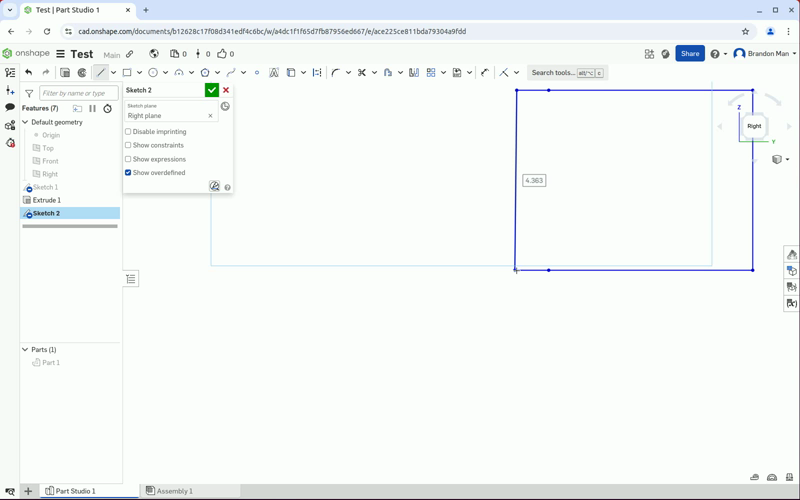
scroll(-6)
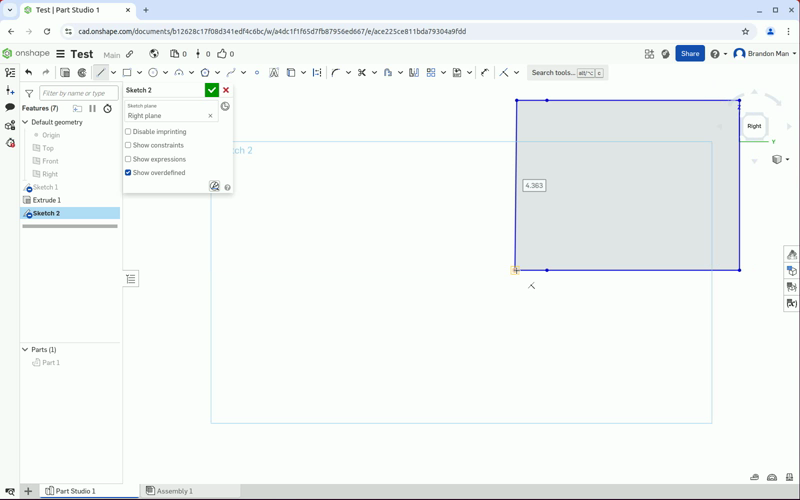
scroll(-6)
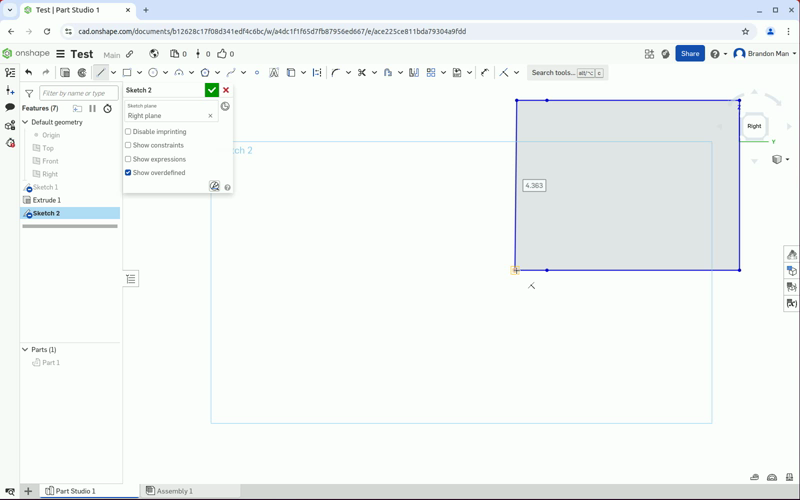
scroll(-6)
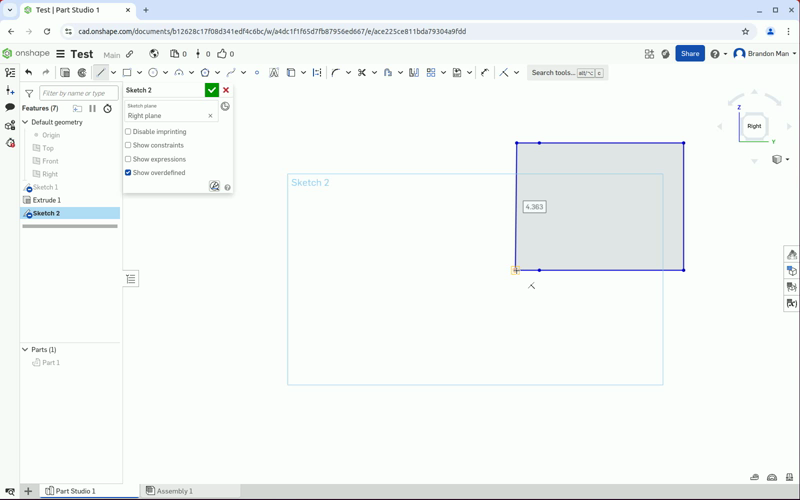
scroll(-6)
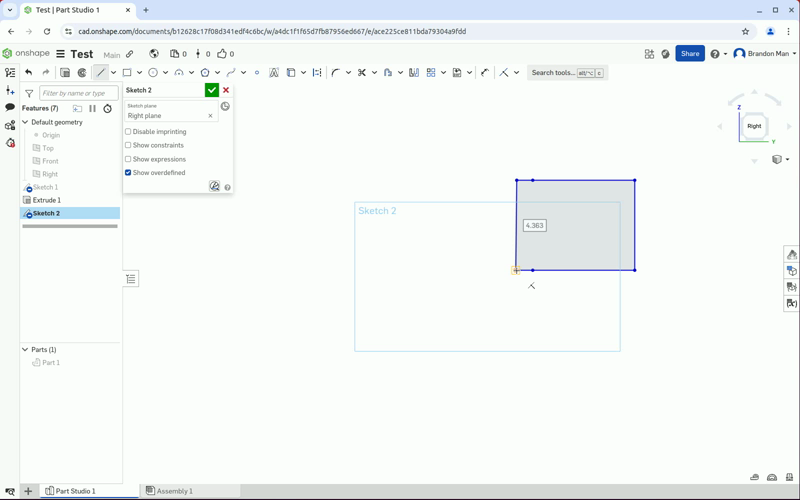
scroll(-6)
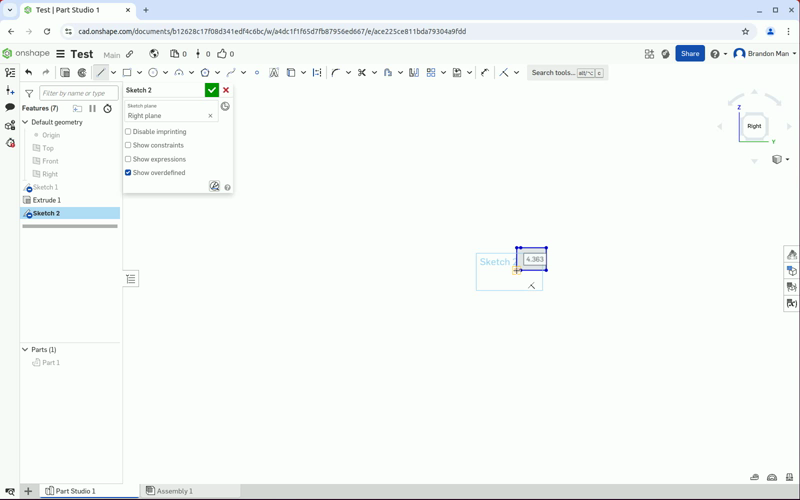
key(esc)
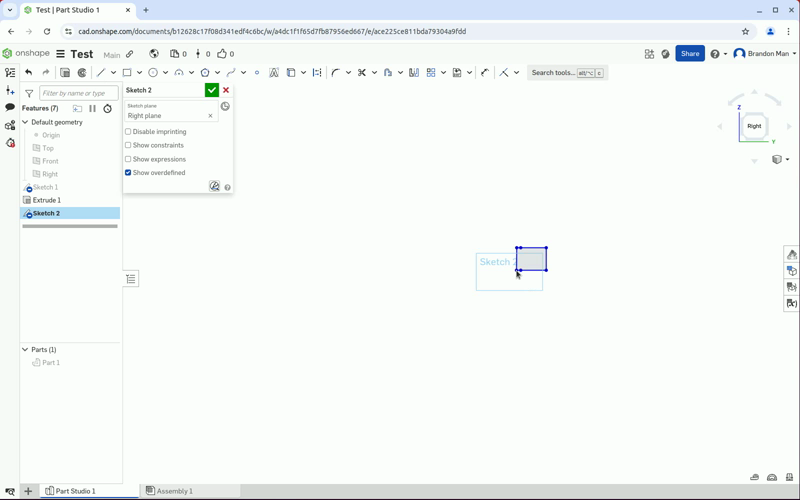
mouse_move(541, 260)
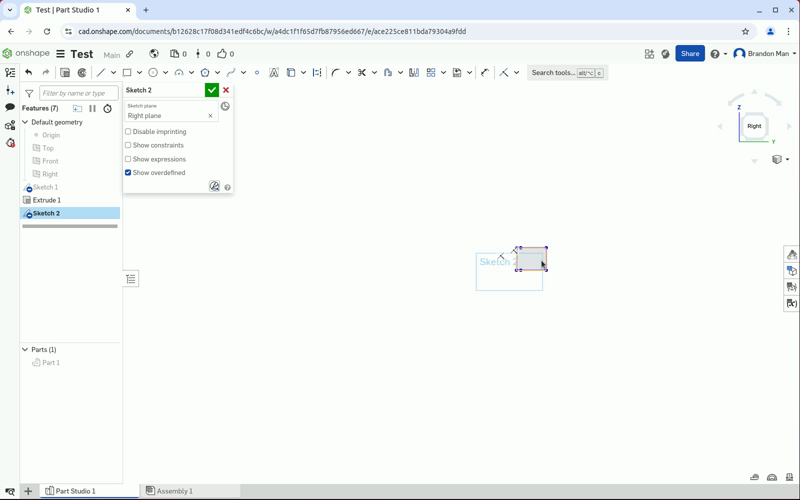
scroll(6)
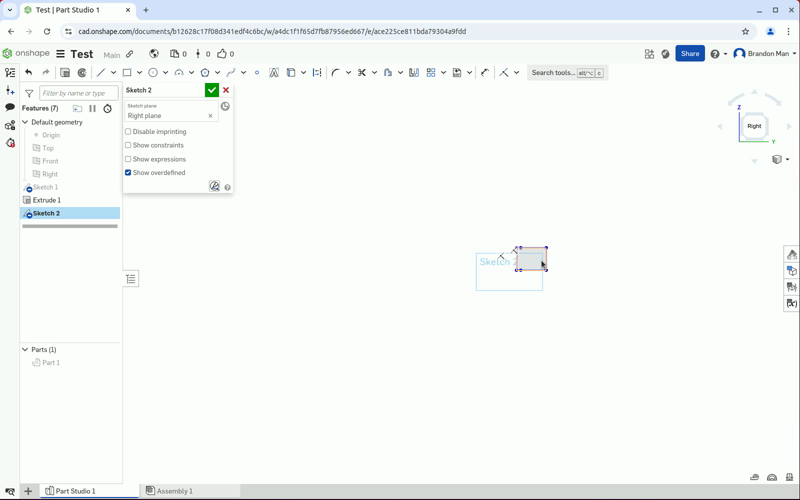
scroll(6)
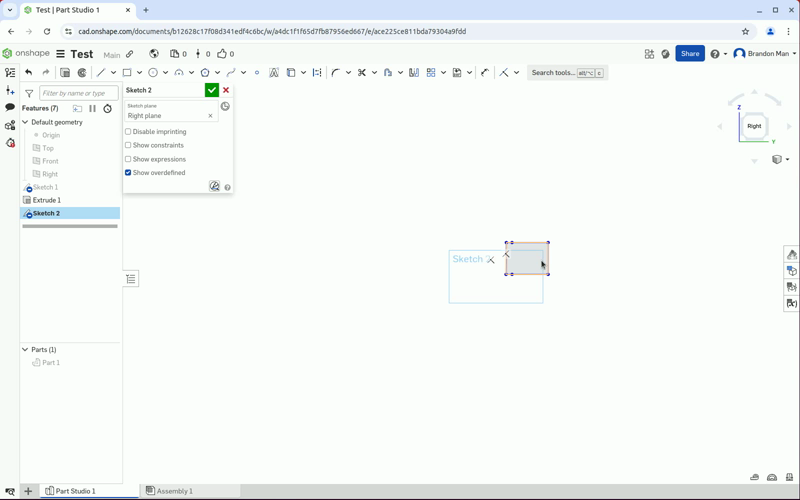
scroll(6)
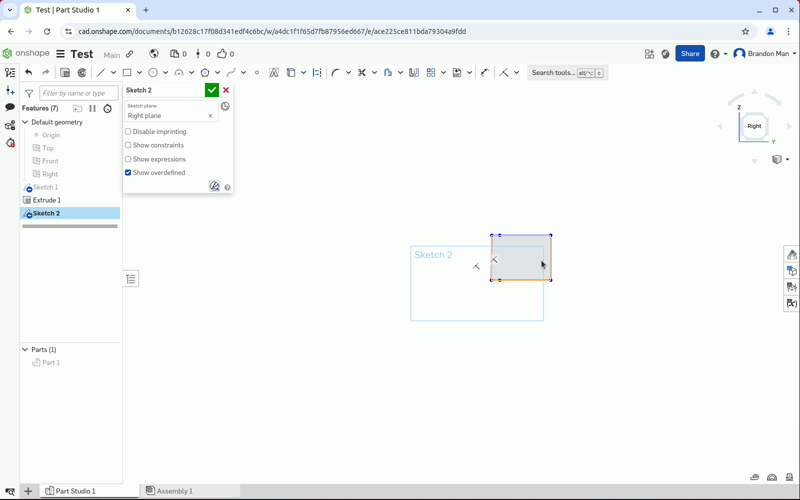
scroll(6)
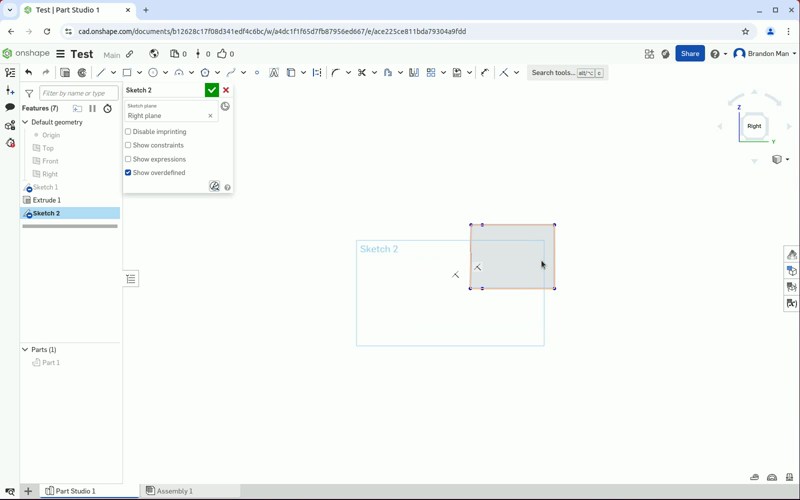
scroll(6)
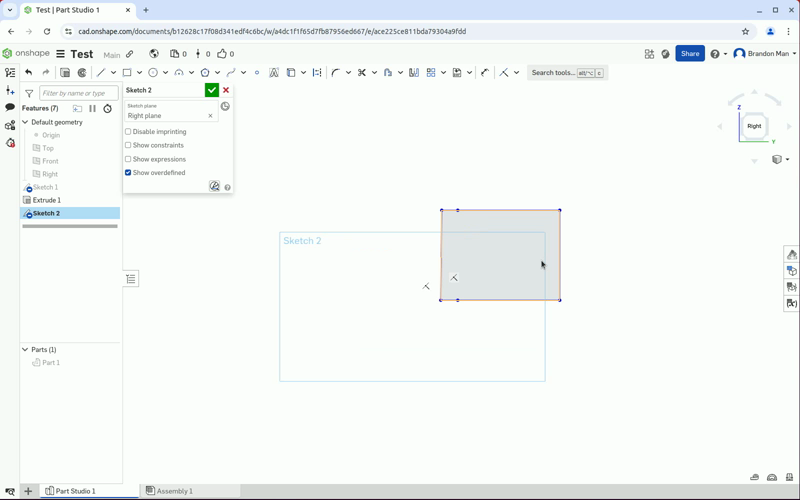
scroll(6)
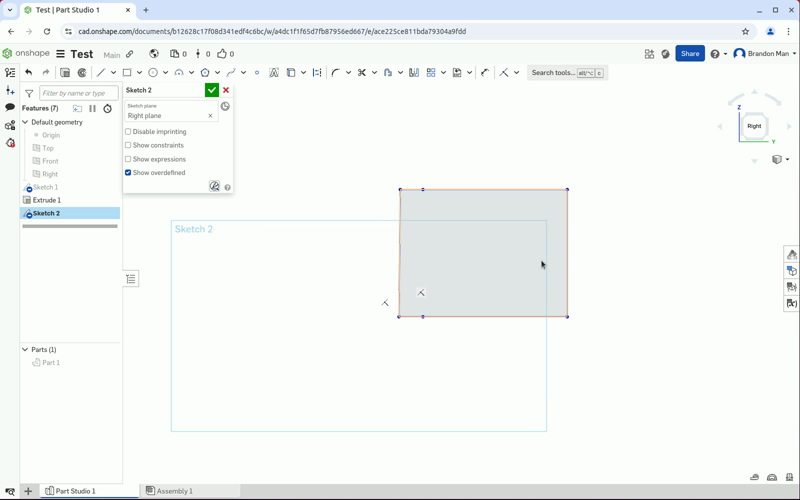
scroll(6)
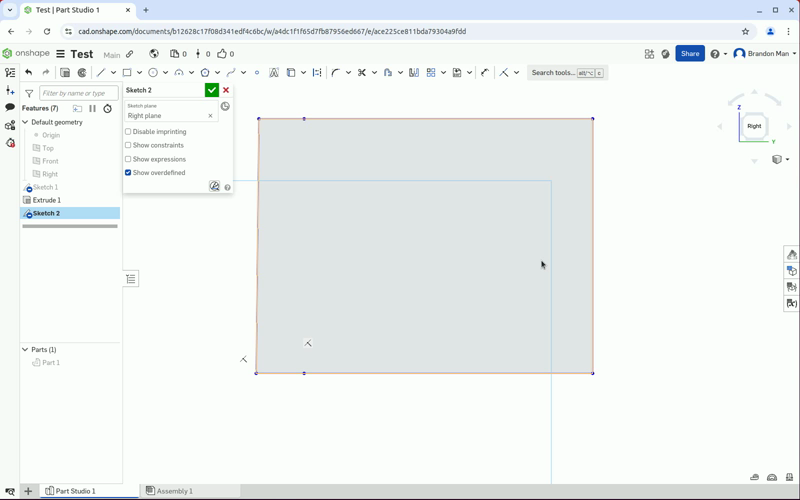
click(541, 260)
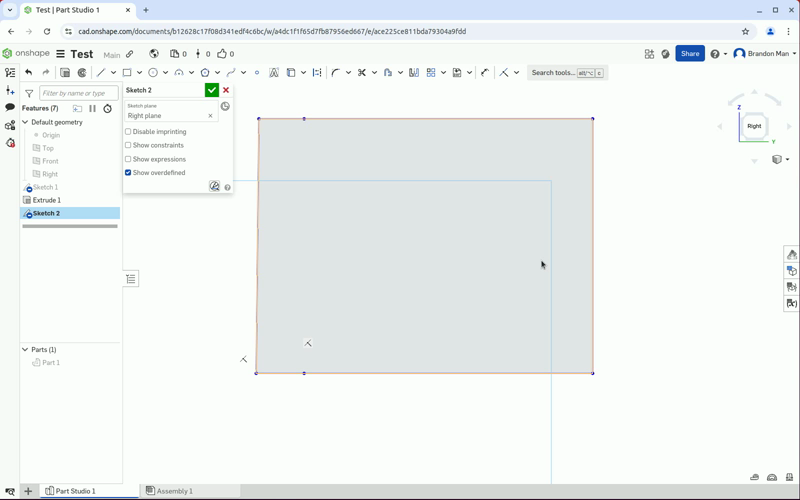
scroll(-6)
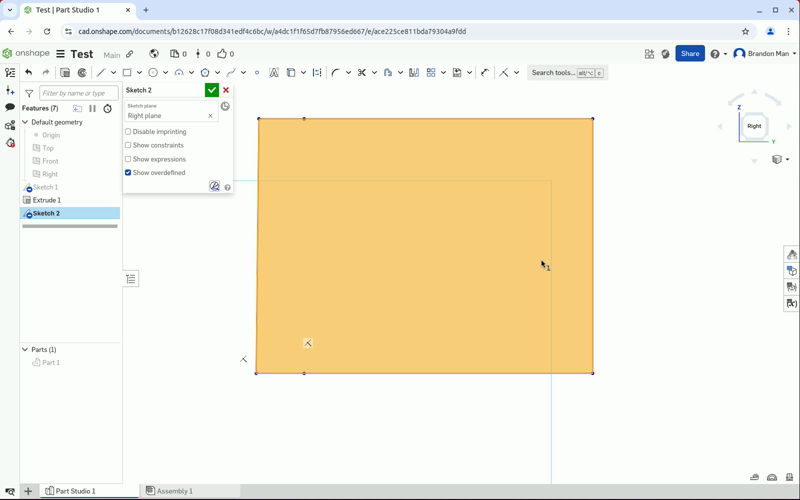
scroll(-6)
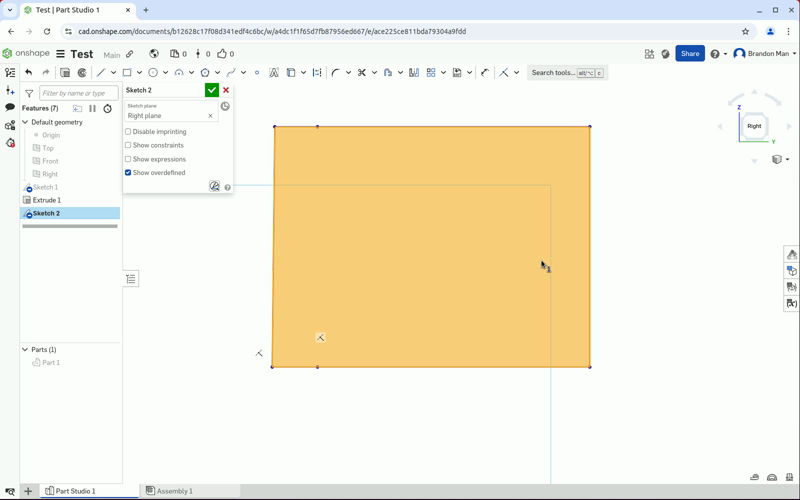
scroll(-6)
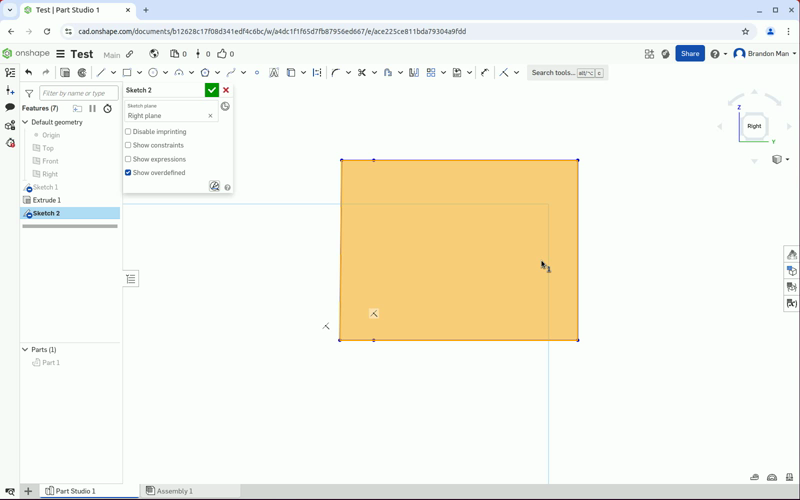
scroll(-6)
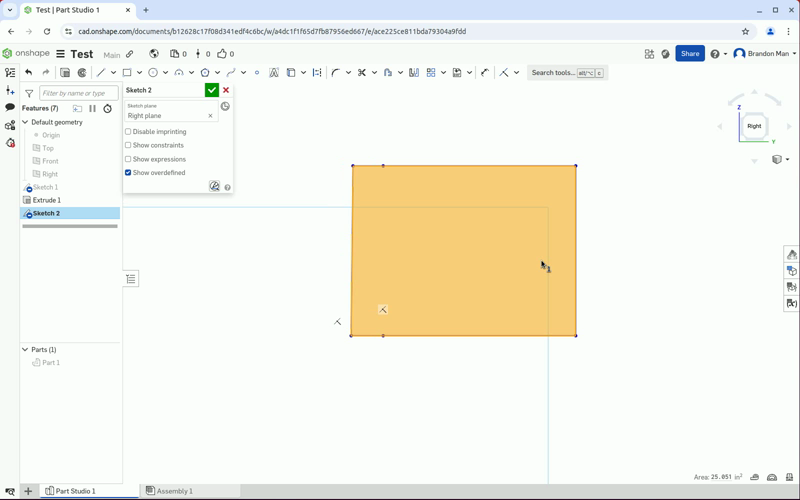
scroll(-6)
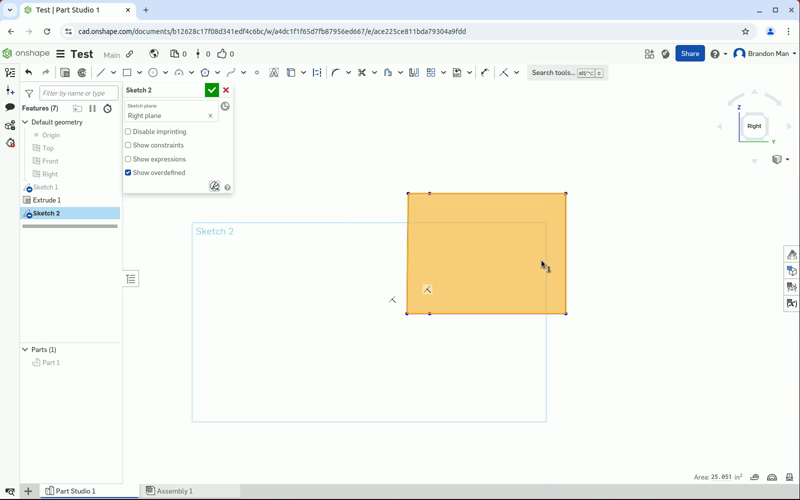
scroll(-6)
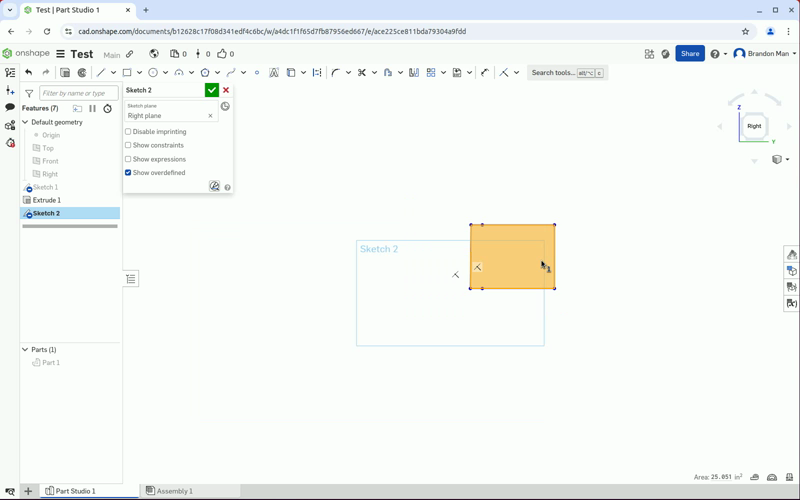
scroll(-6)
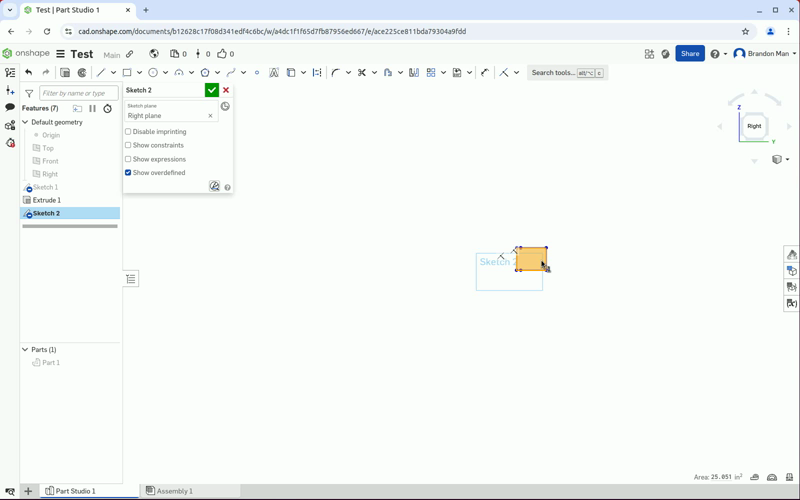
mouse_move(73, 352)
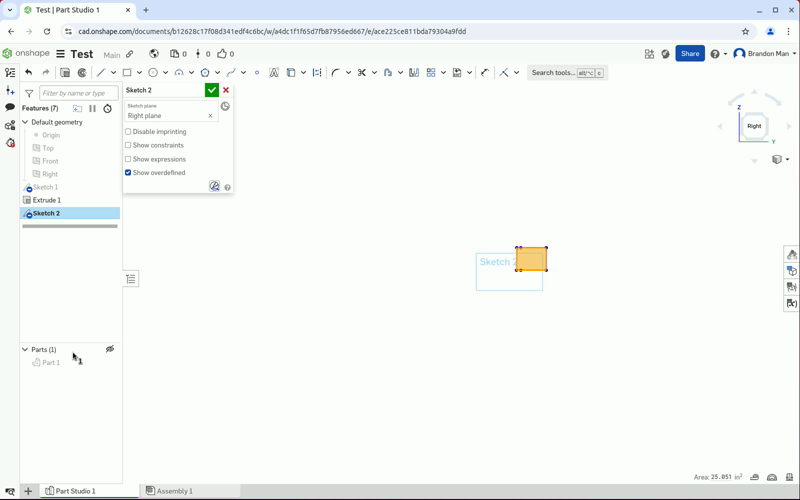
key(shift+y)
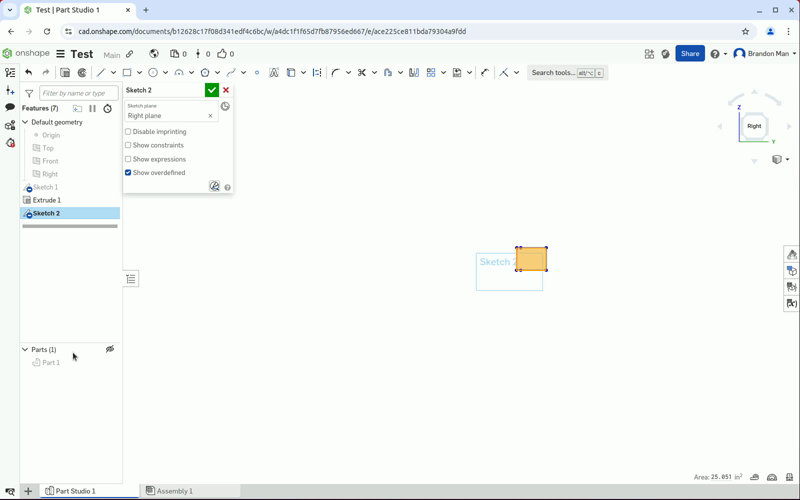
key(shift+e)
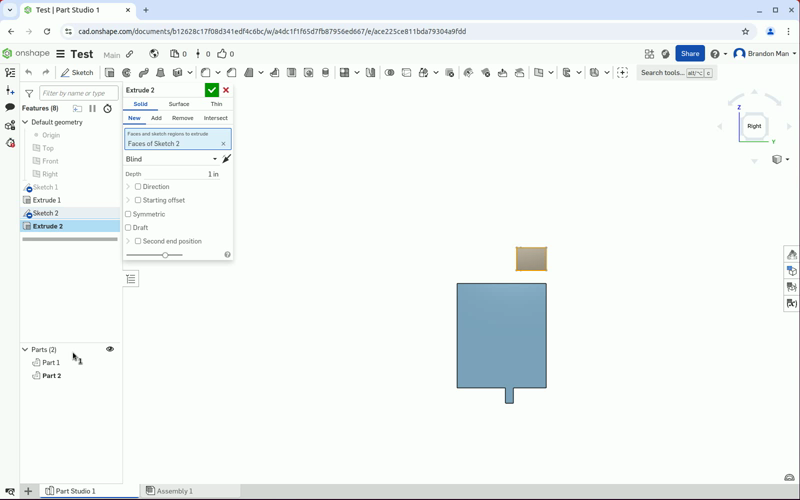
mouse_move(143, 106)
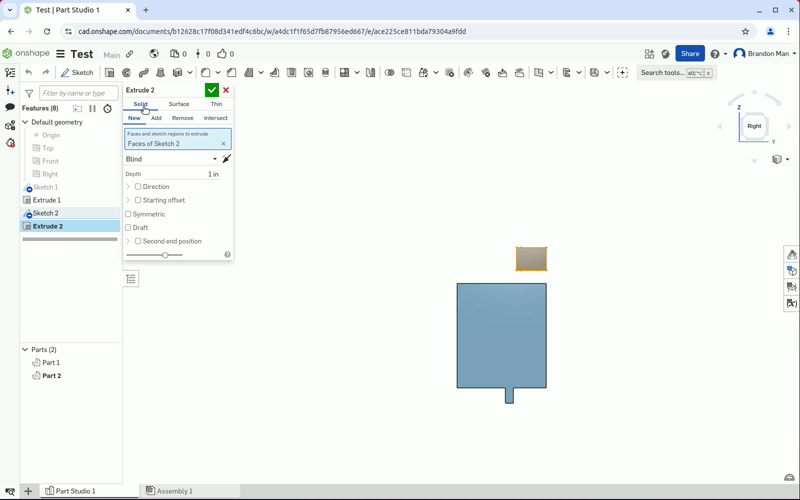
click(143, 106)
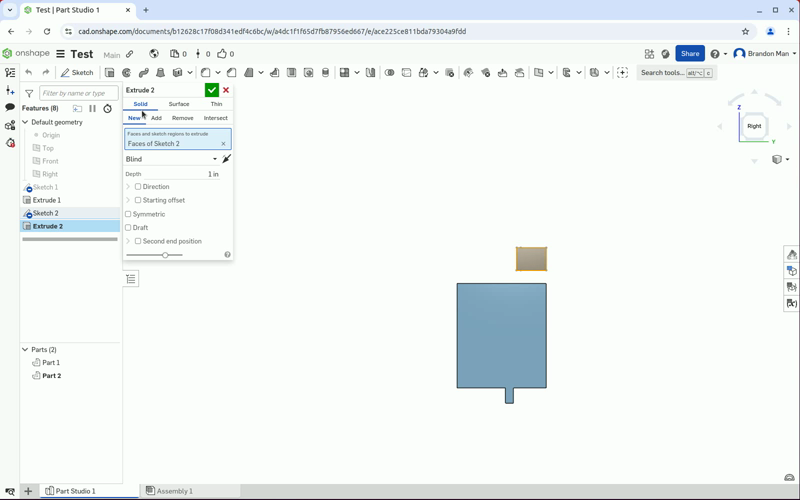
mouse_move(137, 120)
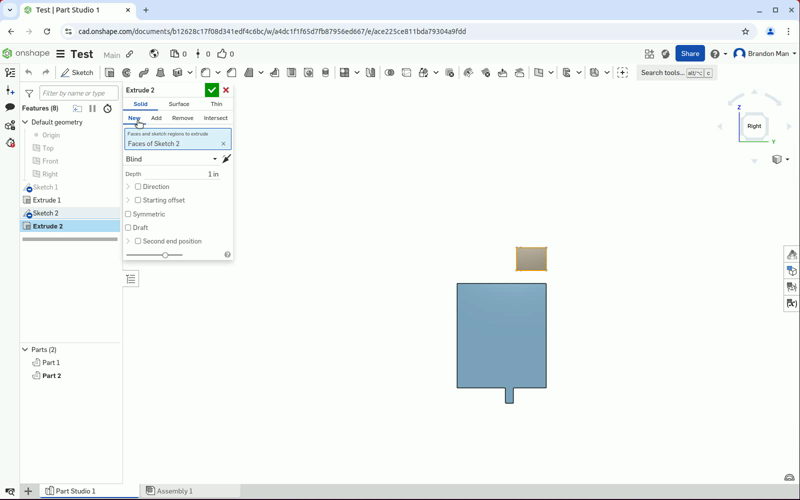
click(137, 120)
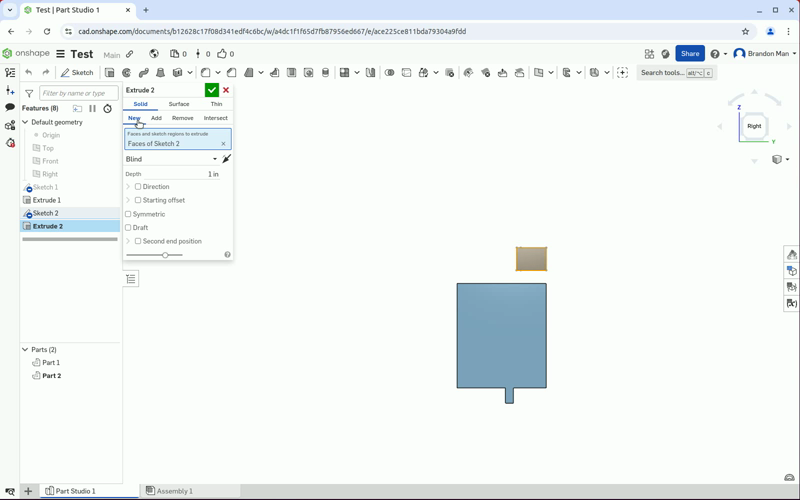
key(tab, 4)
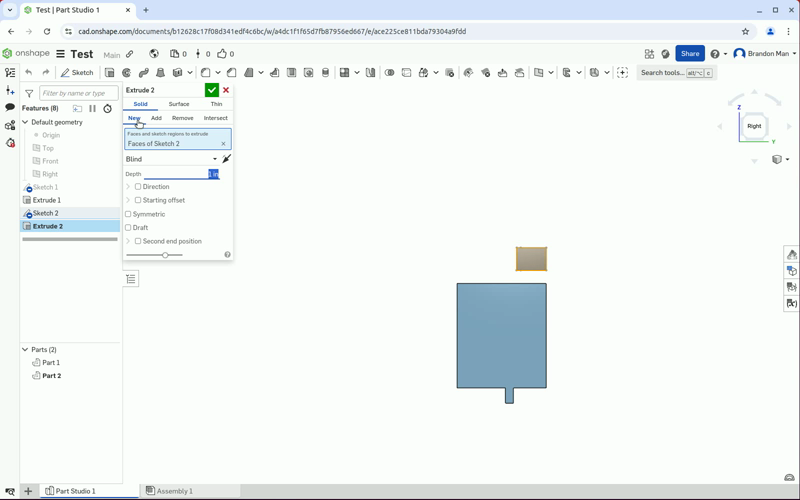
text(1.444)
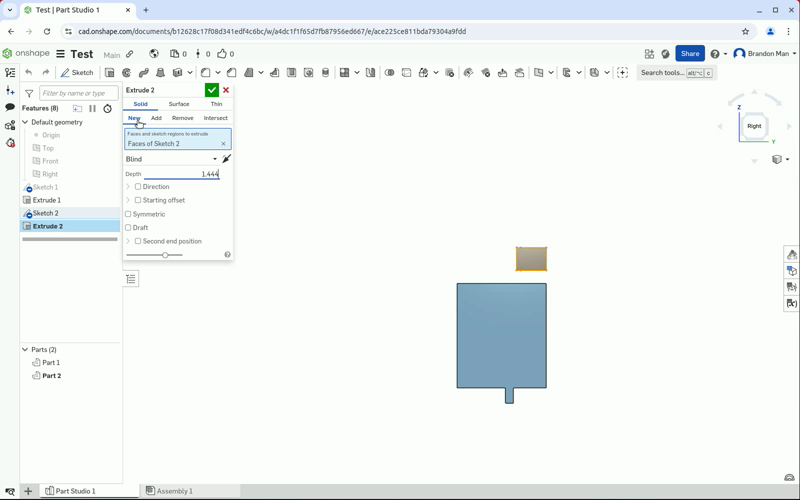
key(enter)
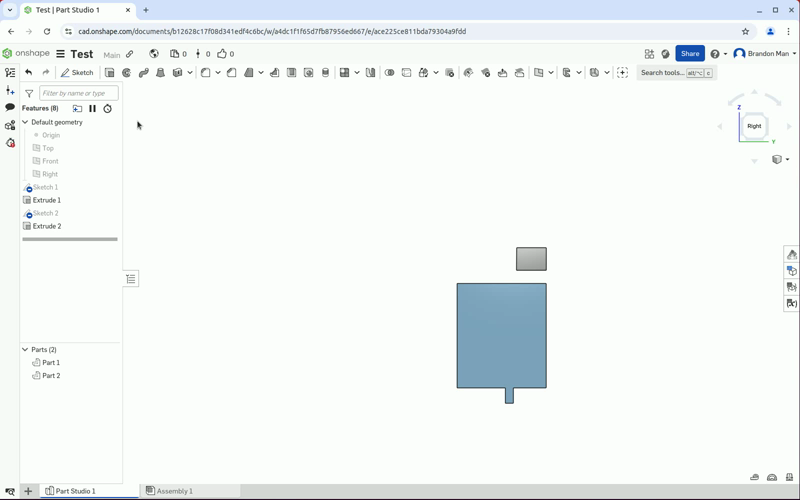
key(shift+h)
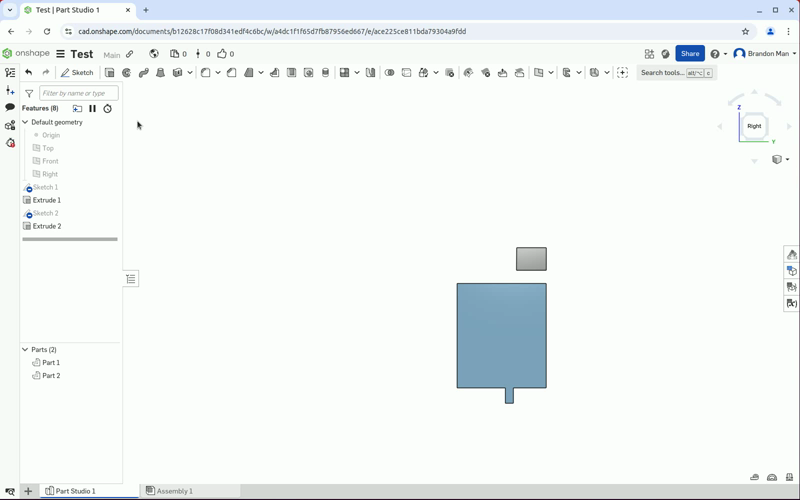
key(shift+h)
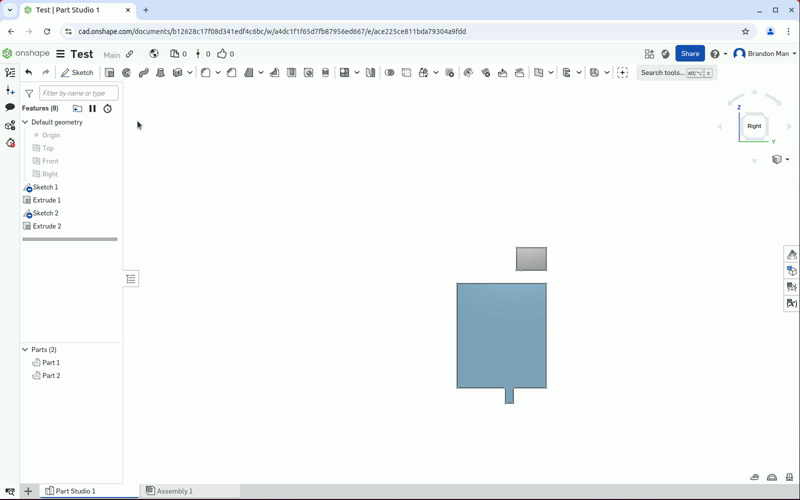
key(shift+7)
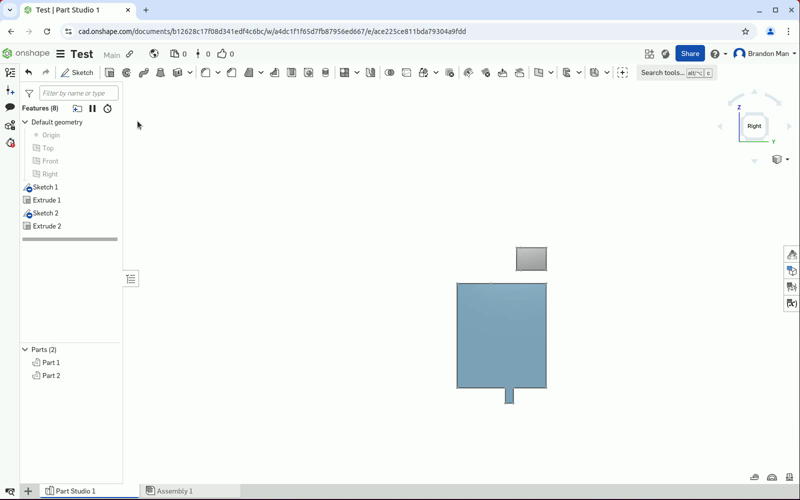
key(right, 2)
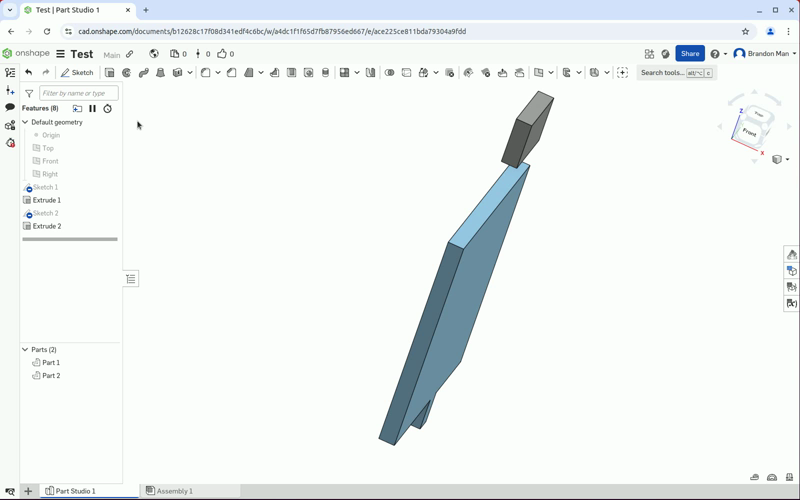
key(down, 2)
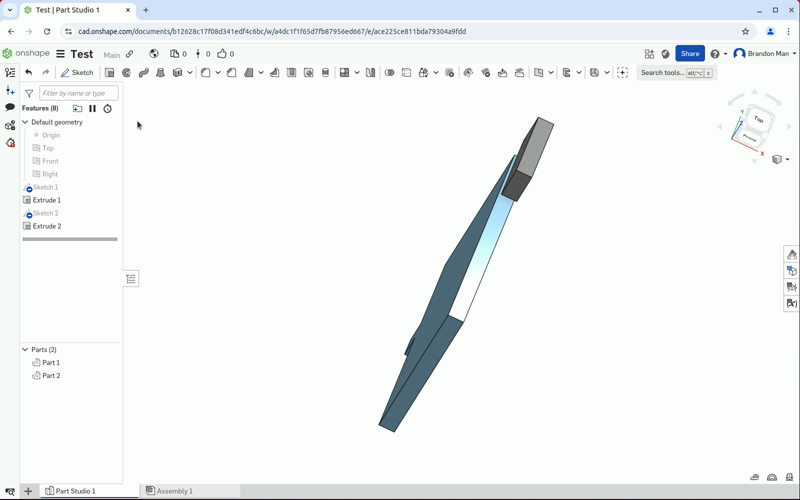
key(up, 2)
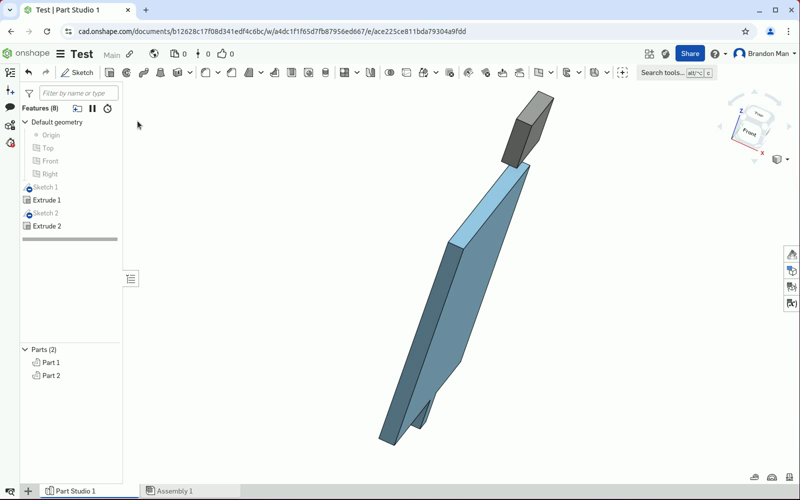
key(left, 2)
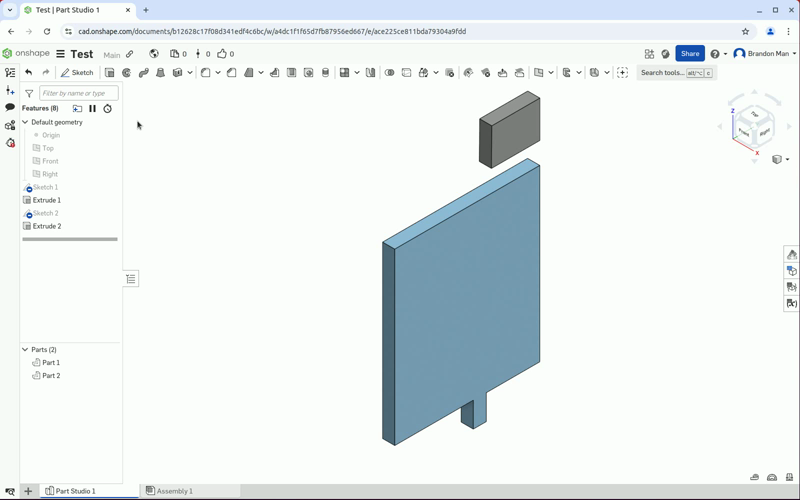
mouse_move(73, 189)
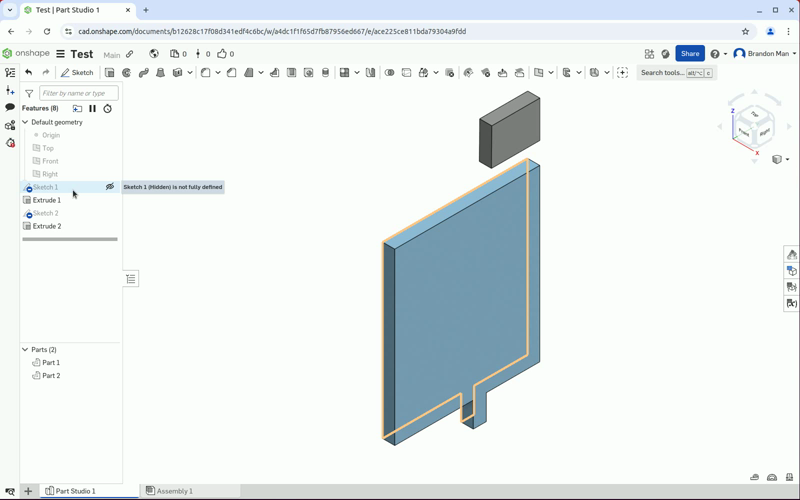
click(73, 189)